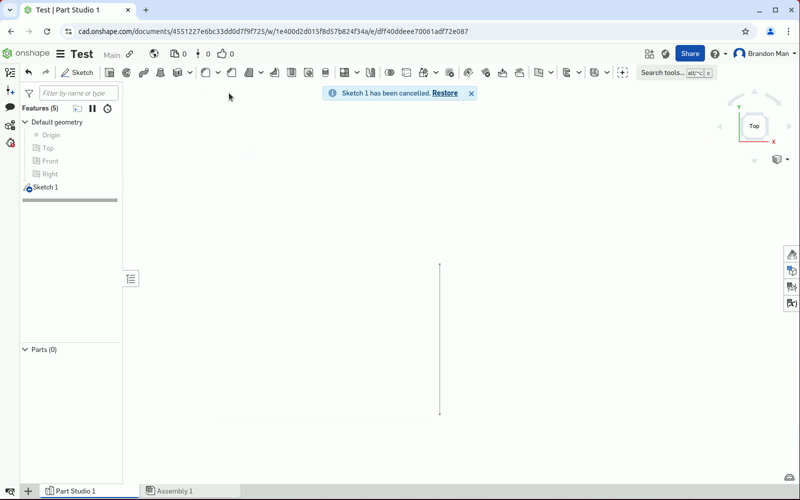
key(shift+h)
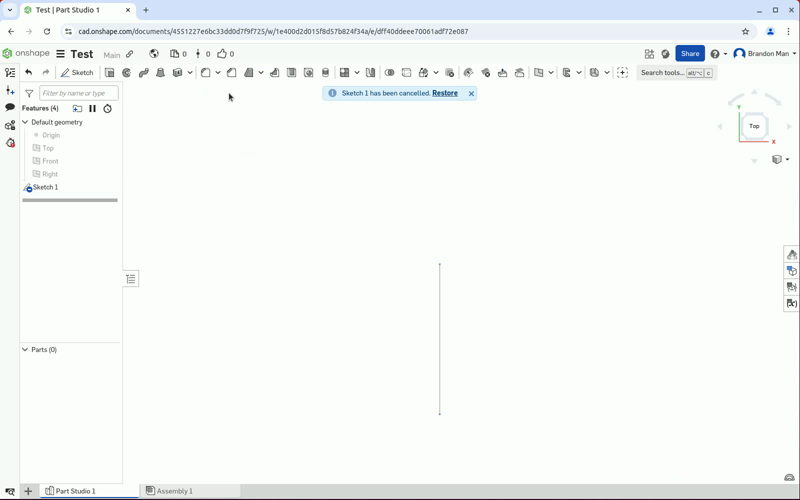
key(shift+s)
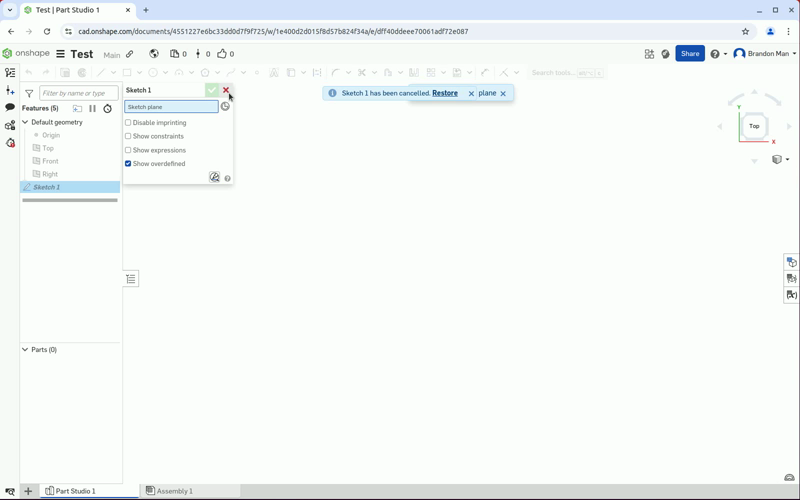
mouse_move(73, 150)
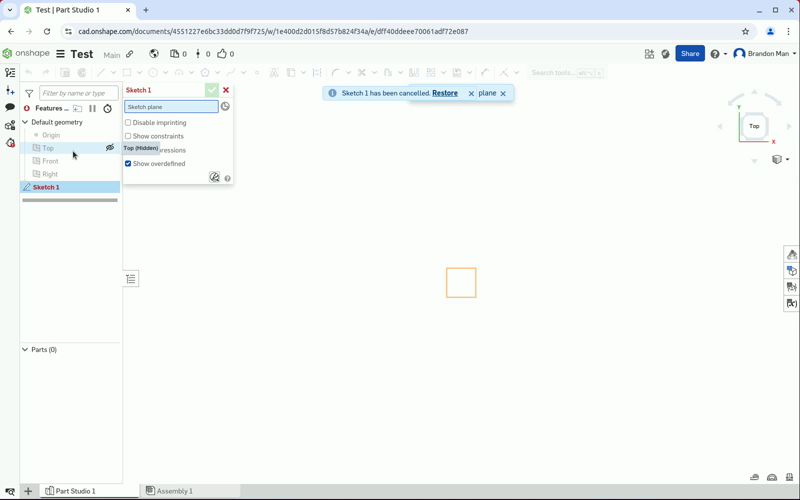
click(73, 150)
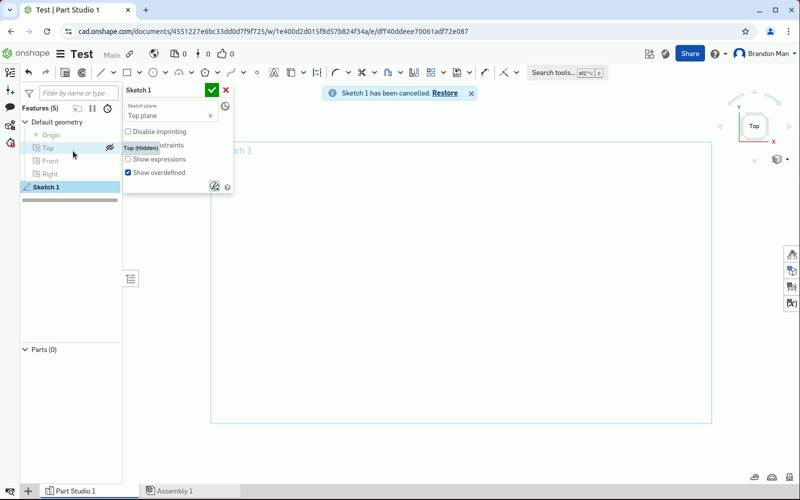
mouse_move(73, 352)
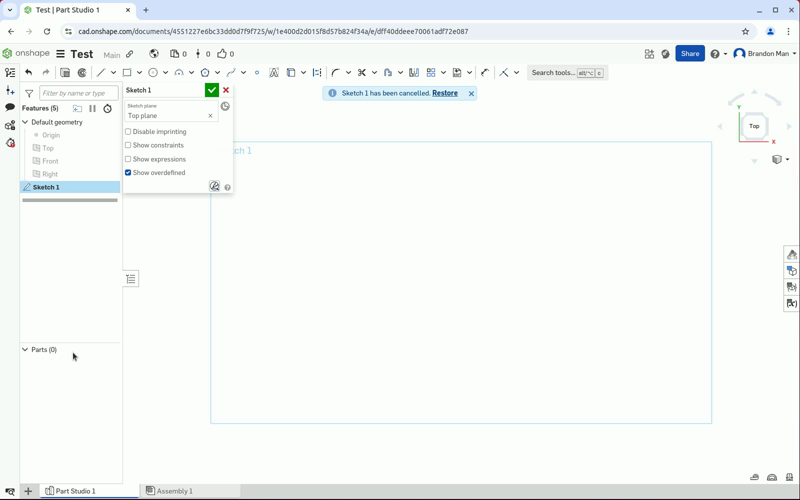
key(y)
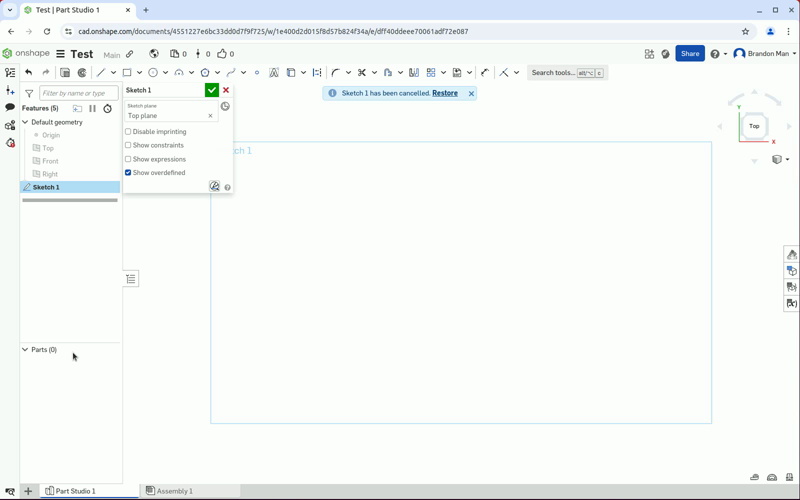
key(l)
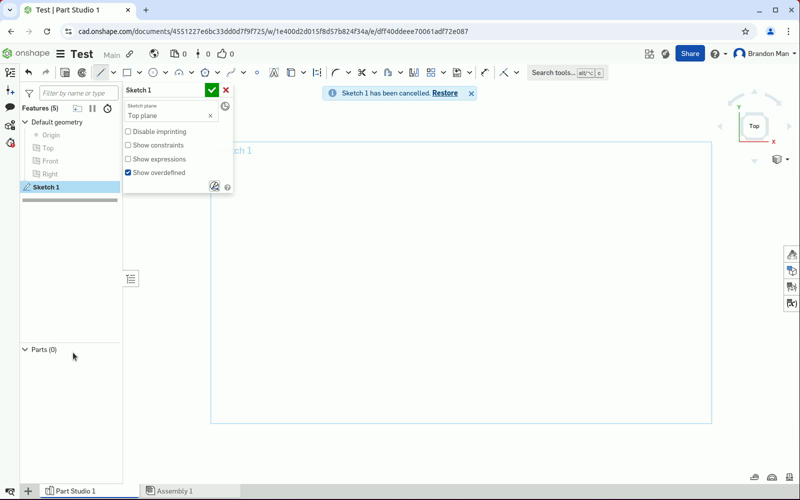
key_down(shift)
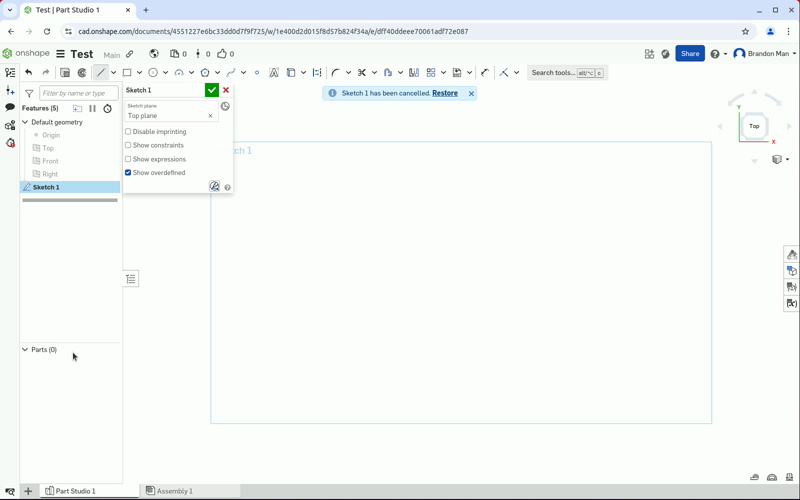
mouse_move(460, 282)
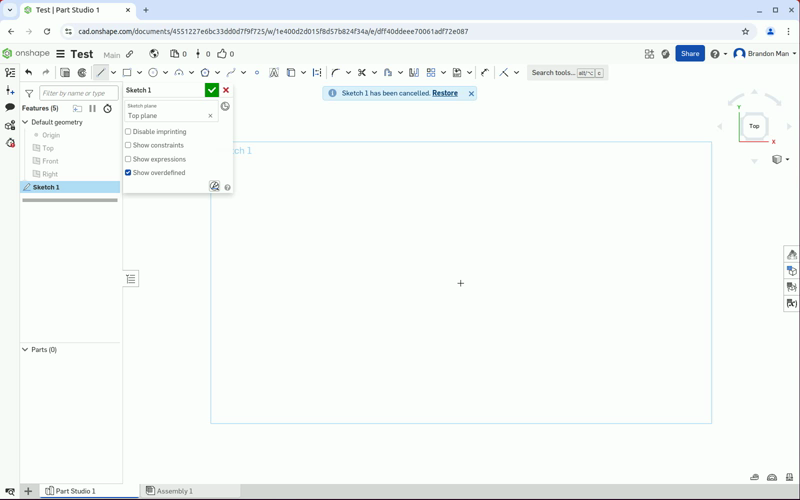
click(460, 282)
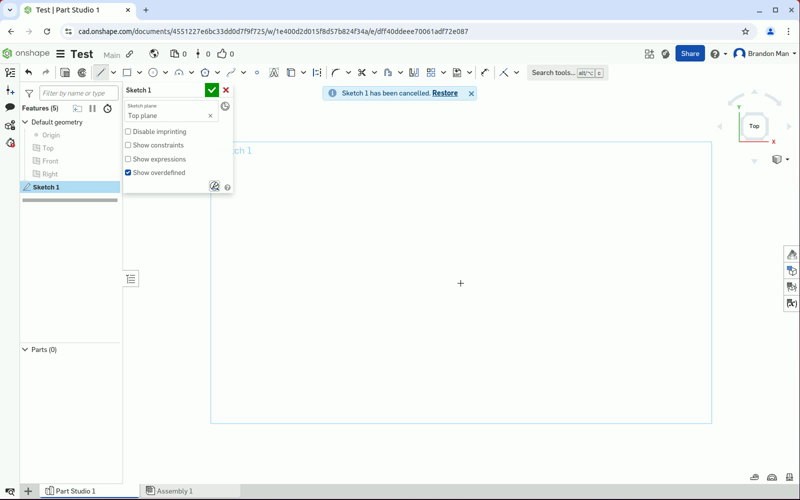
key_up(shift)
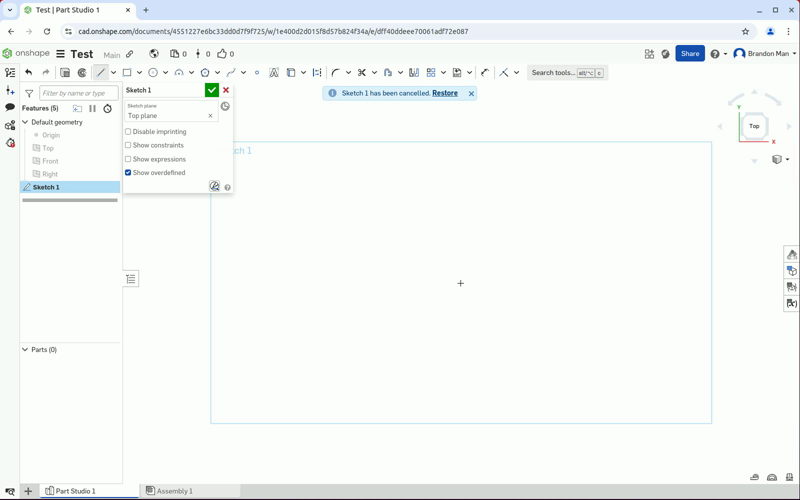
key_down(shift)
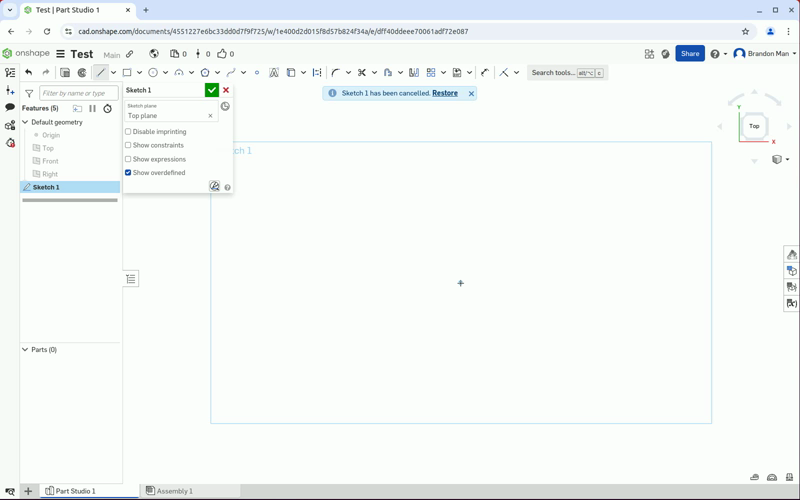
mouse_move(490, 282)
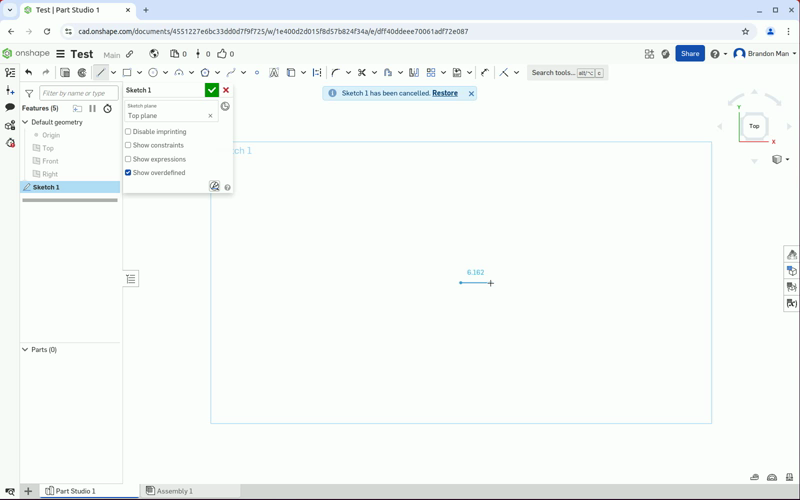
mouse_move(498, 282)
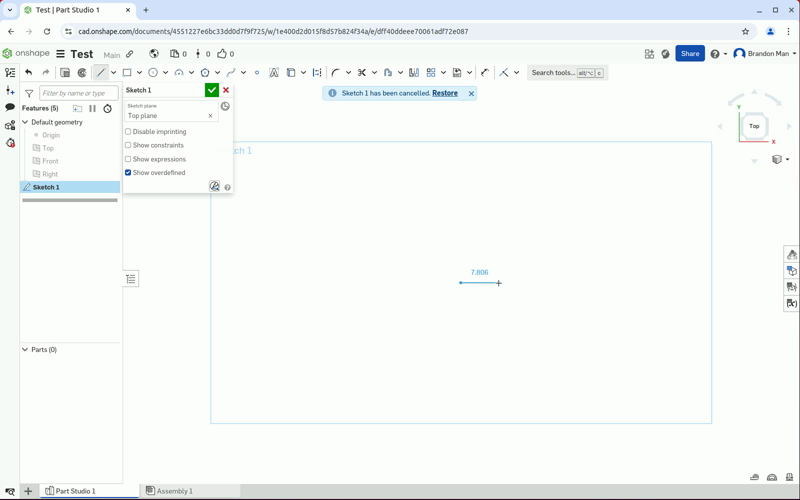
click(498, 282)
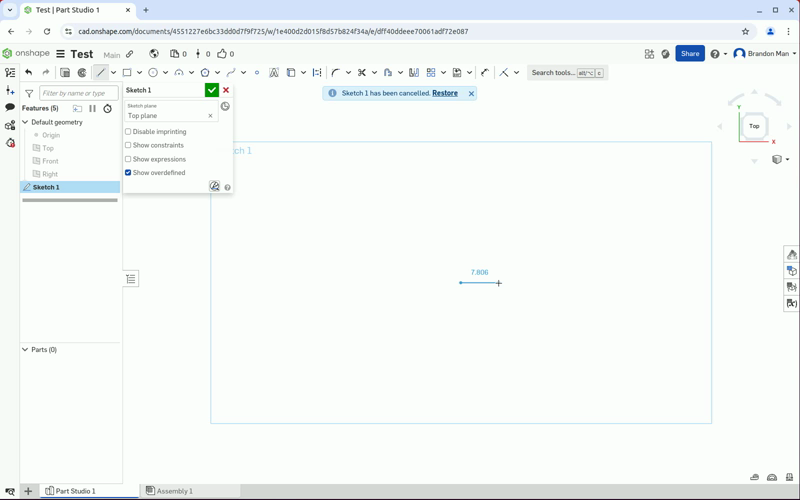
key_up(shift)
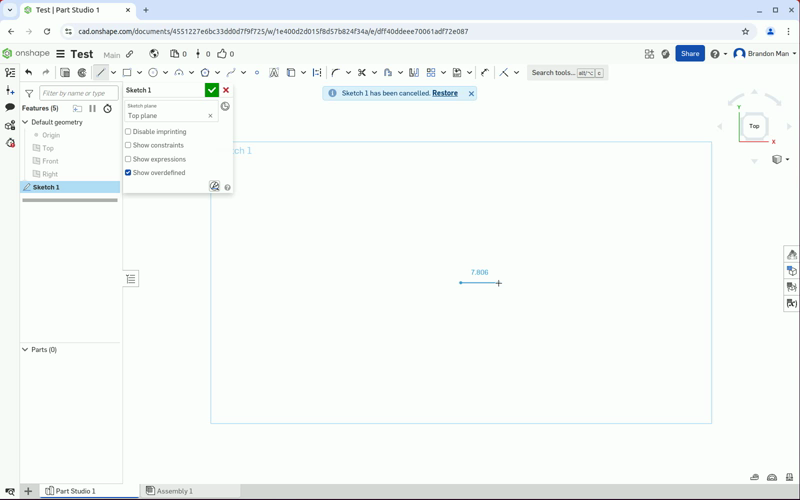
key_down(shift)
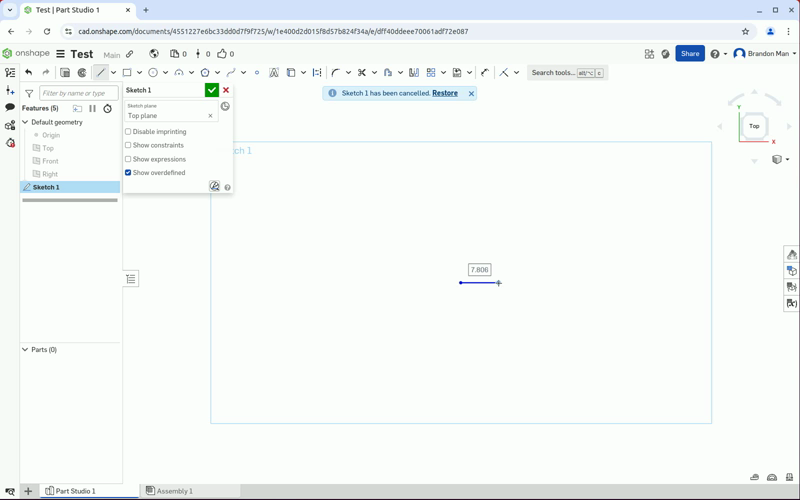
mouse_move(498, 207)
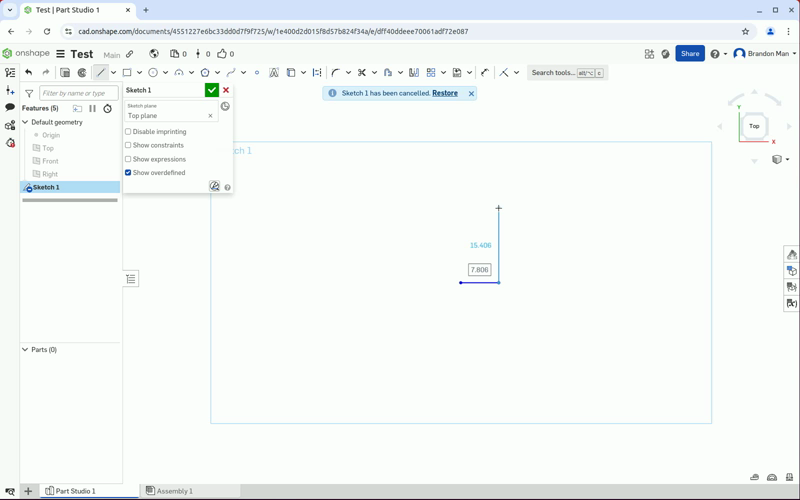
click(498, 207)
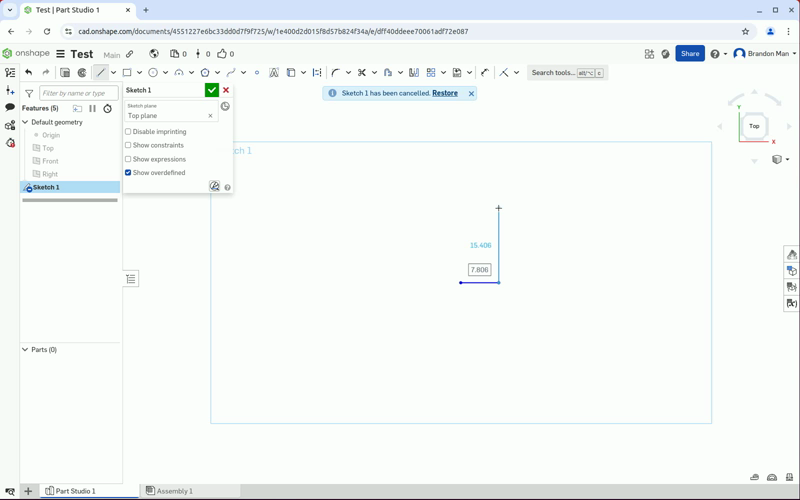
key_up(shift)
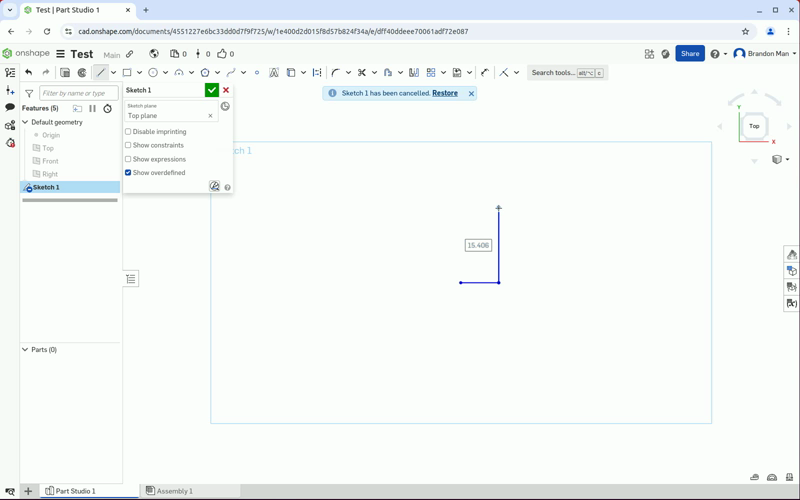
key_down(shift)
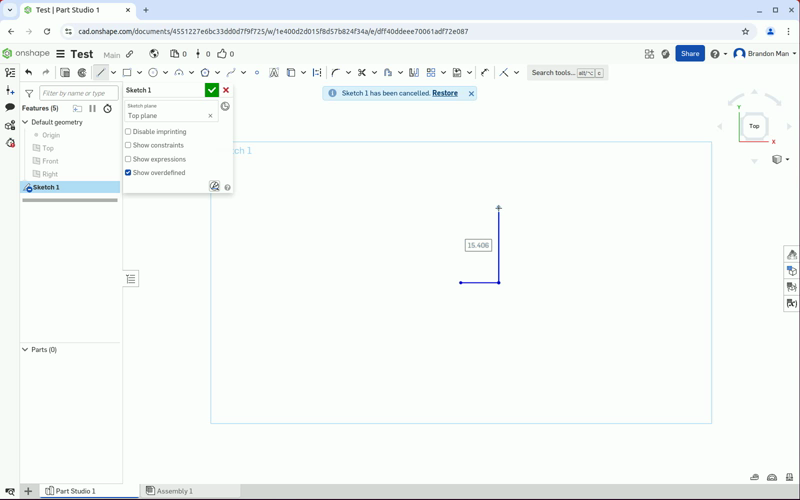
mouse_move(528, 207)
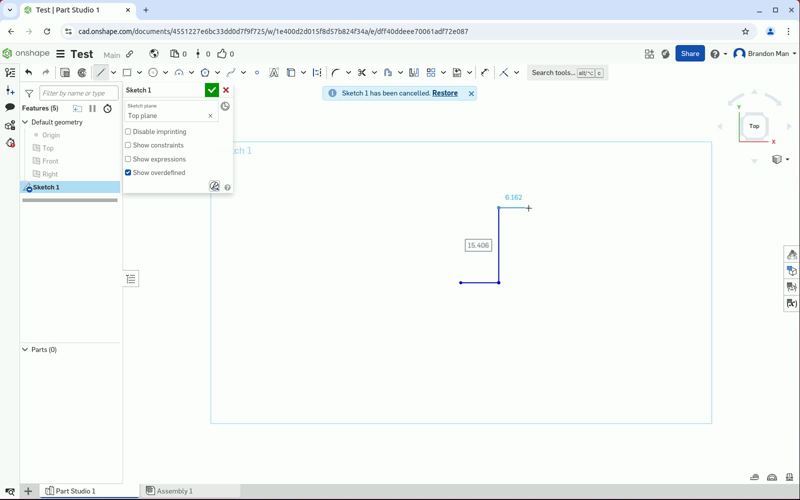
mouse_move(460, 207)
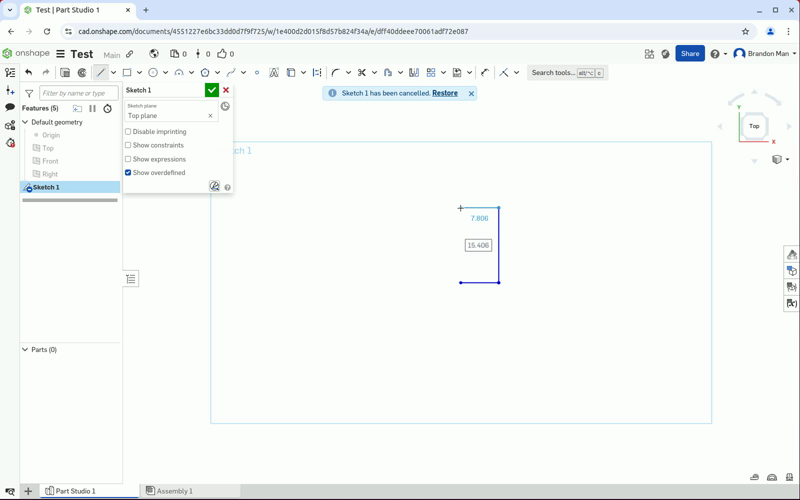
click(460, 207)
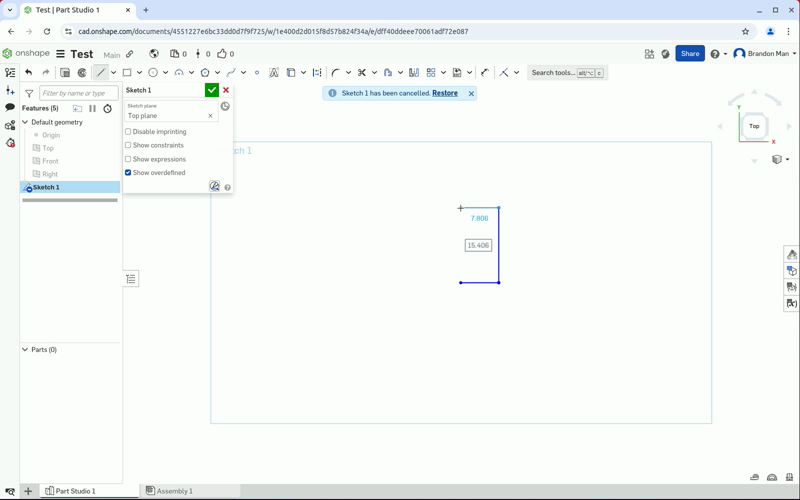
key_up(shift)
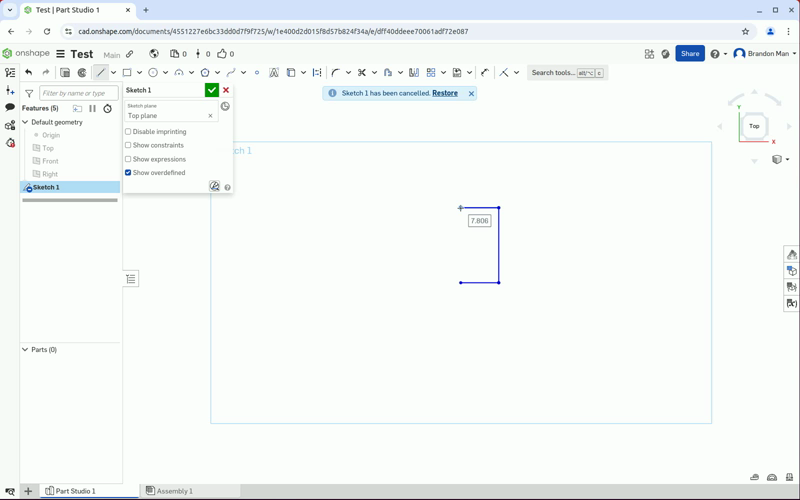
key_down(shift)
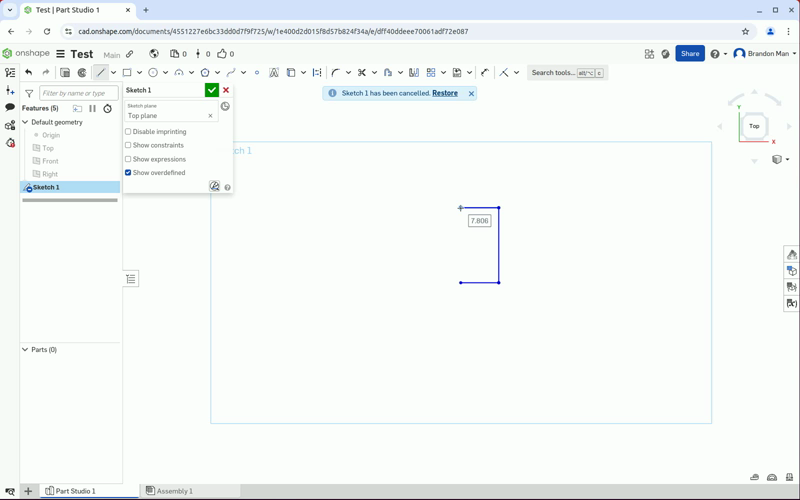
mouse_move(460, 282)
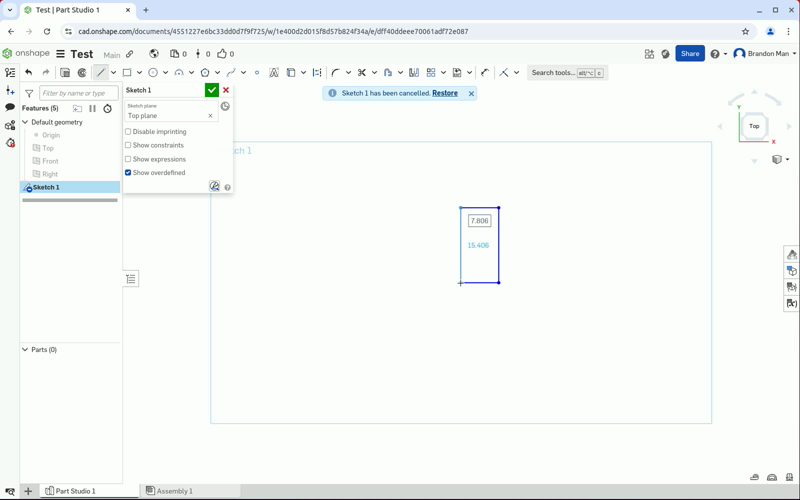
key_up(shift)
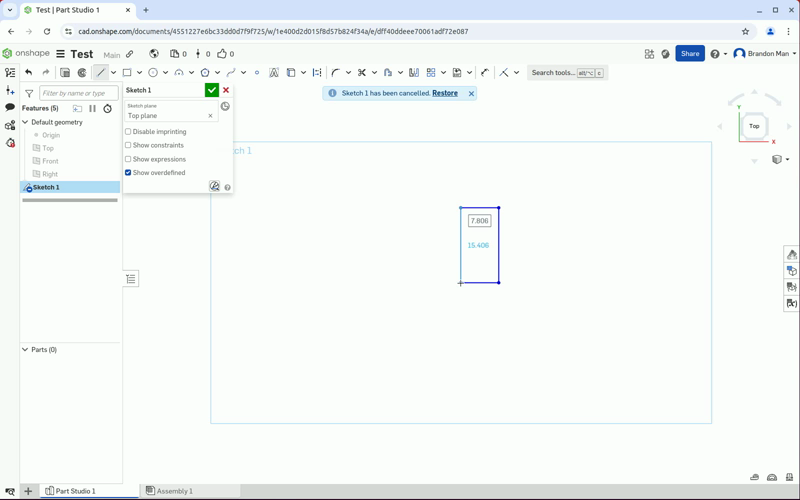
click(460, 282)
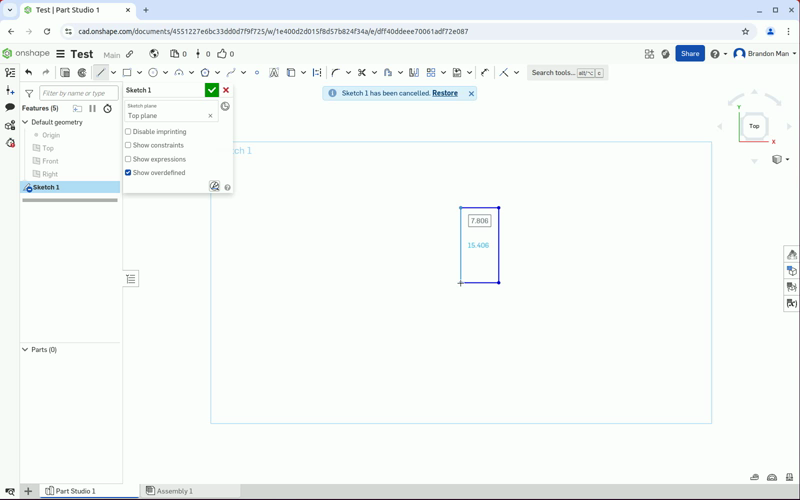
key(esc)
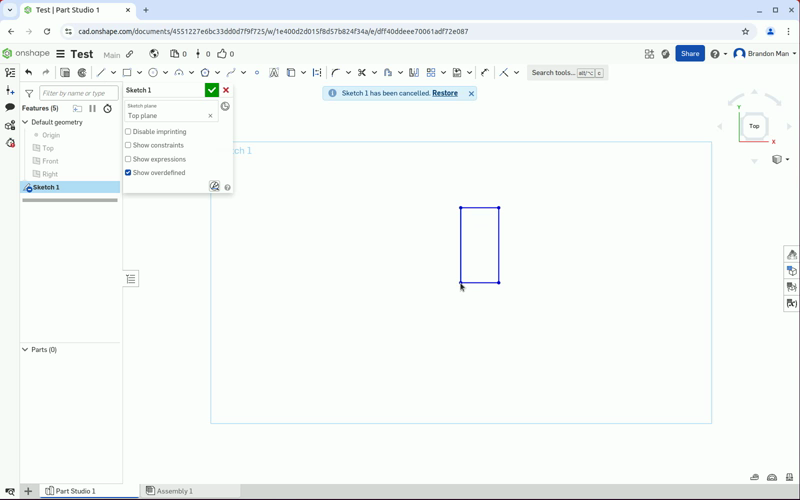
mouse_move(479, 270)
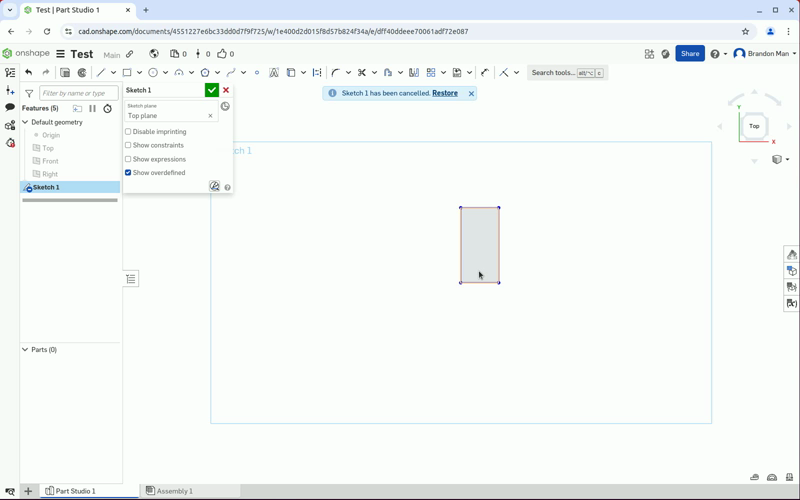
click(479, 270)
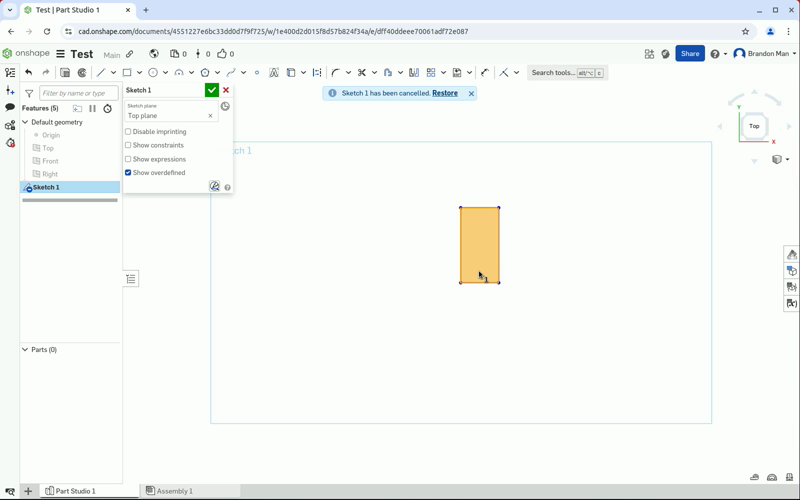
mouse_move(73, 352)
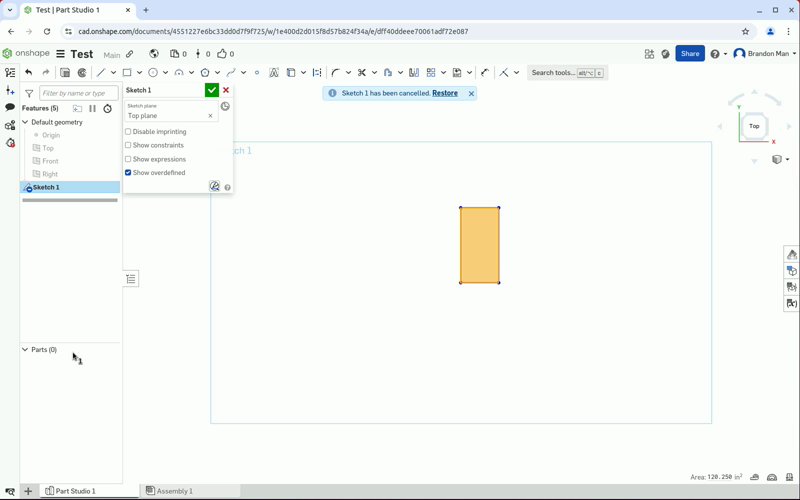
key(shift+y)
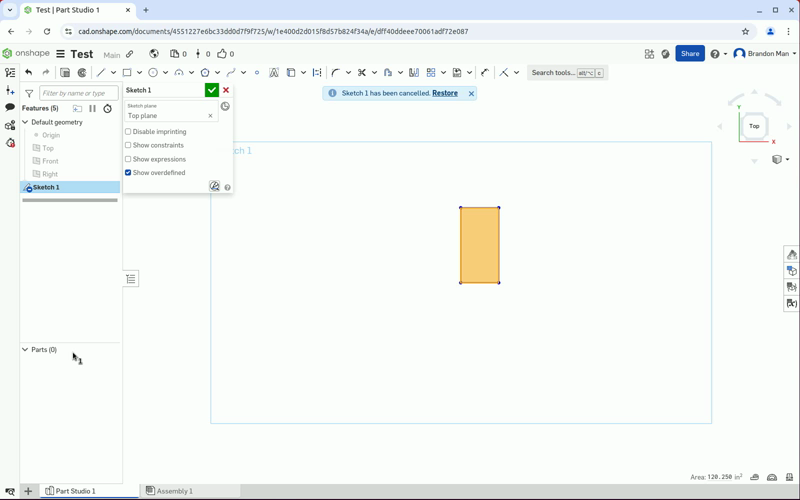
key(shift+e)
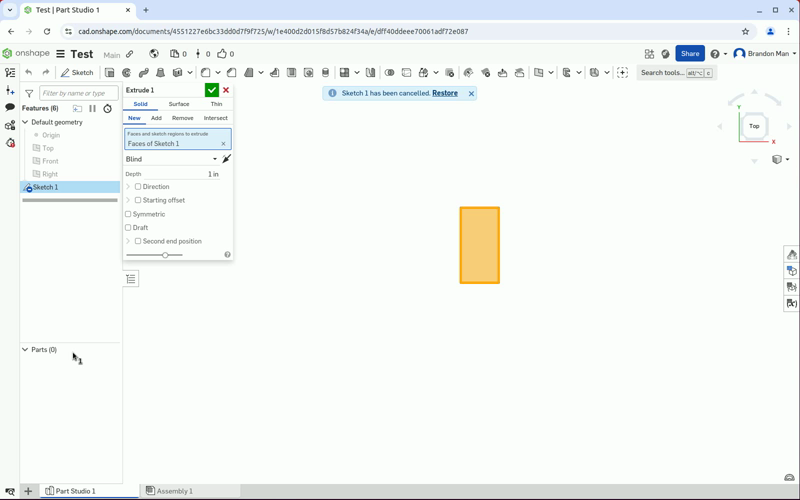
mouse_move(143, 106)
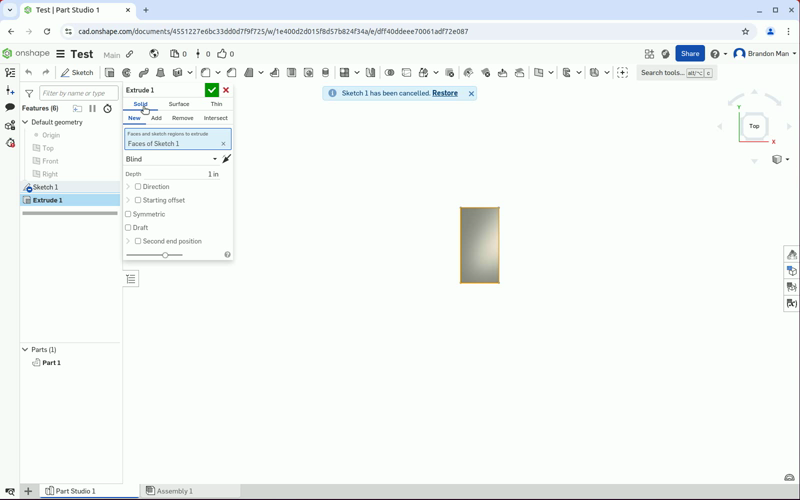
click(143, 106)
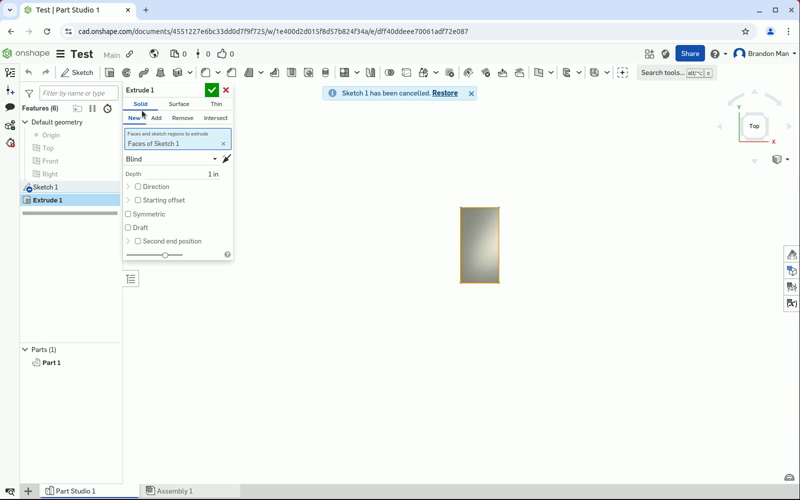
mouse_move(137, 120)
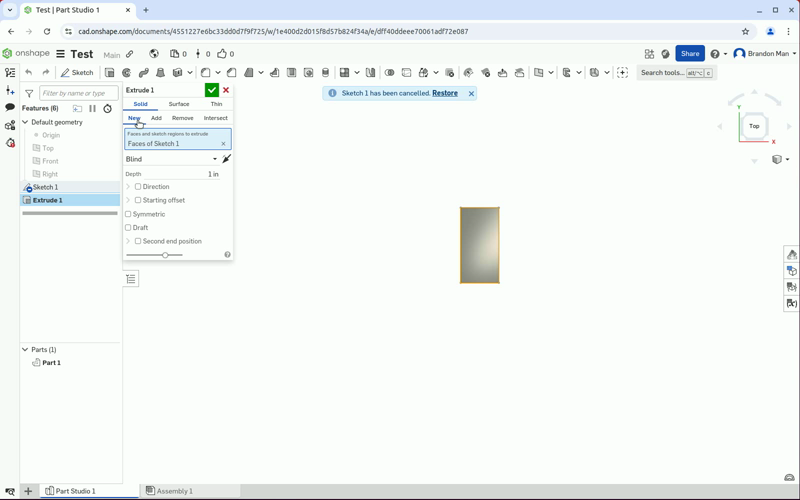
click(137, 120)
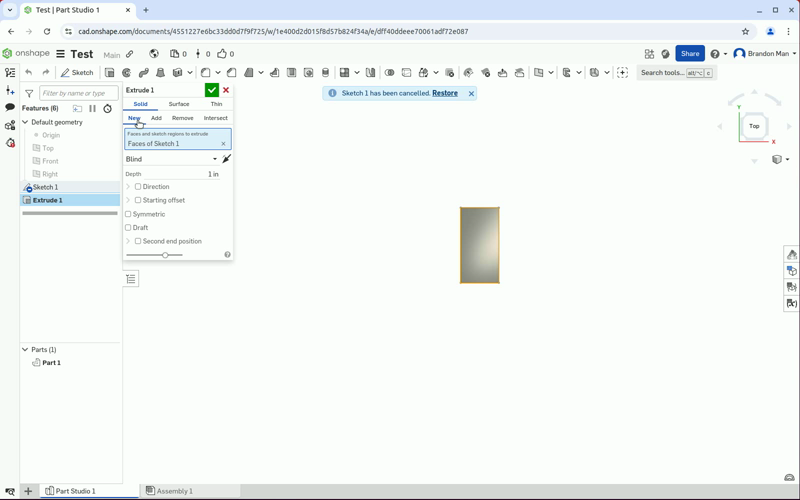
key(tab, 4)
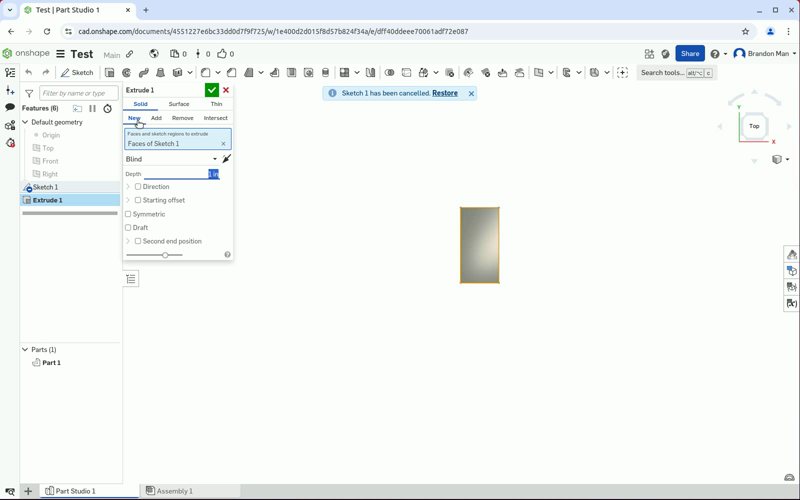
text(23.108)
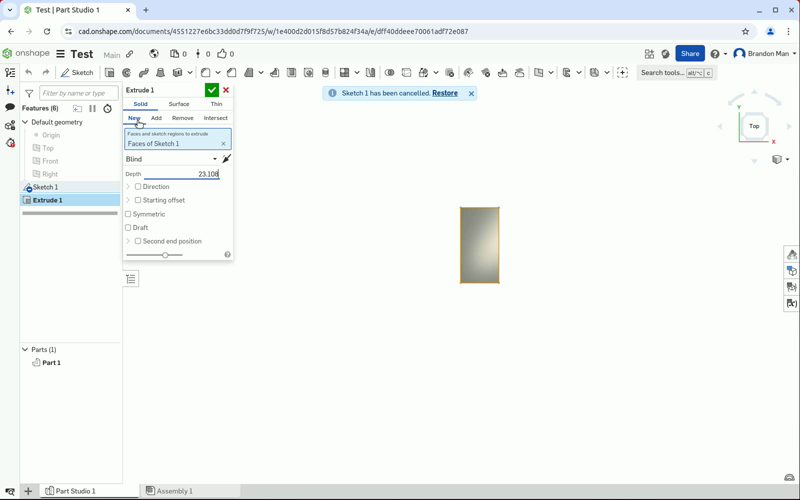
key(enter)
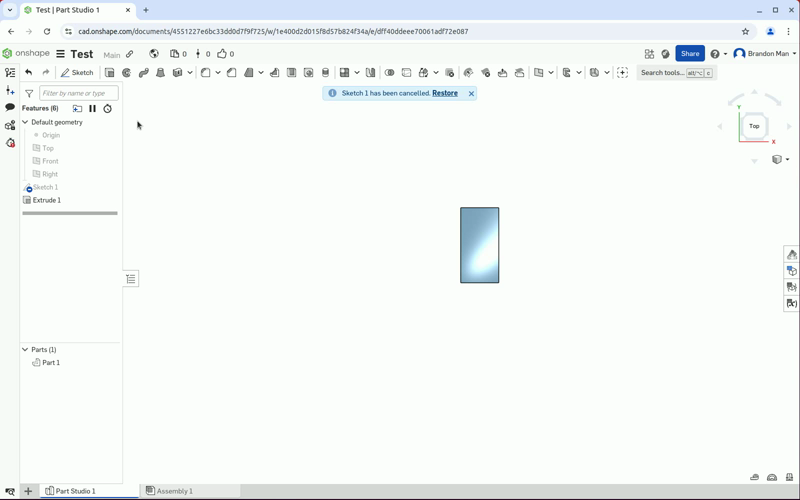
key(shift+h)
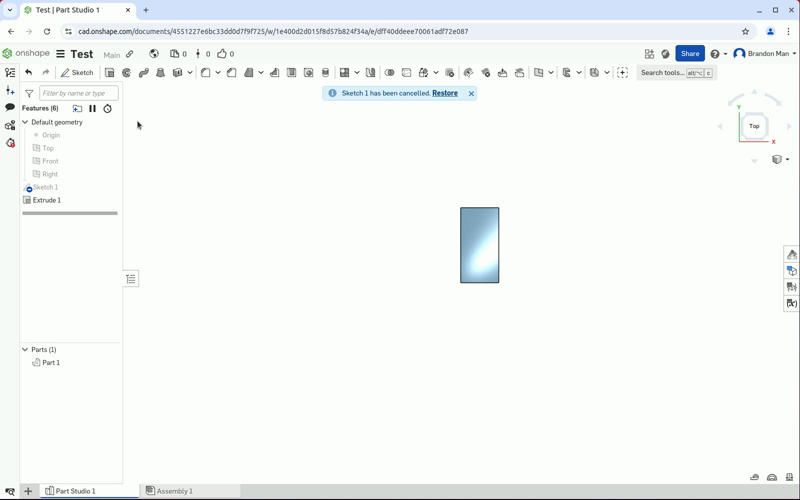
key(shift+h)
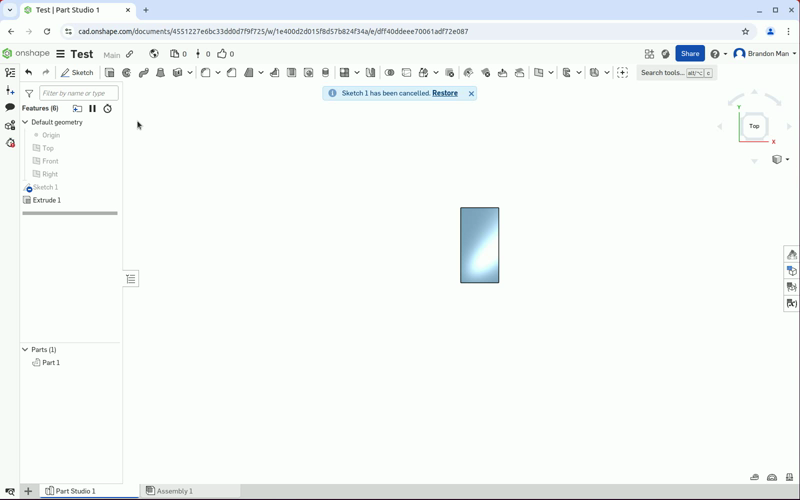
mouse_move(73, 189)
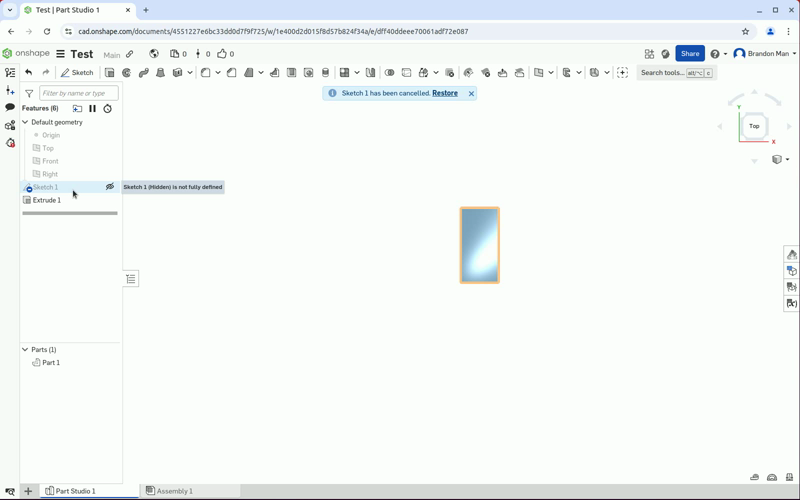
click(73, 189)
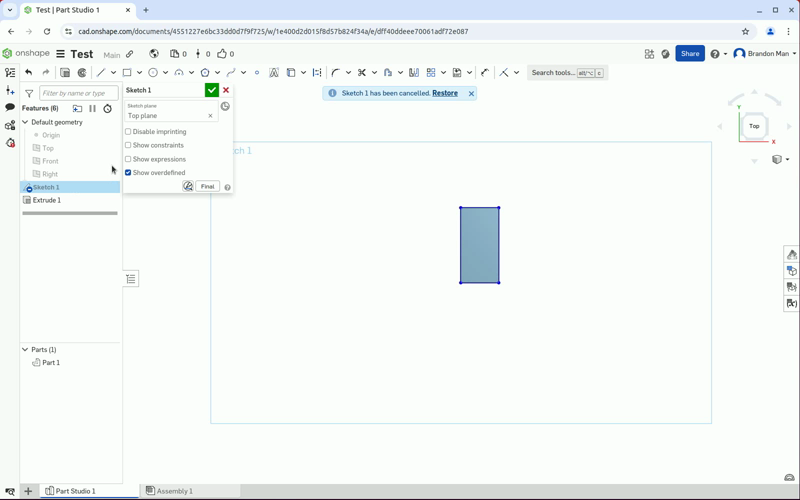
mouse_move(229, 92)
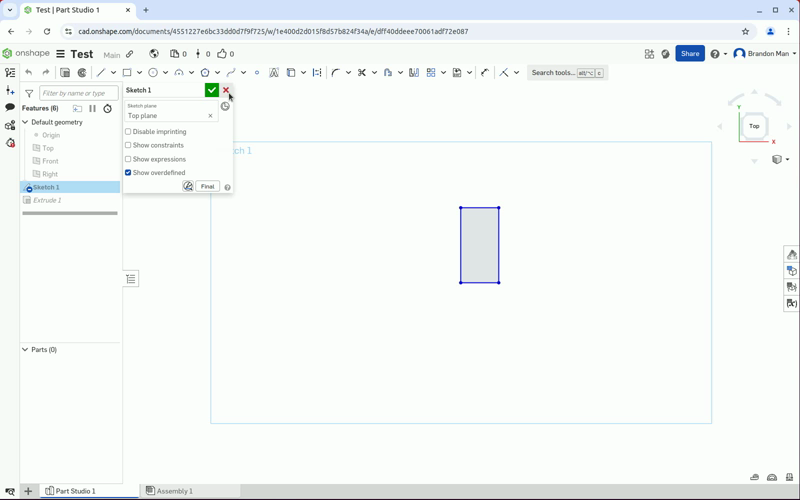
click(229, 92)
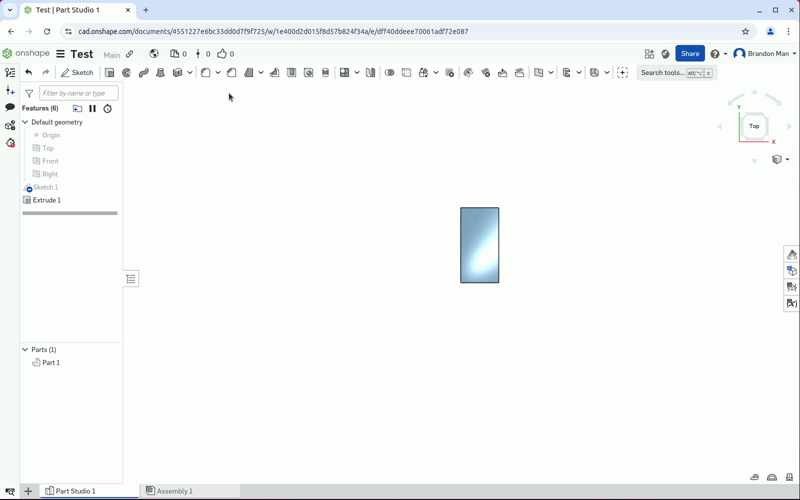
mouse_move(541, 75)
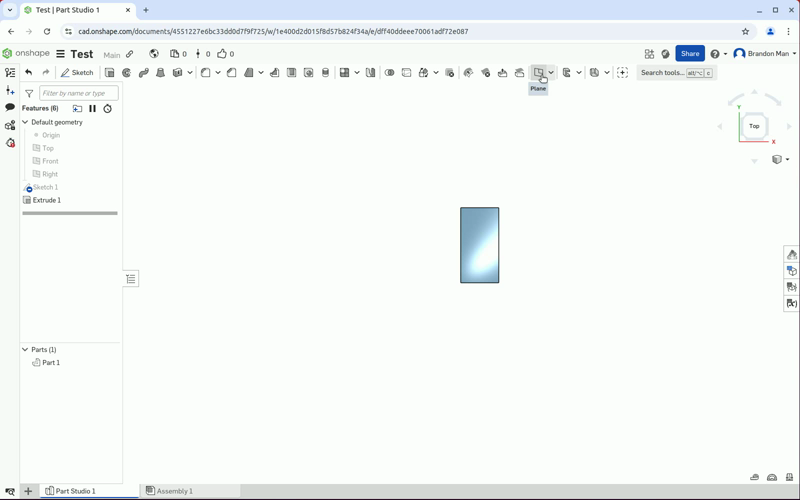
click(541, 75)
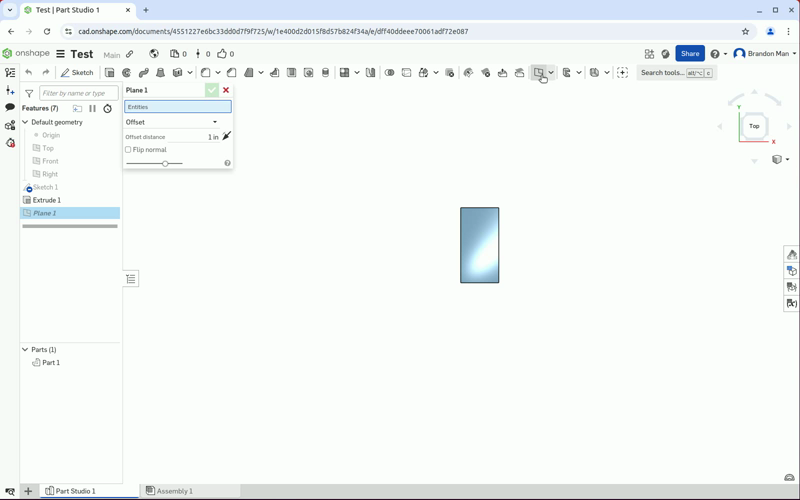
mouse_move(73, 150)
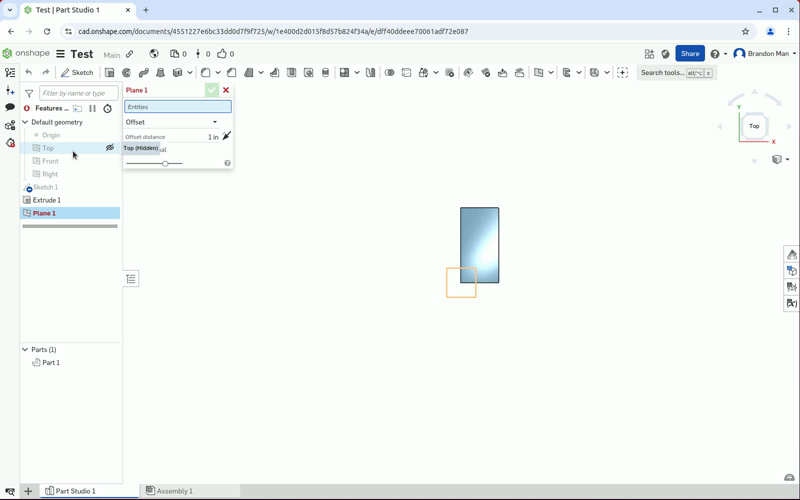
click(73, 150)
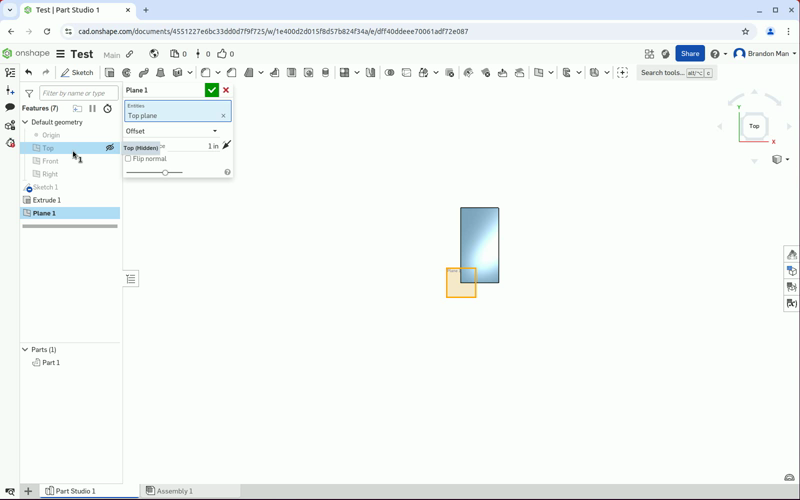
key(tab, 2)
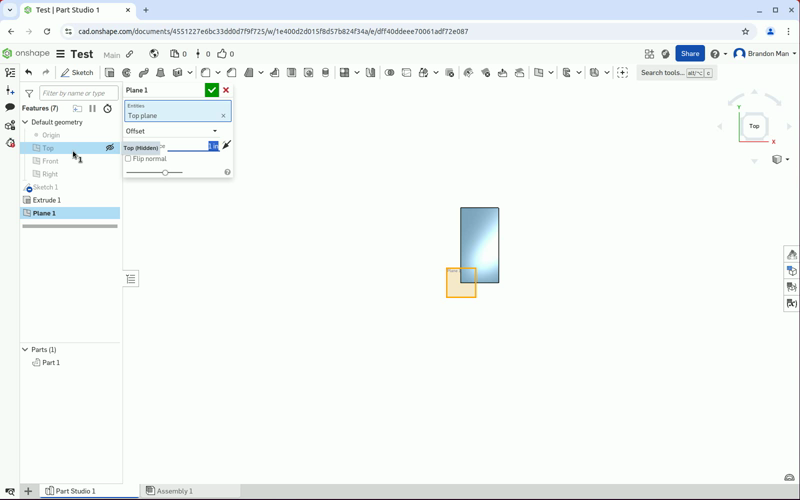
text(23.108)
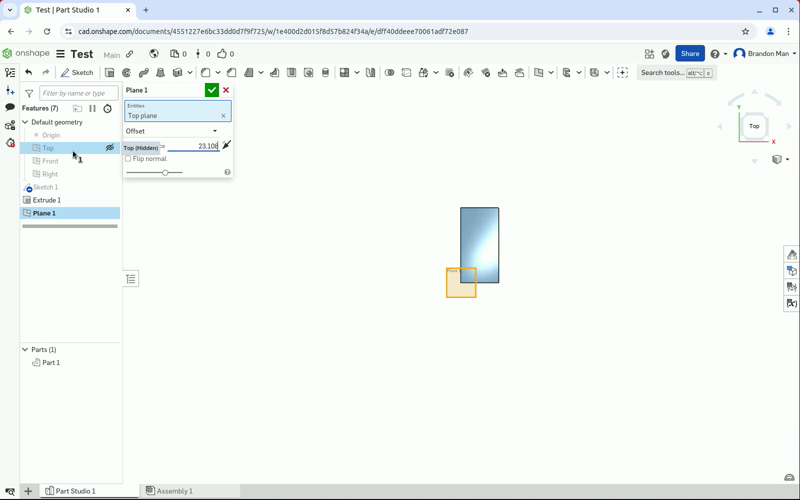
key(enter, 2)
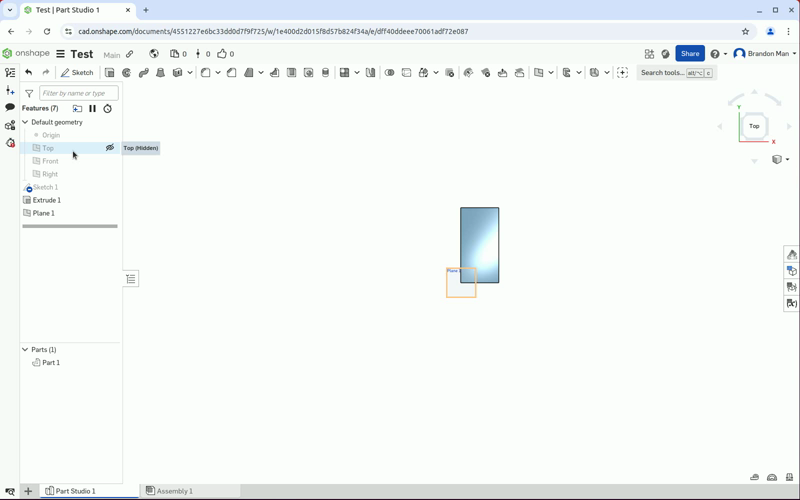
key(shift+s)
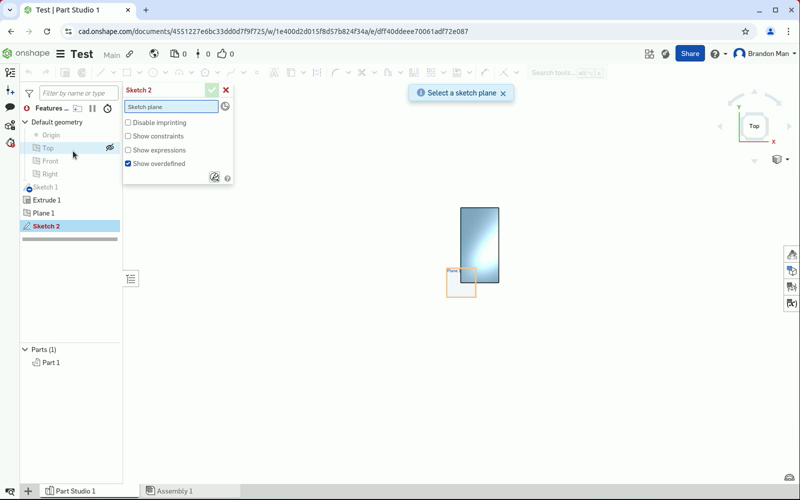
mouse_move(73, 215)
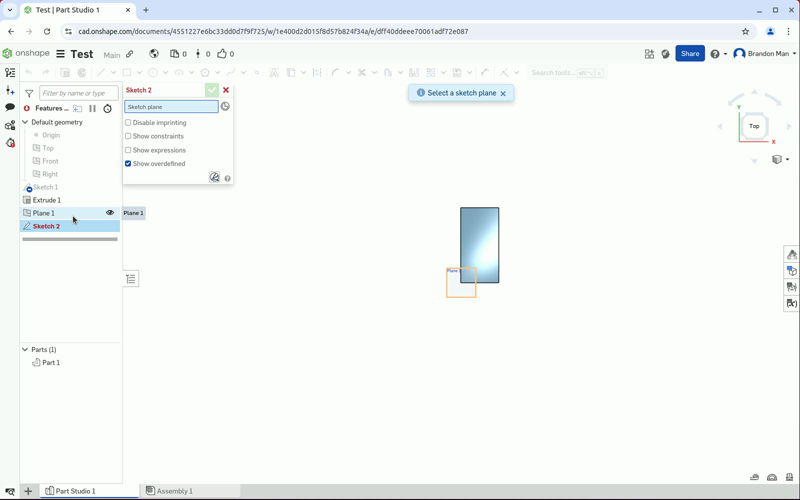
click(73, 215)
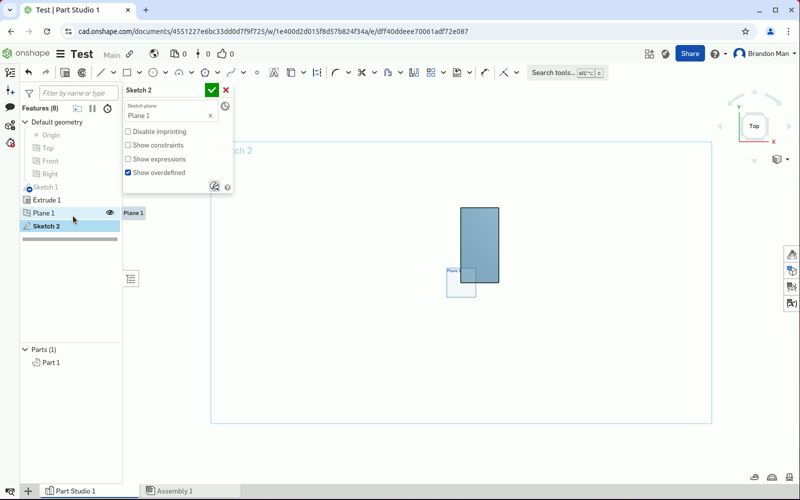
mouse_move(73, 352)
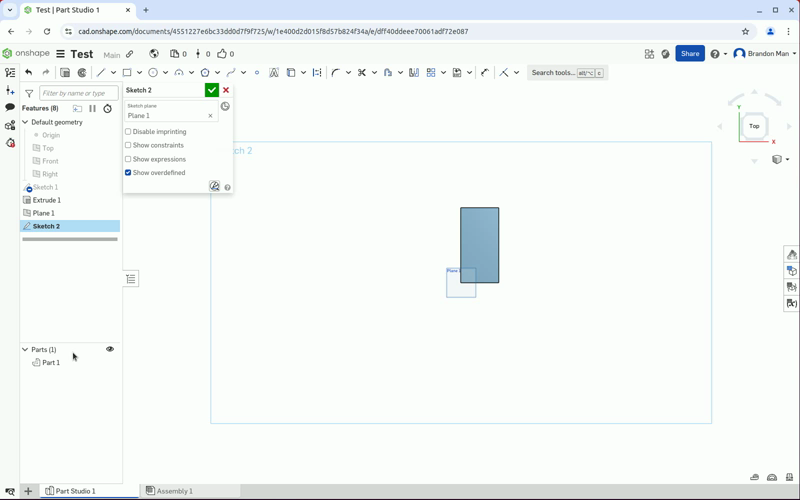
key(y)
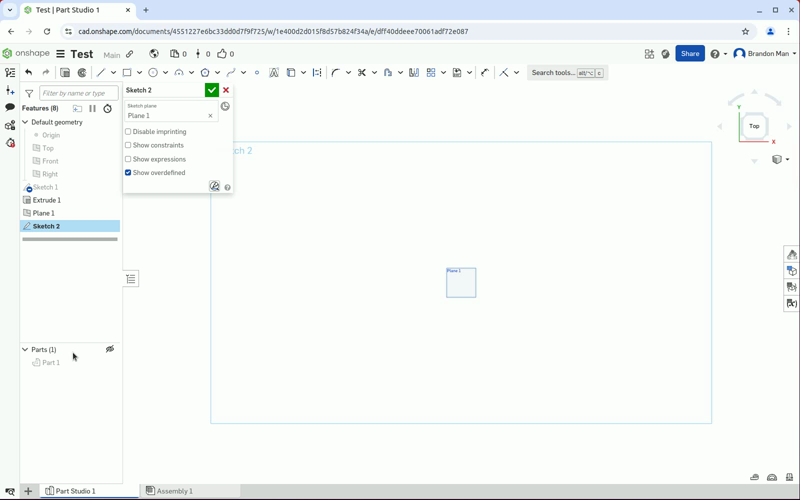
key(l)
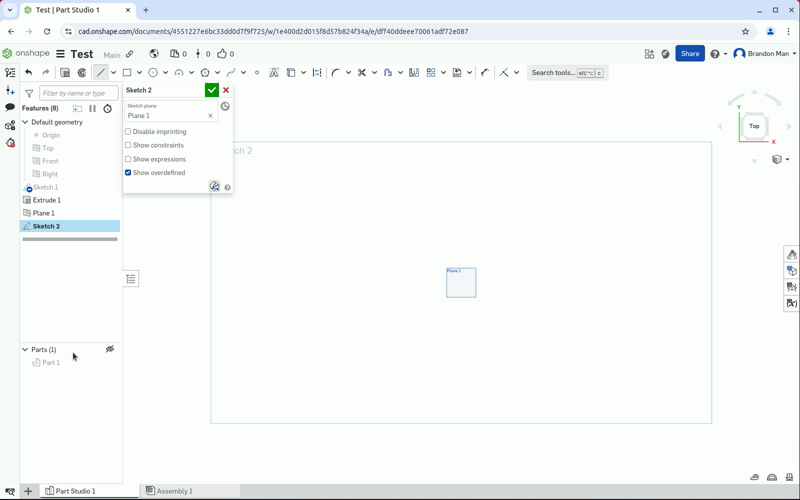
key_down(shift)
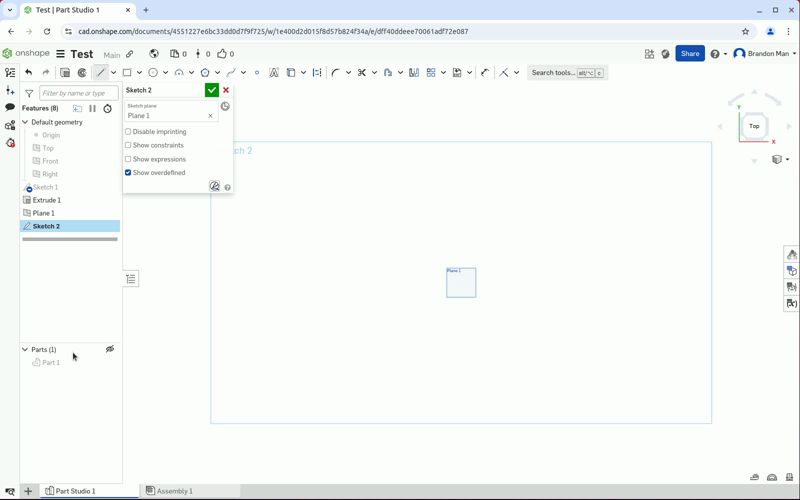
mouse_move(460, 282)
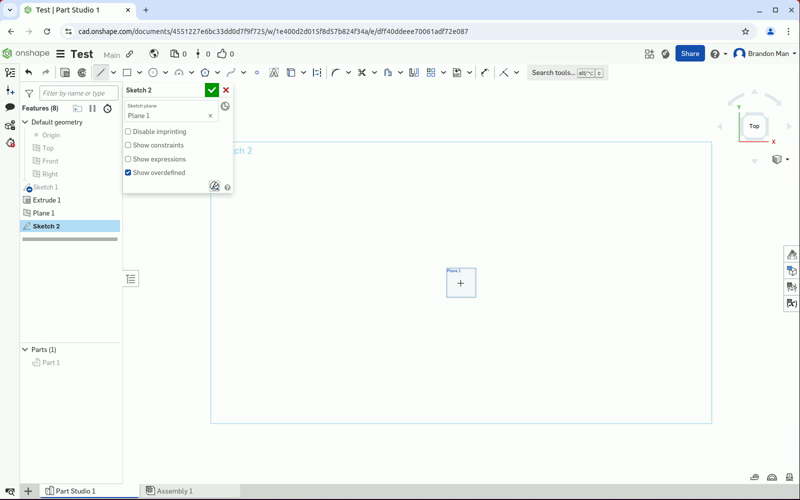
click(460, 282)
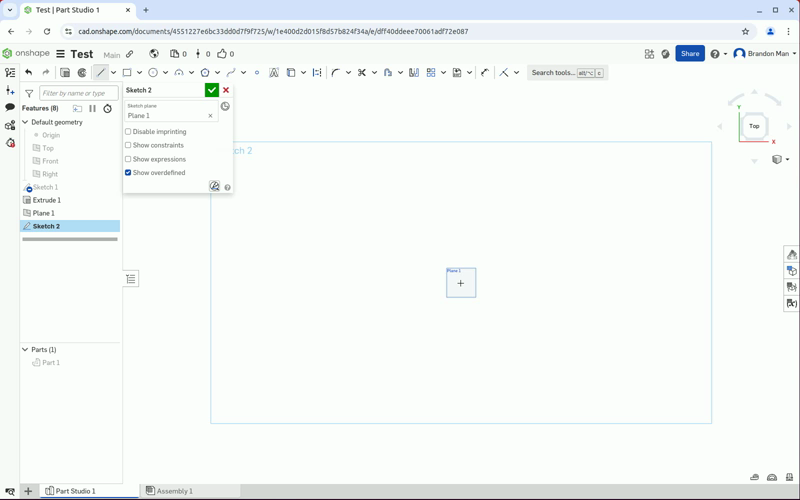
key_up(shift)
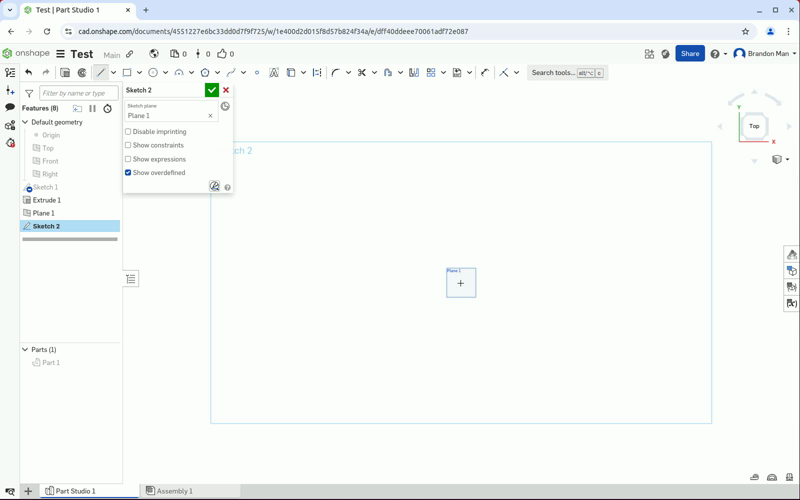
key_down(shift)
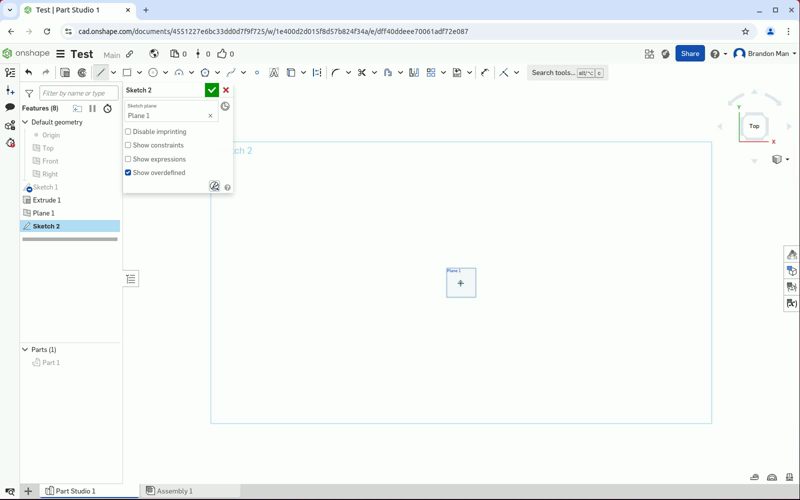
mouse_move(490, 282)
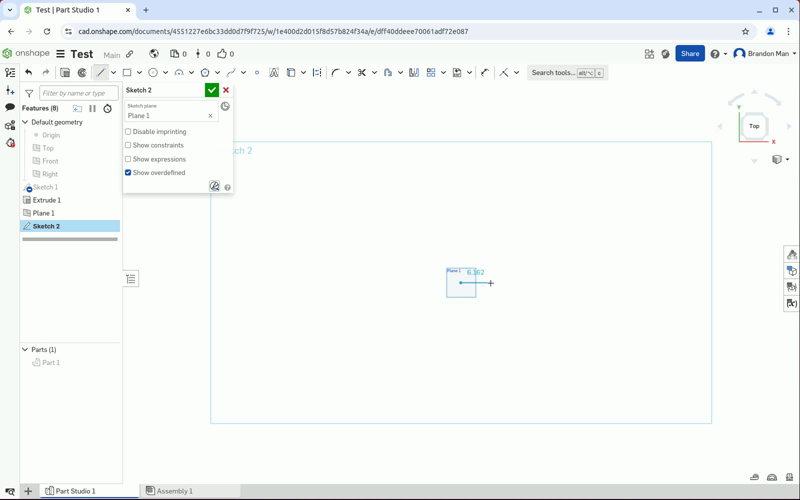
mouse_move(499, 282)
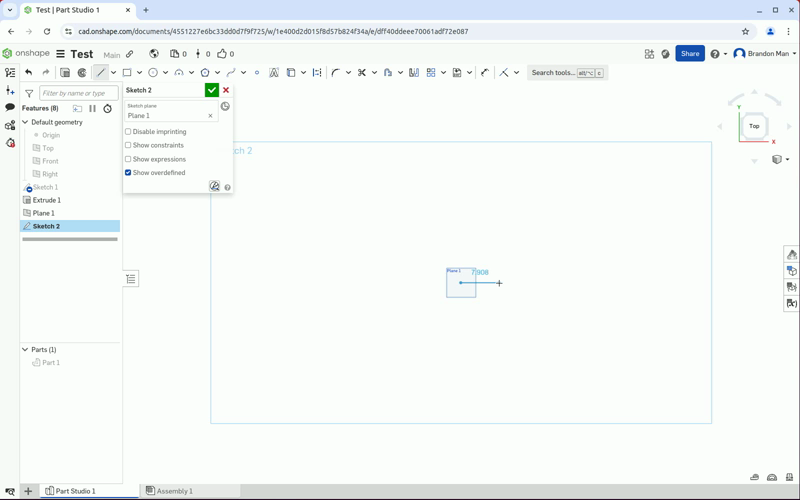
click(499, 282)
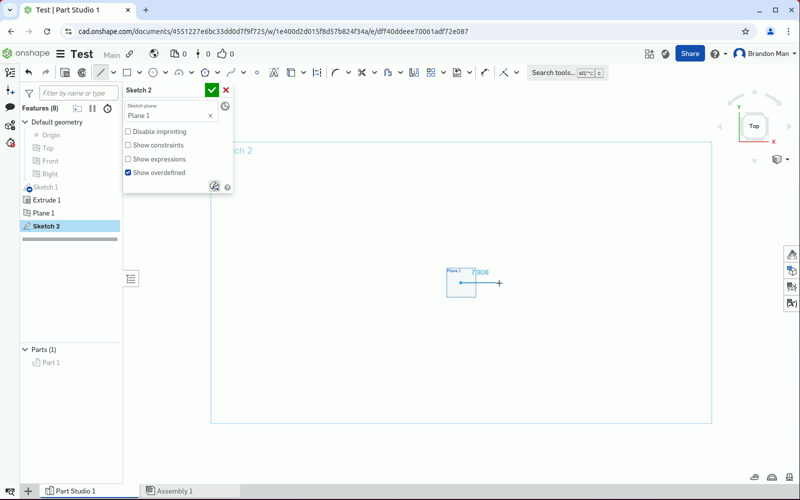
key_up(shift)
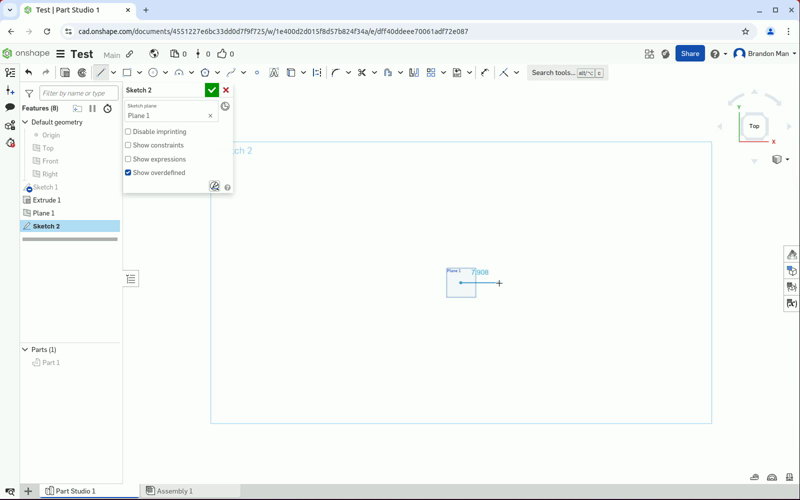
key_down(shift)
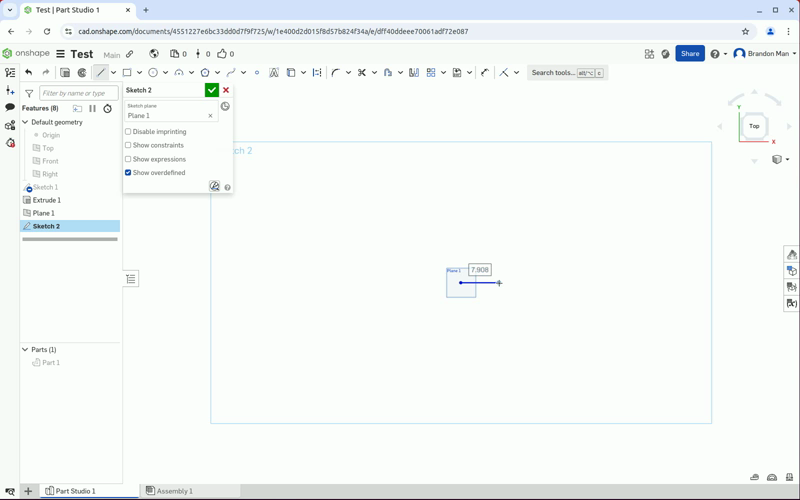
mouse_move(529, 282)
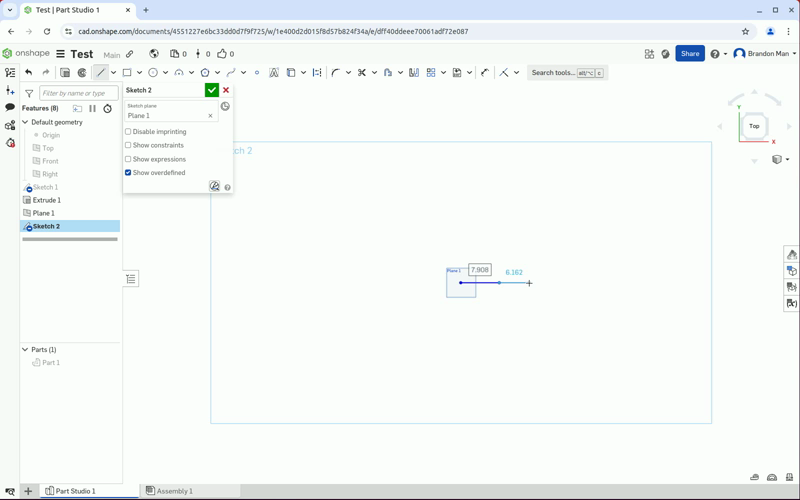
mouse_move(499, 244)
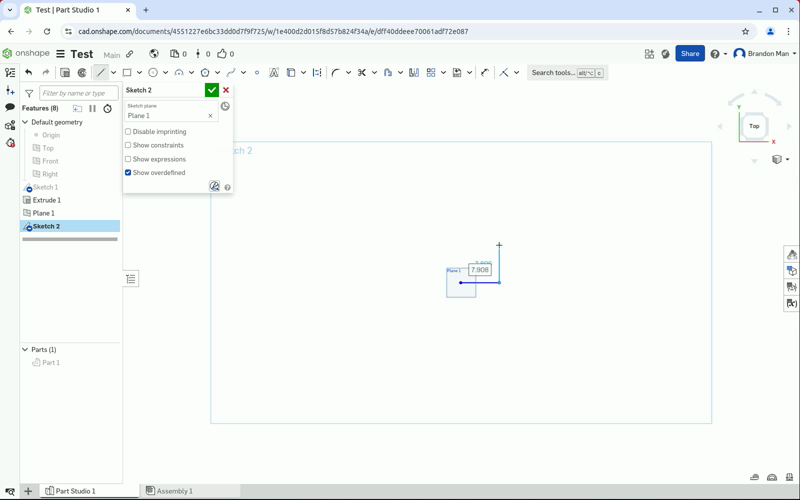
click(499, 244)
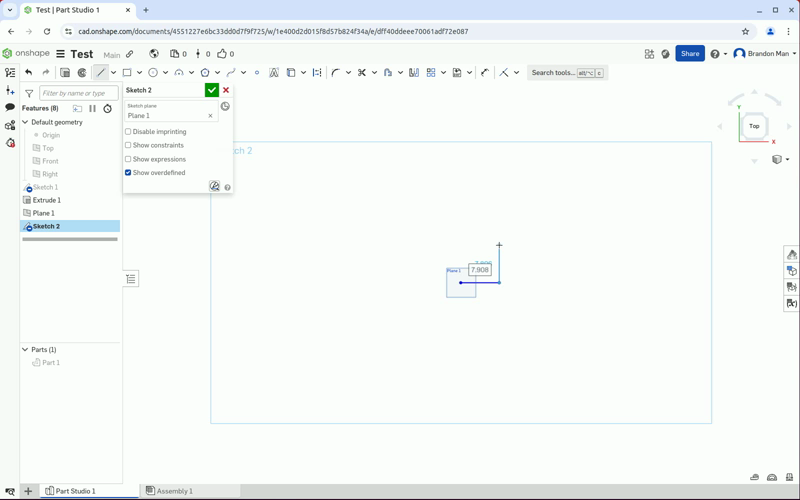
key_up(shift)
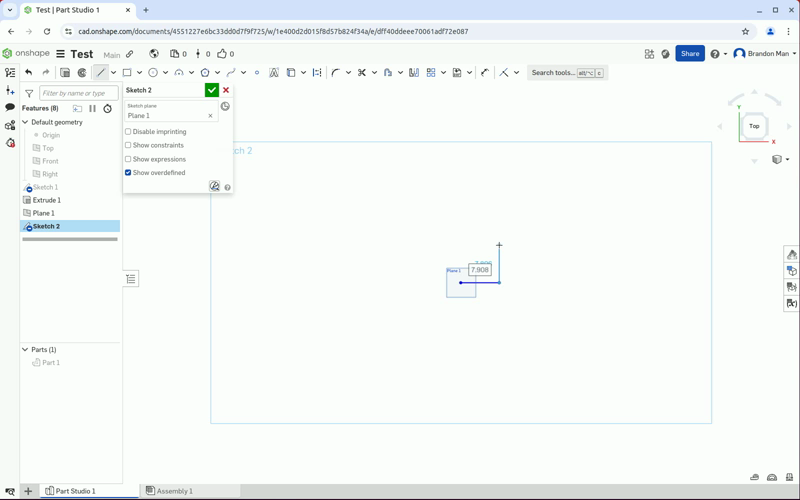
key_down(shift)
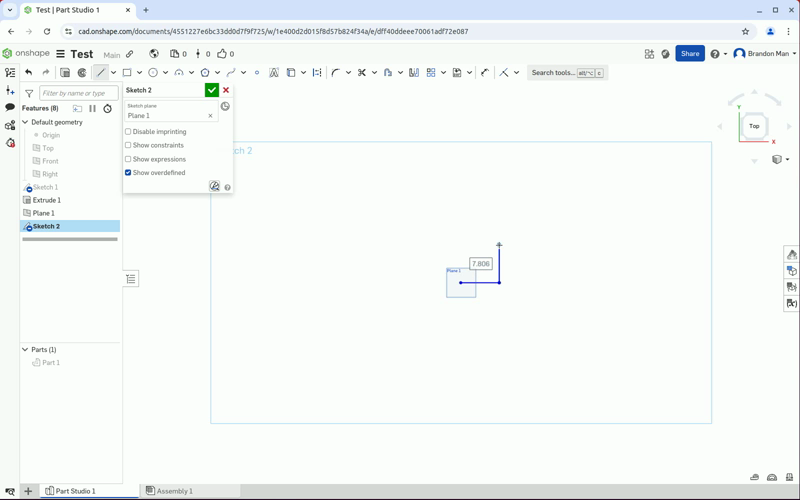
mouse_move(529, 244)
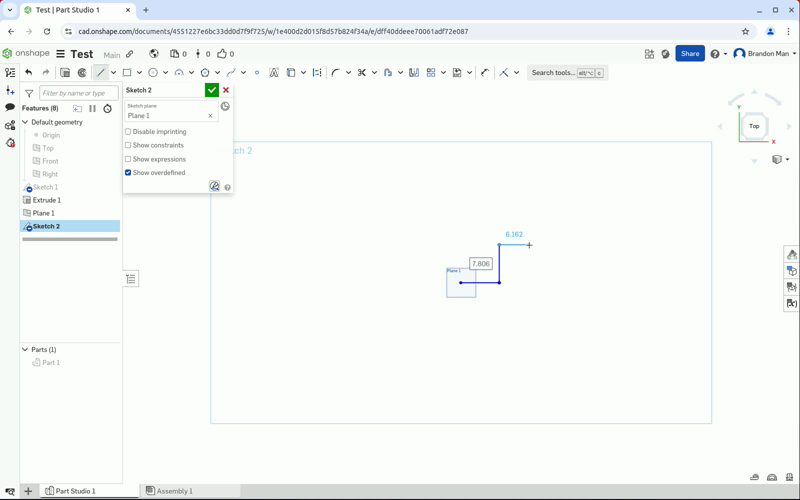
mouse_move(460, 244)
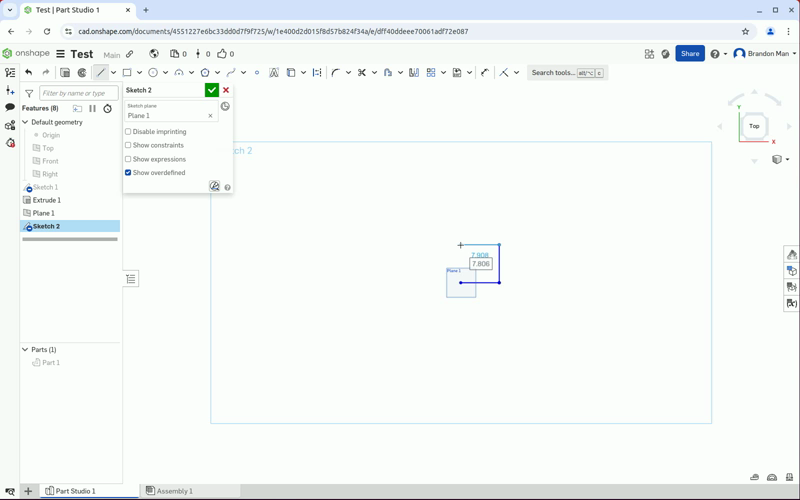
click(460, 244)
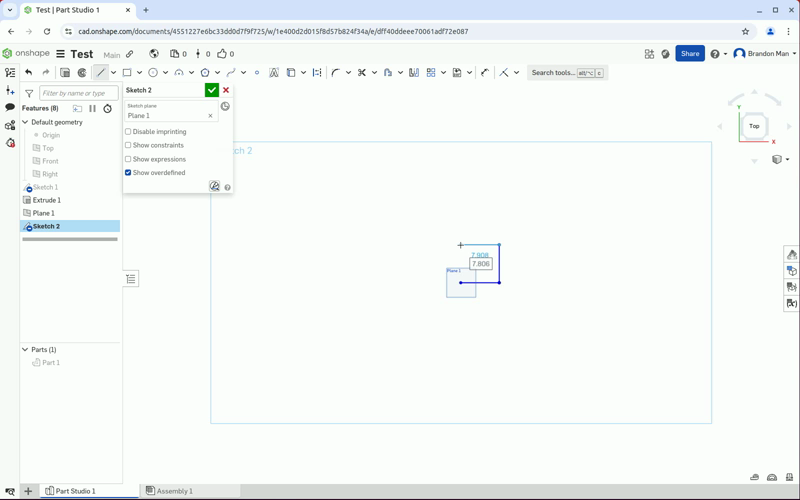
key_up(shift)
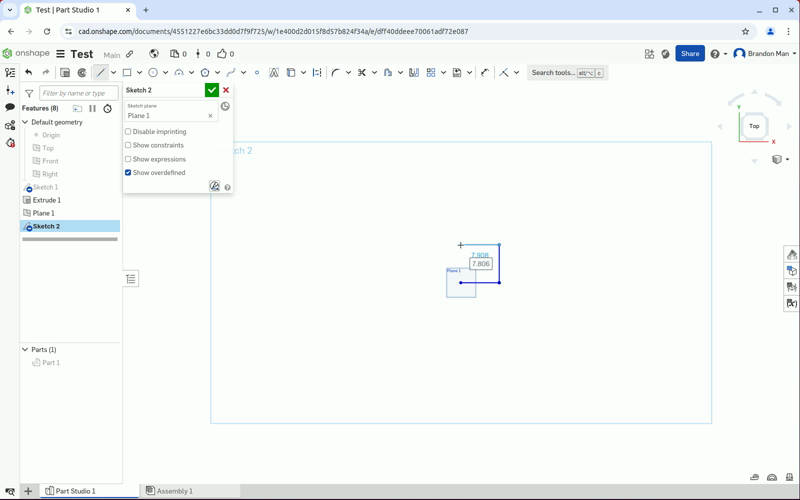
mouse_move(490, 244)
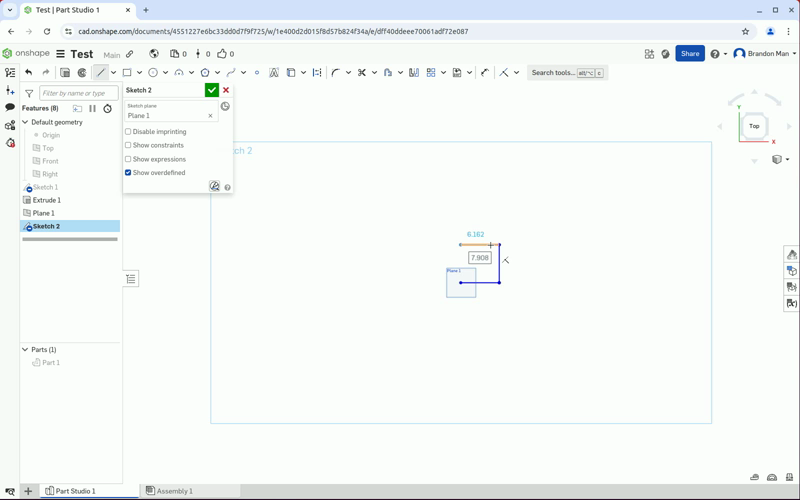
key_down(shift)
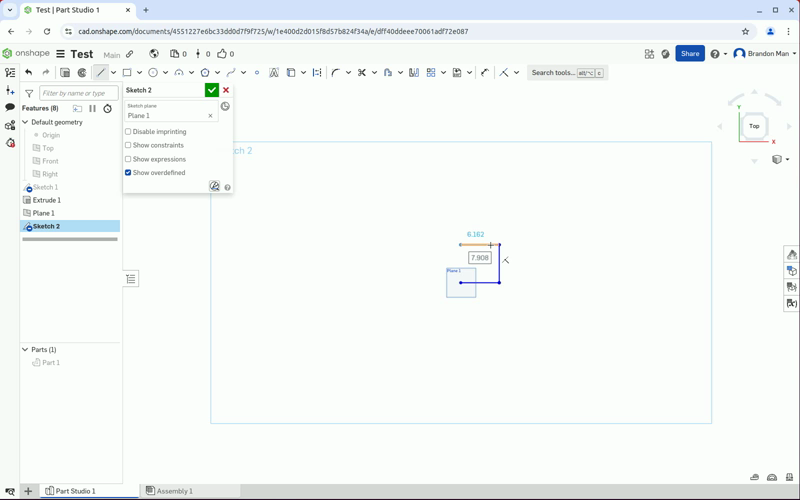
mouse_move(460, 282)
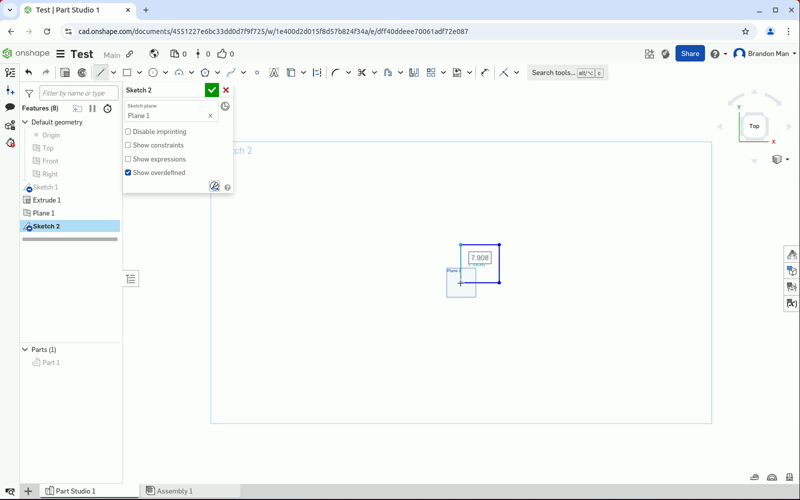
key_up(shift)
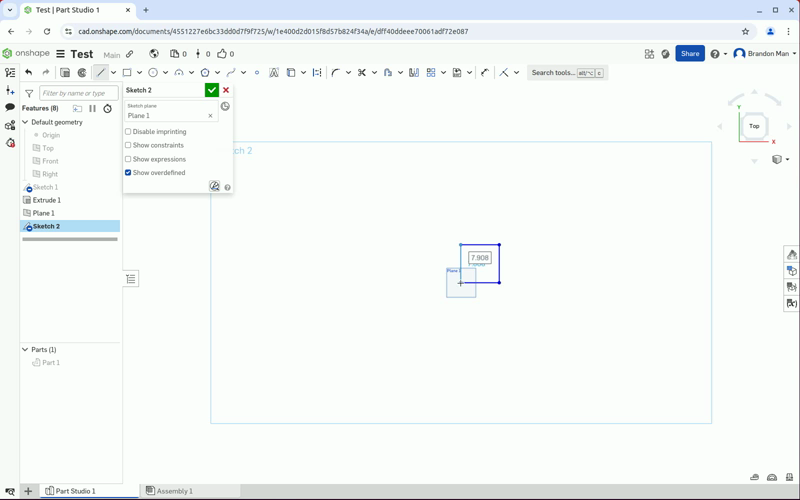
click(460, 282)
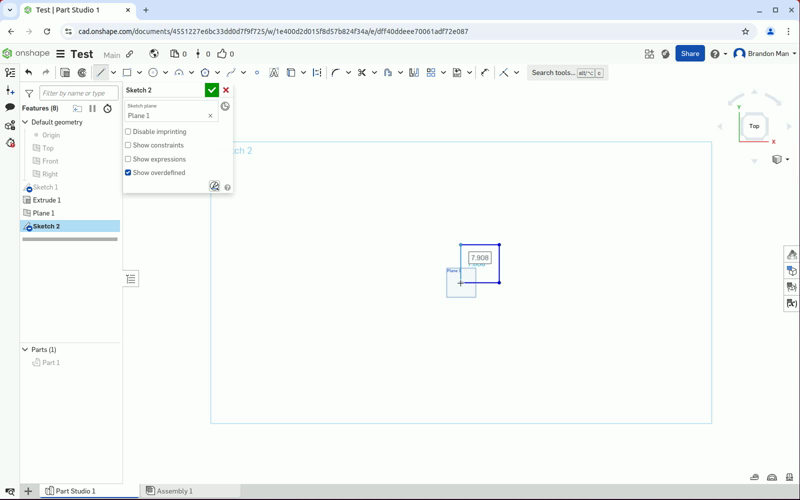
key(esc)
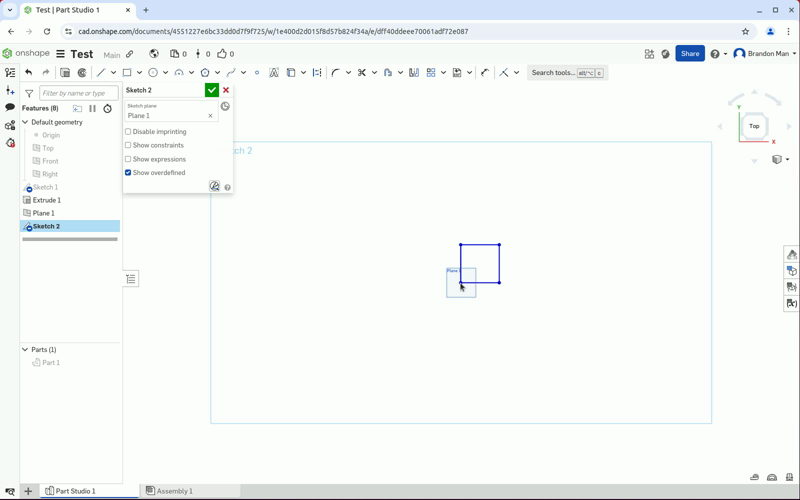
mouse_move(495, 253)
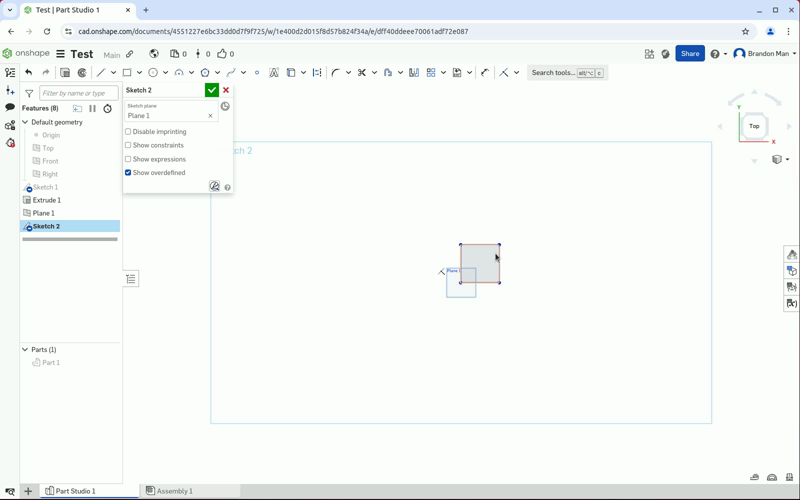
scroll(6)
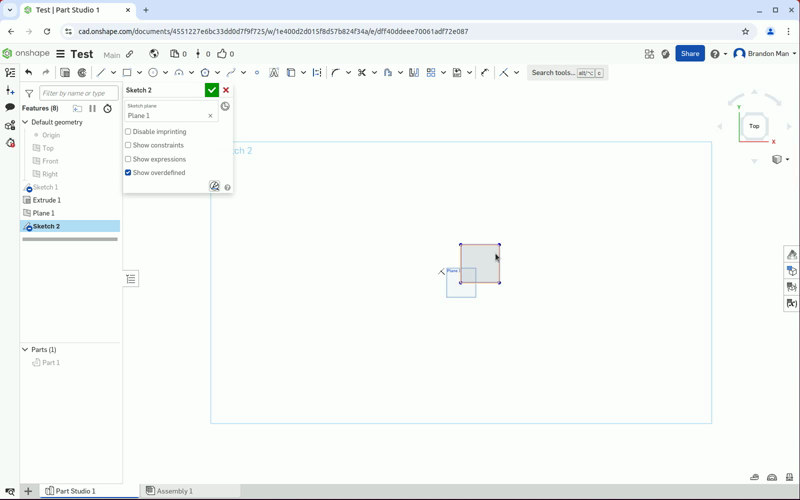
scroll(6)
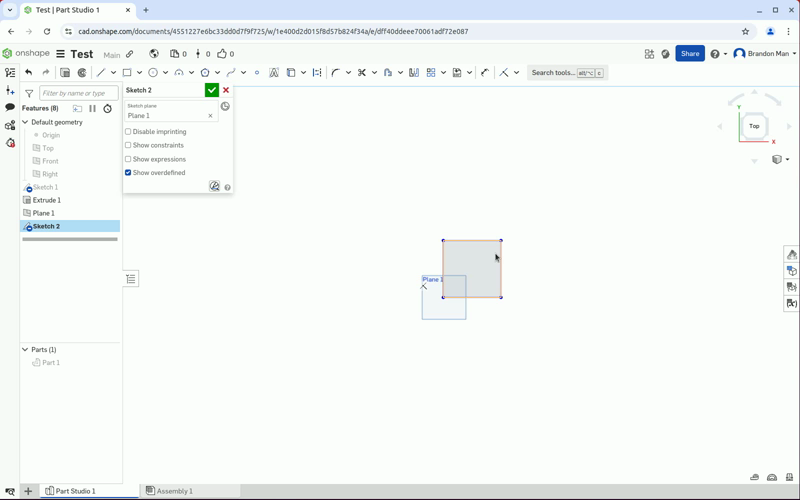
scroll(6)
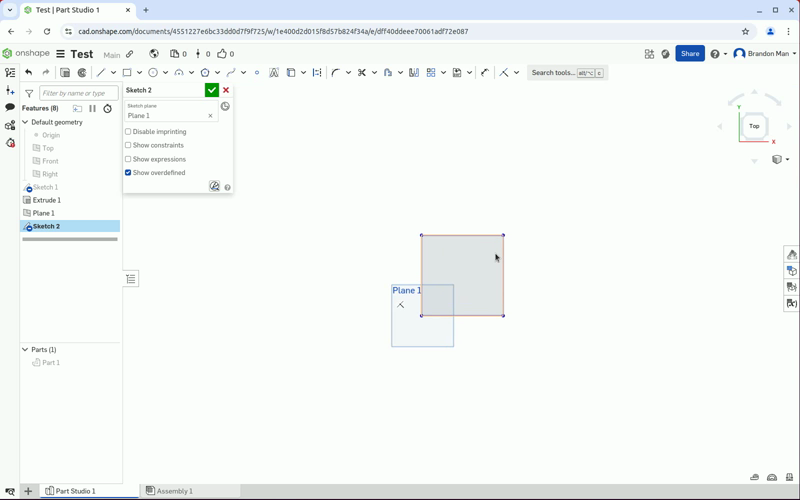
scroll(6)
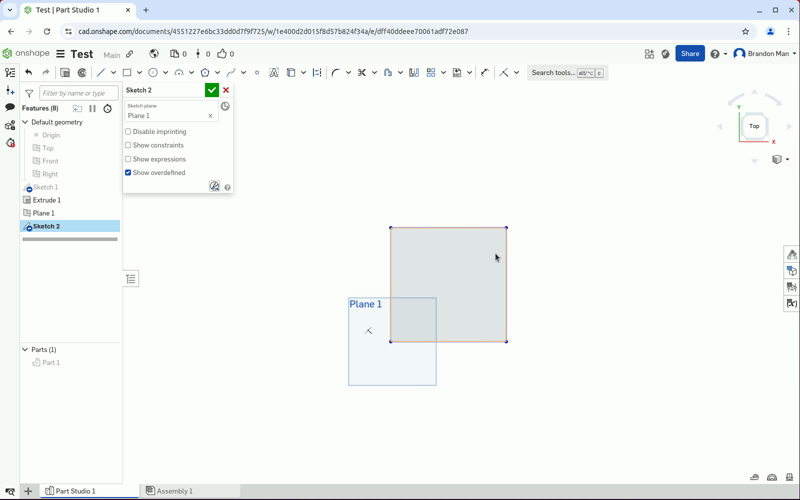
scroll(6)
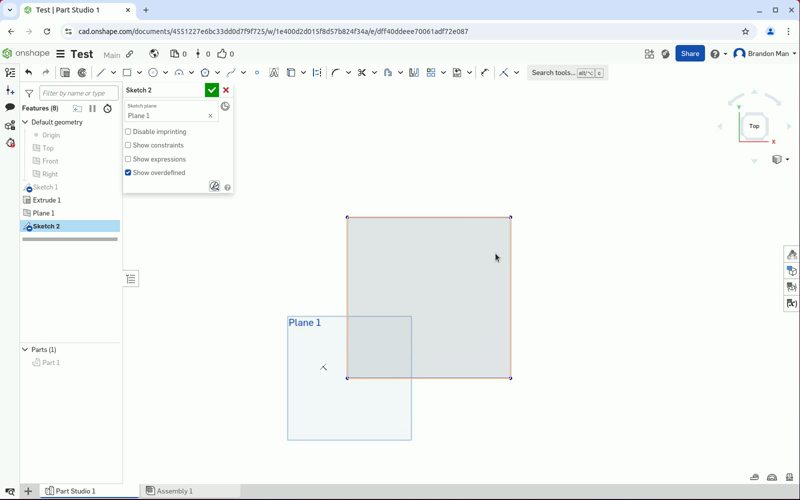
scroll(6)
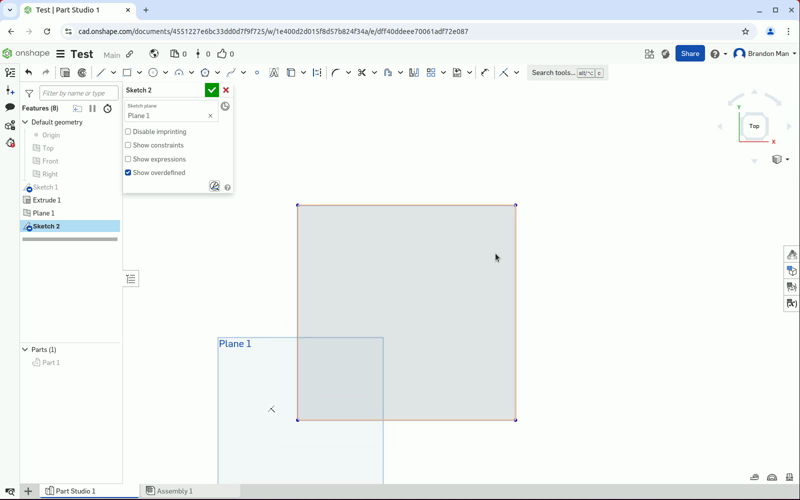
scroll(6)
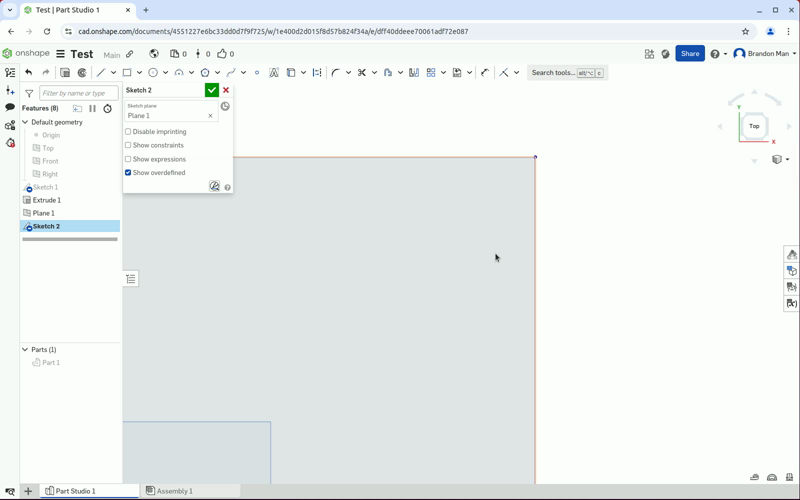
click(495, 253)
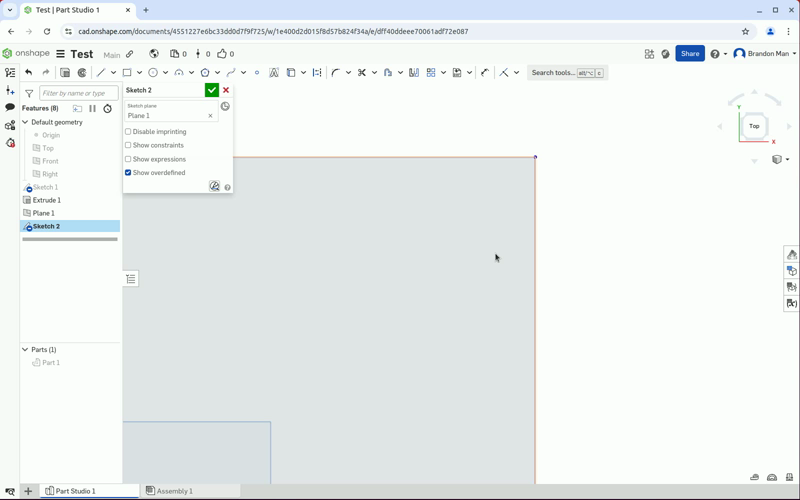
scroll(-6)
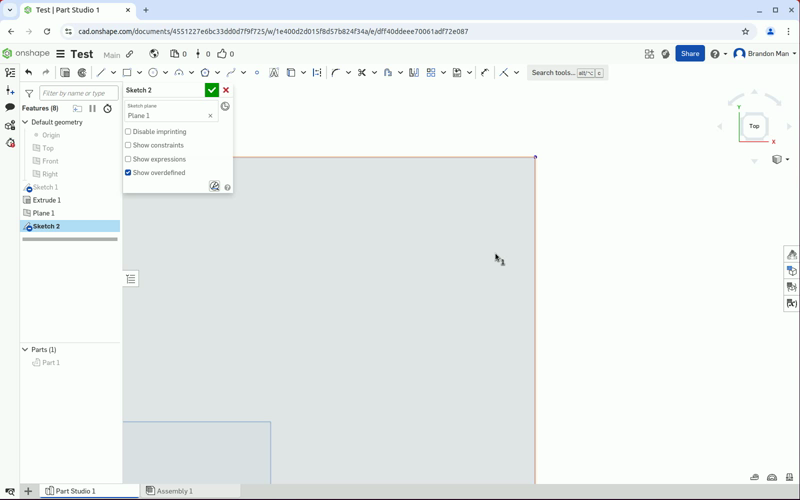
scroll(-6)
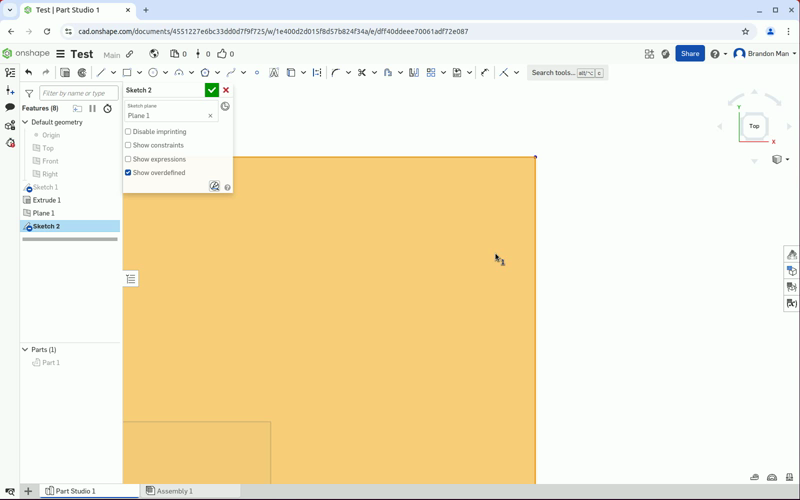
scroll(-6)
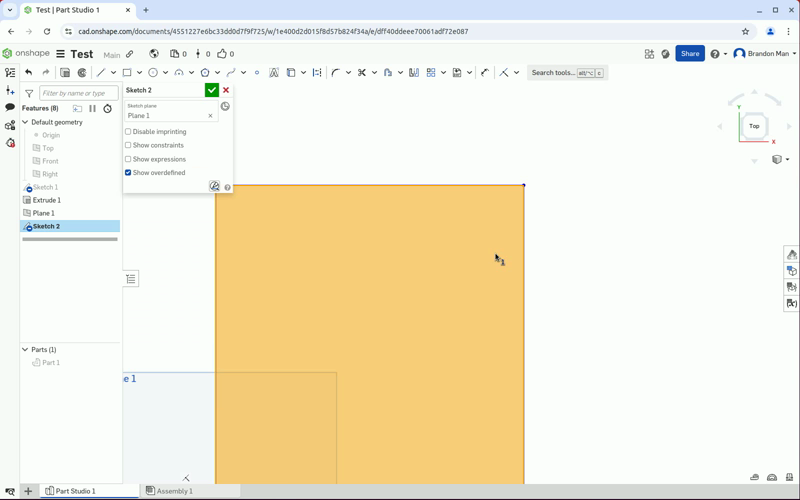
scroll(-6)
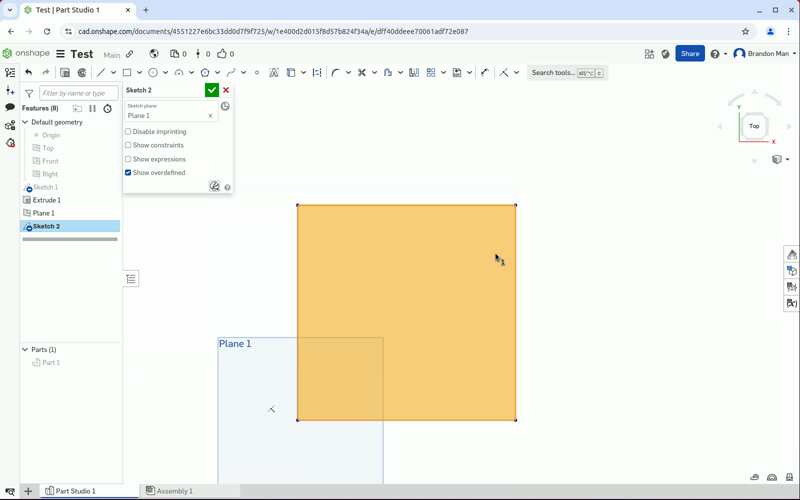
scroll(-6)
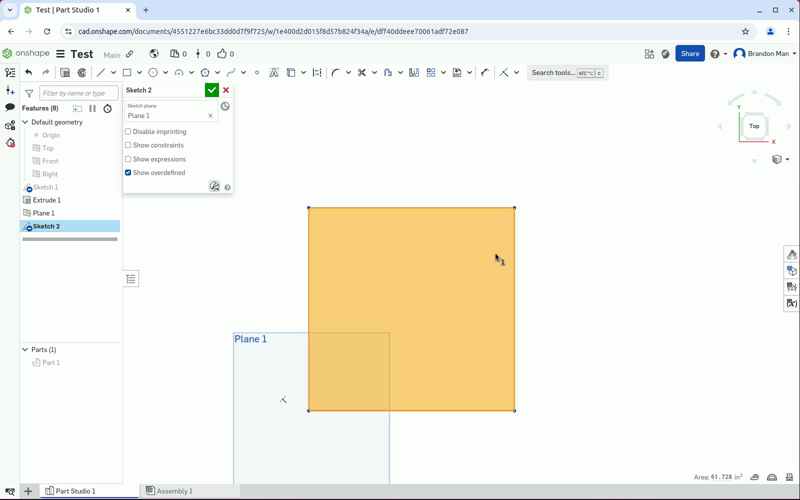
scroll(-6)
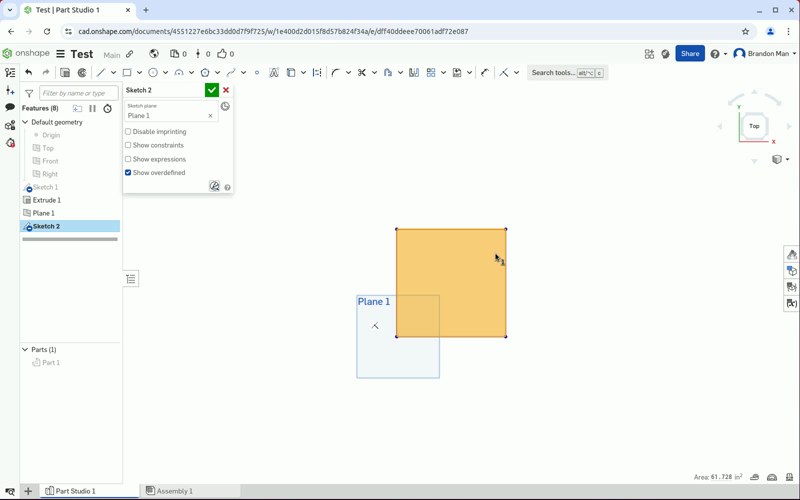
scroll(-6)
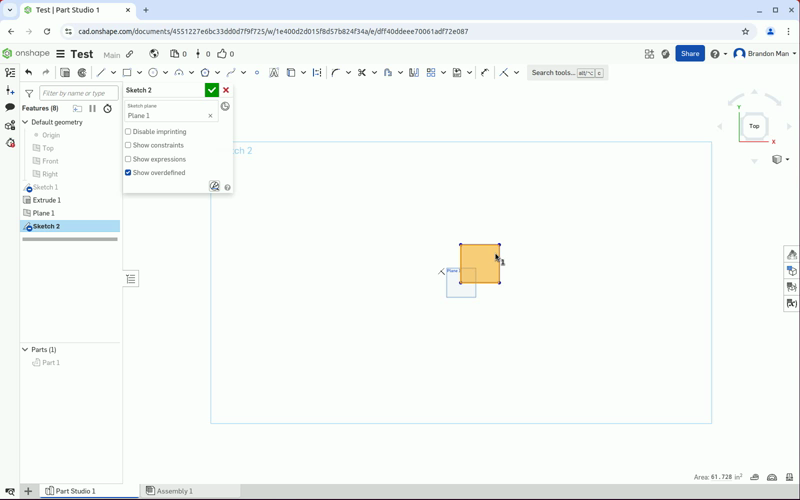
mouse_move(73, 352)
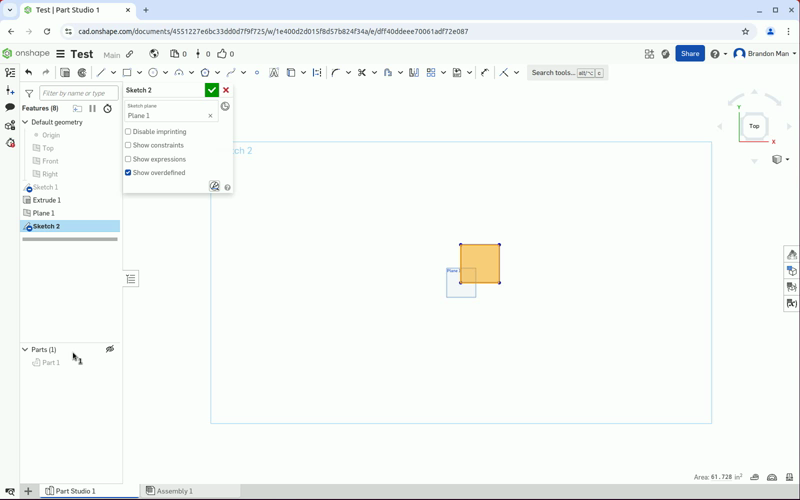
key(shift+y)
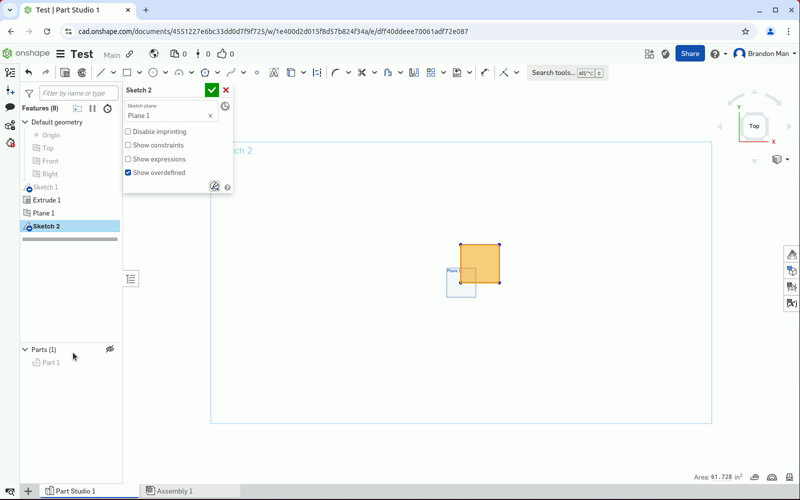
key(shift+e)
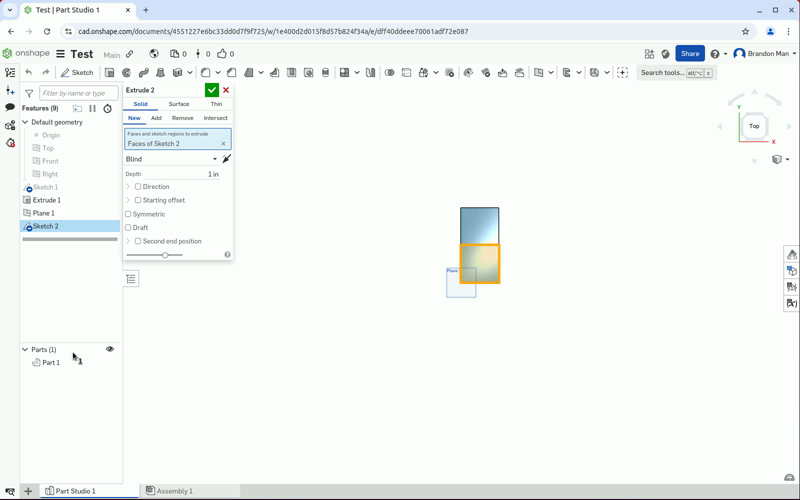
mouse_move(143, 106)
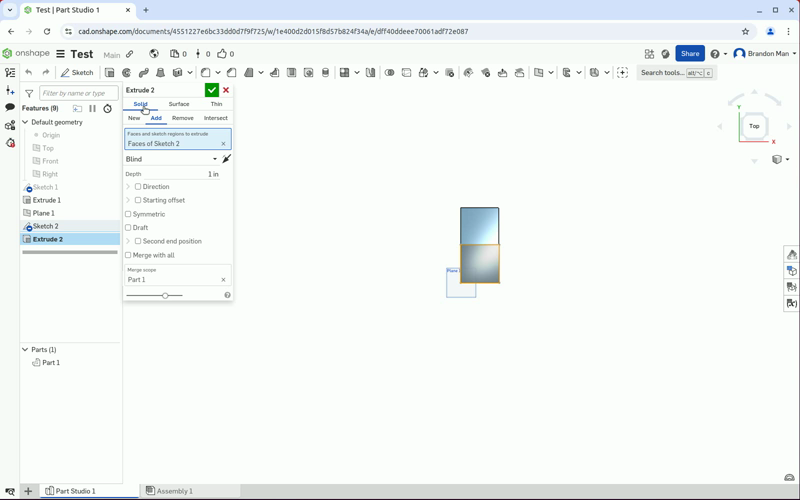
click(143, 106)
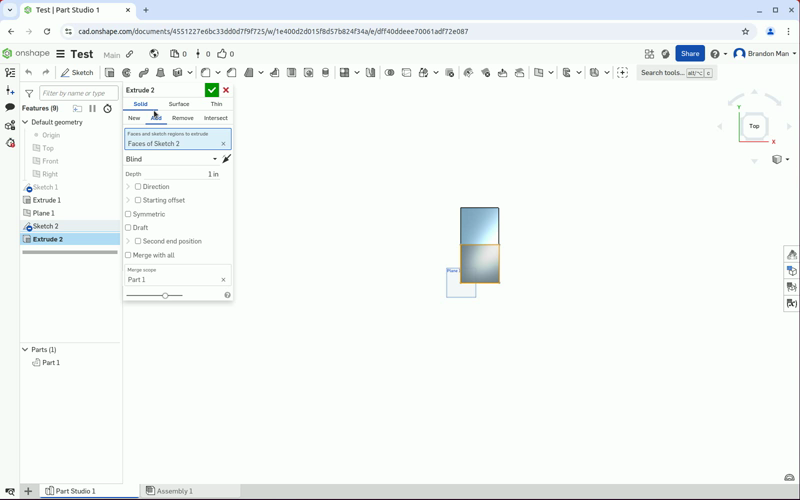
mouse_move(186, 120)
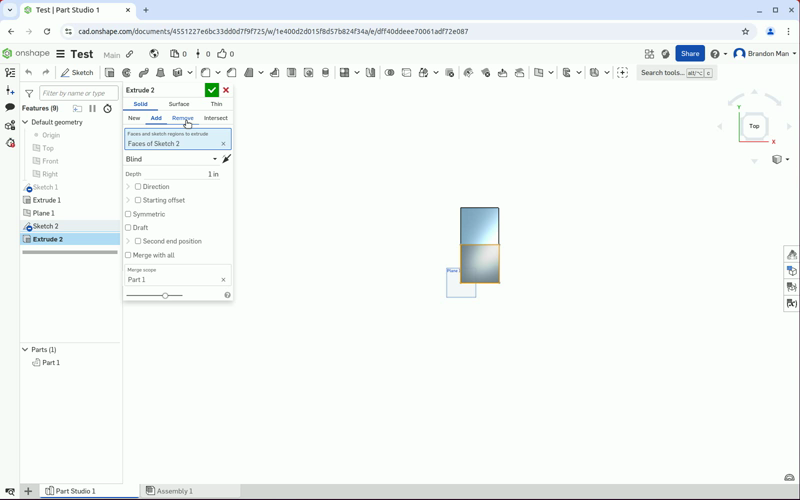
click(186, 120)
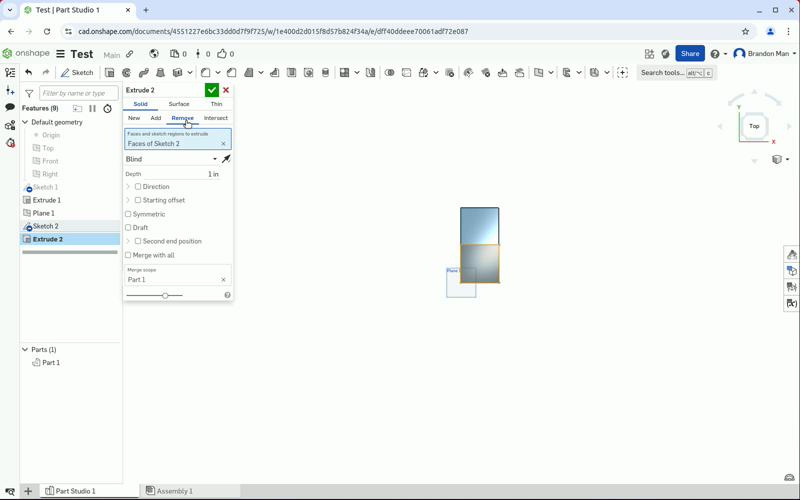
key(tab, 4)
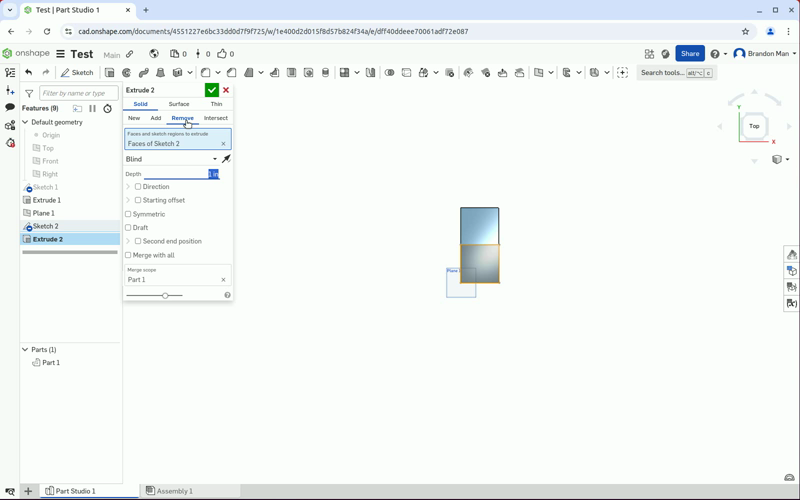
text(7.703)
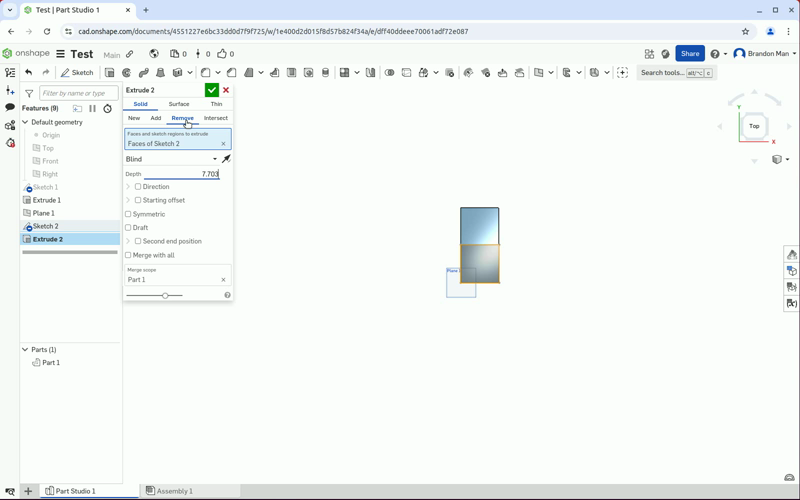
key(tab, 6)
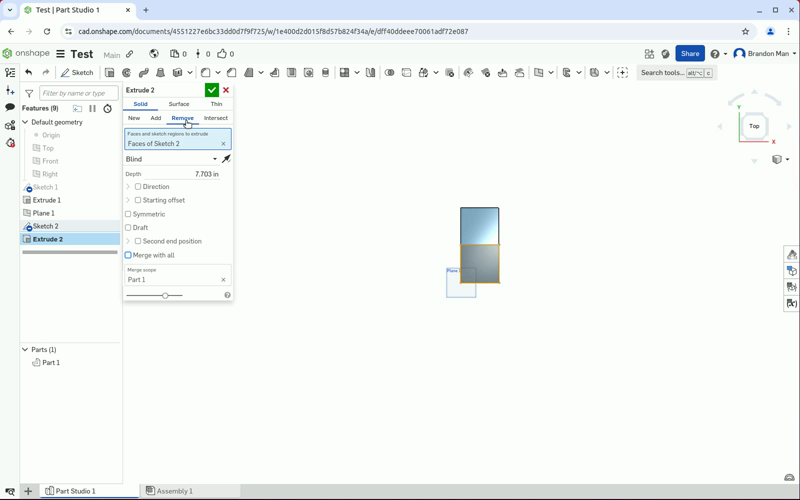
key(space)
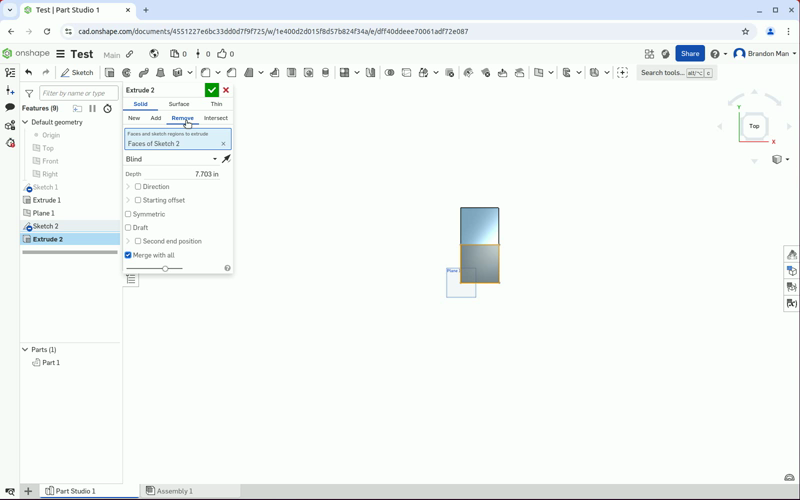
key(enter)
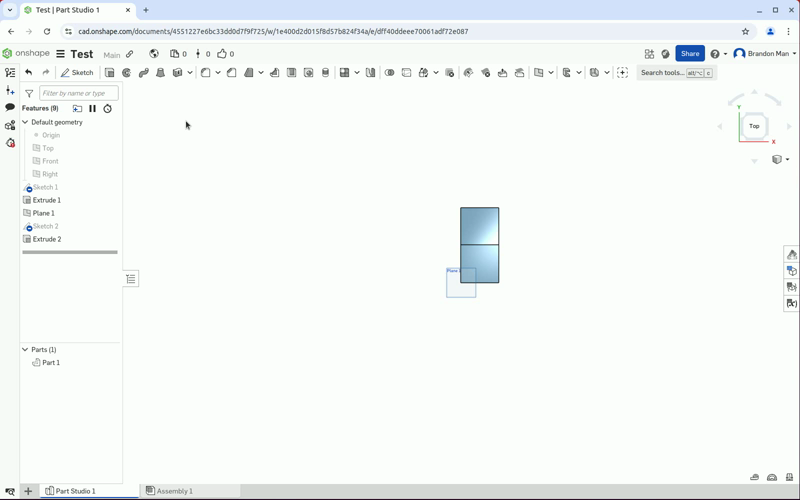
key(shift+h)
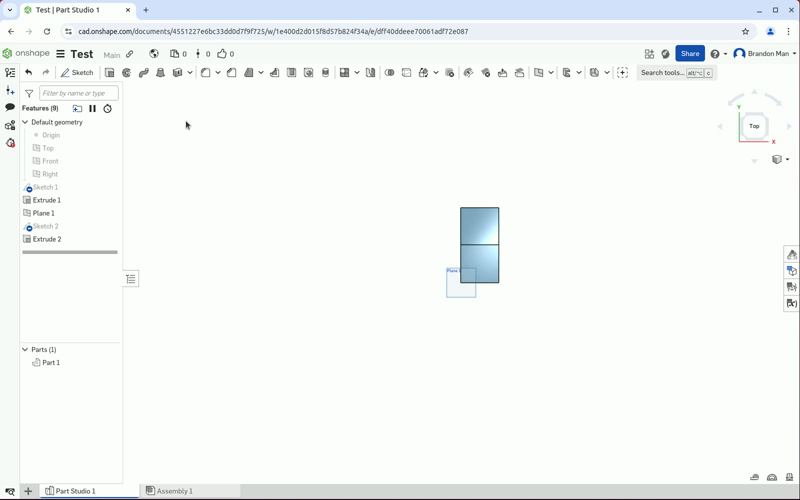
key(shift+h)
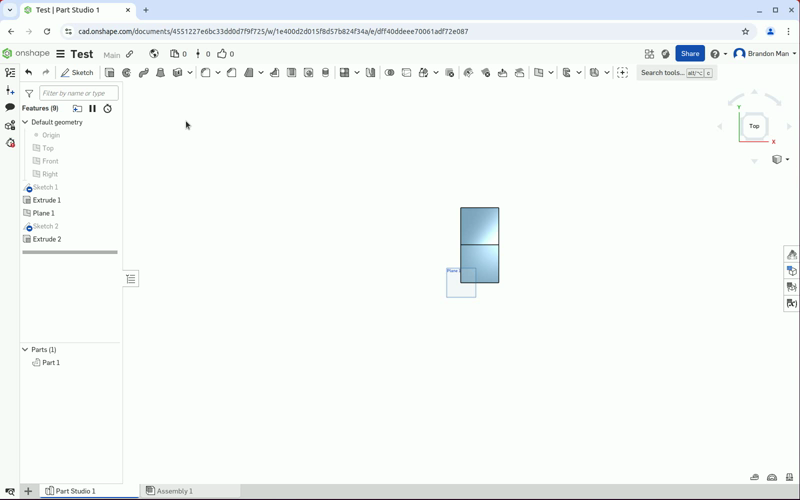
mouse_move(73, 189)
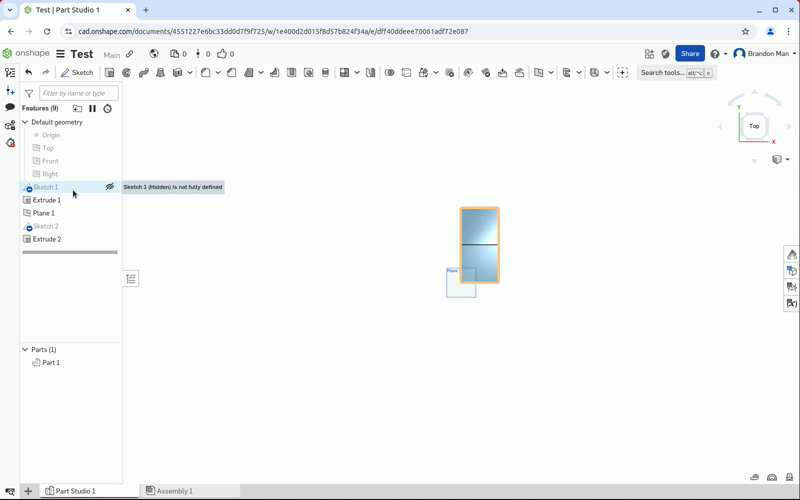
click(73, 189)
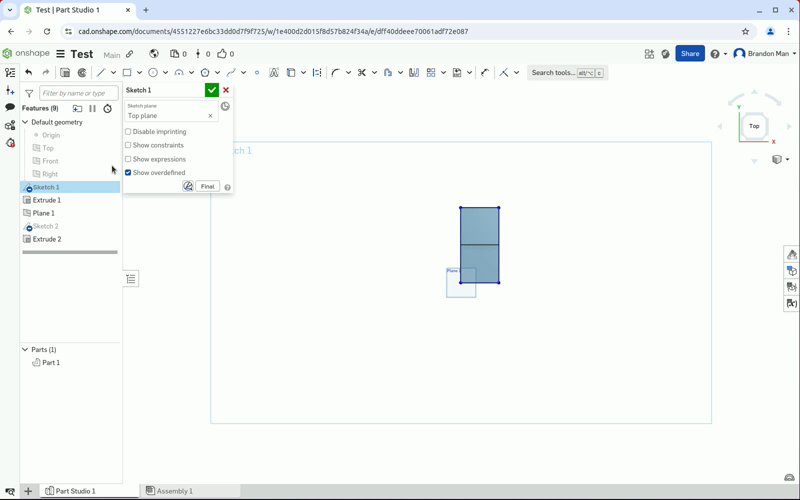
mouse_move(229, 92)
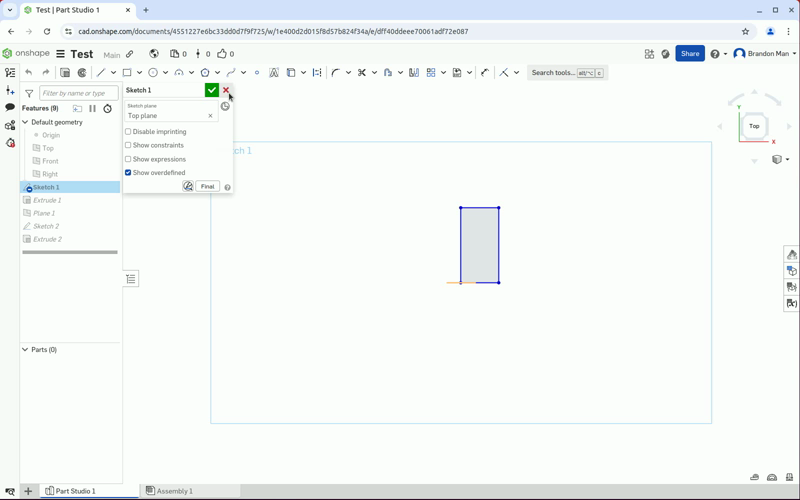
click(229, 92)
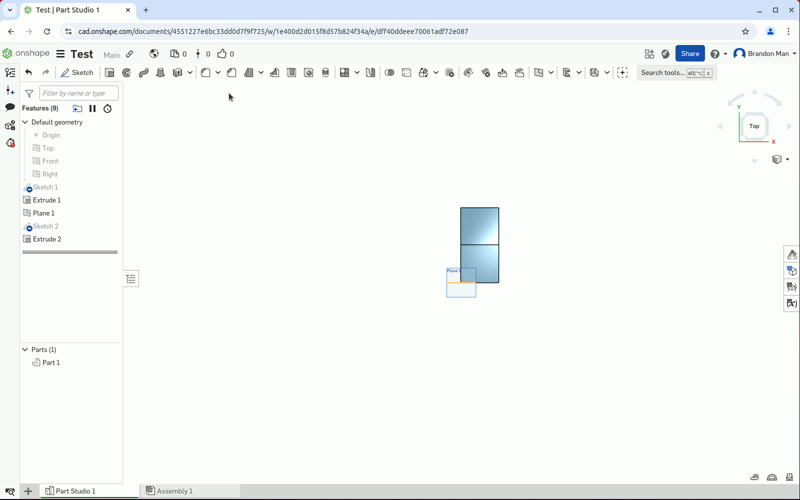
mouse_move(73, 352)
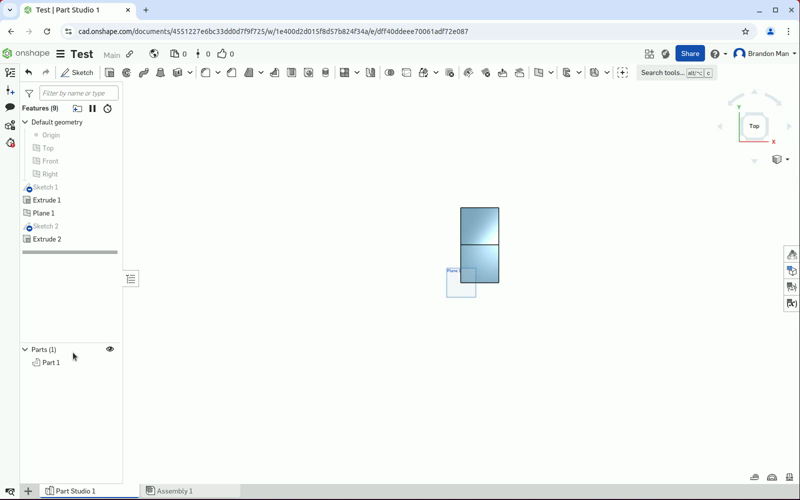
key(y)
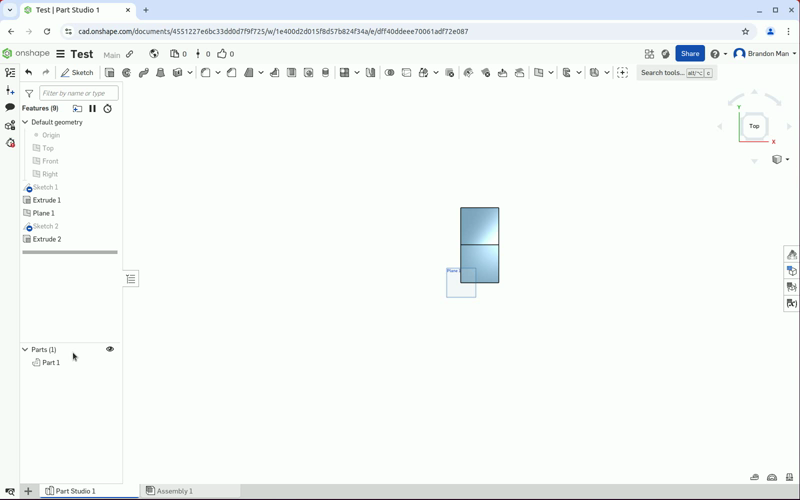
key(shift+p)
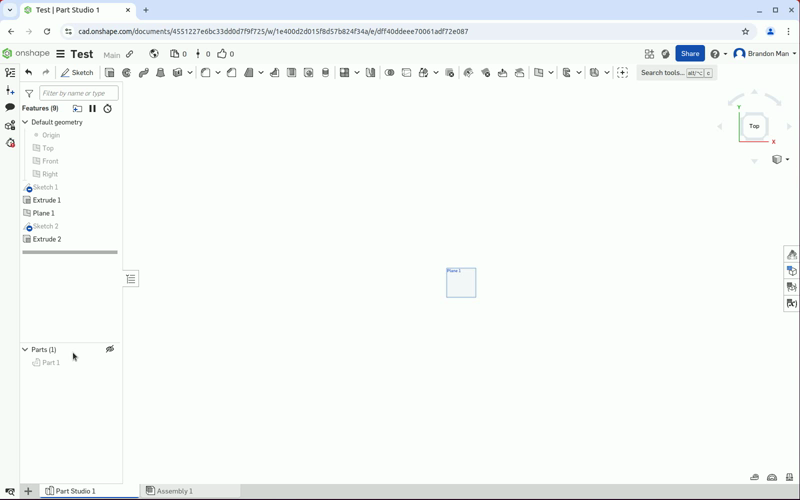
key(space)
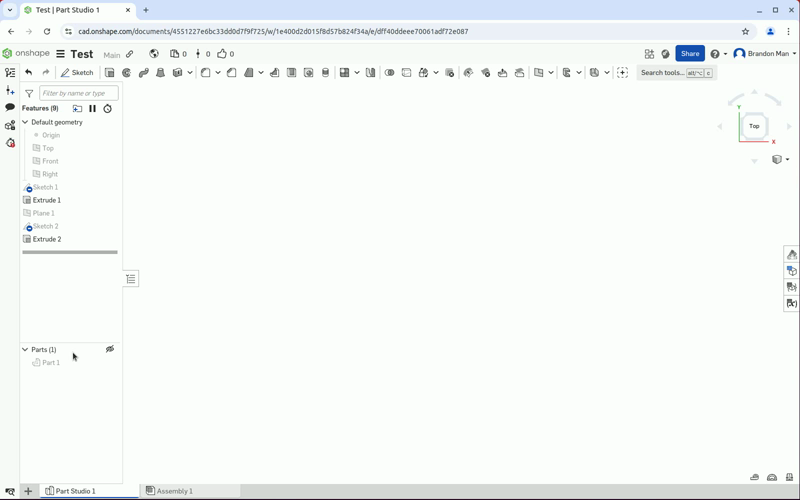
key_down(shift)
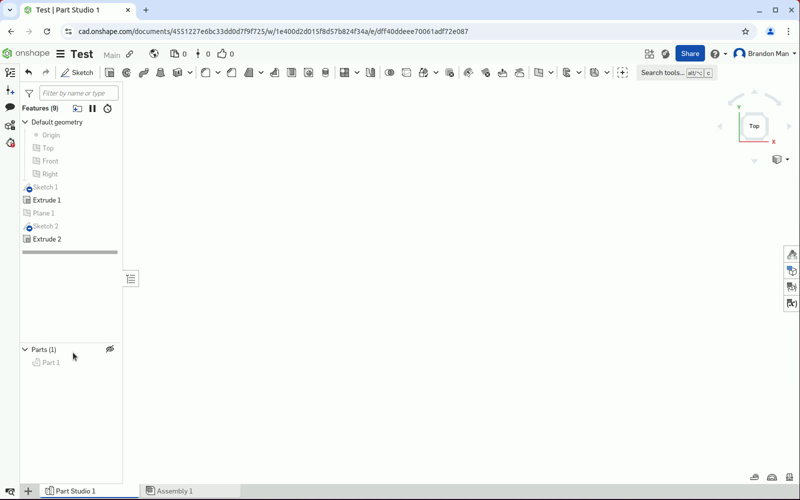
key(up)
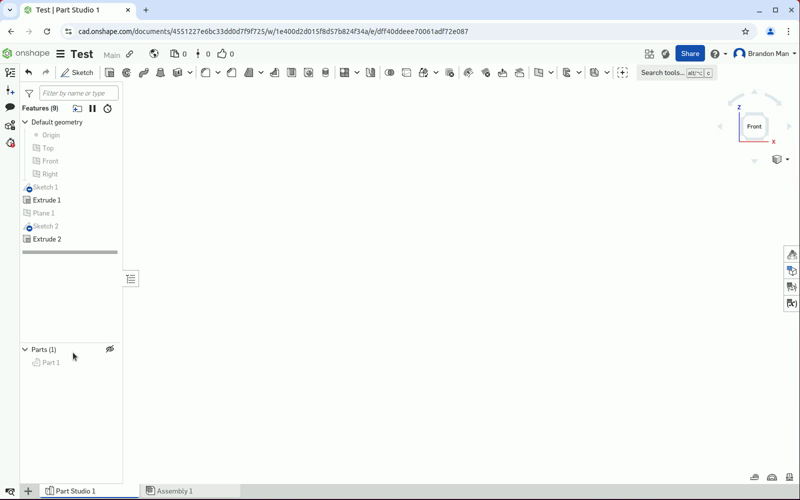
key_up(shift)
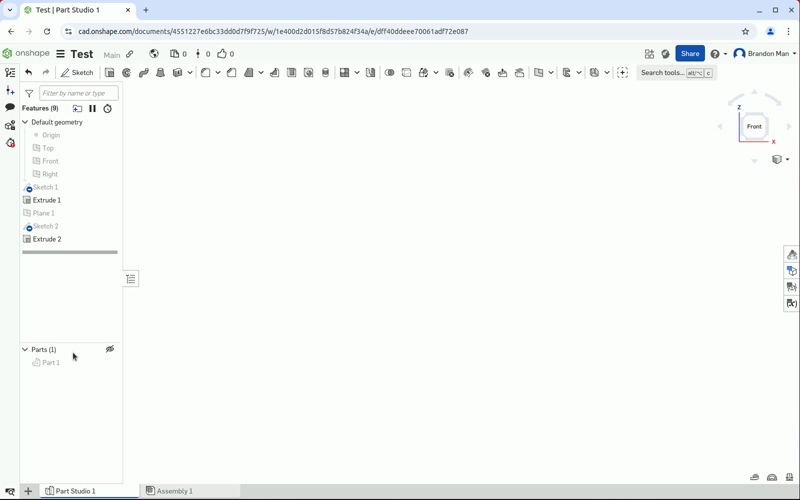
key(space)
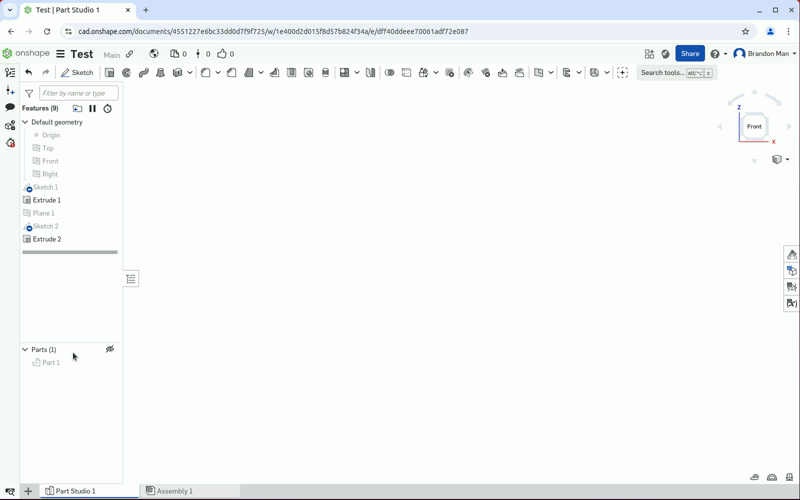
key_down(shift)
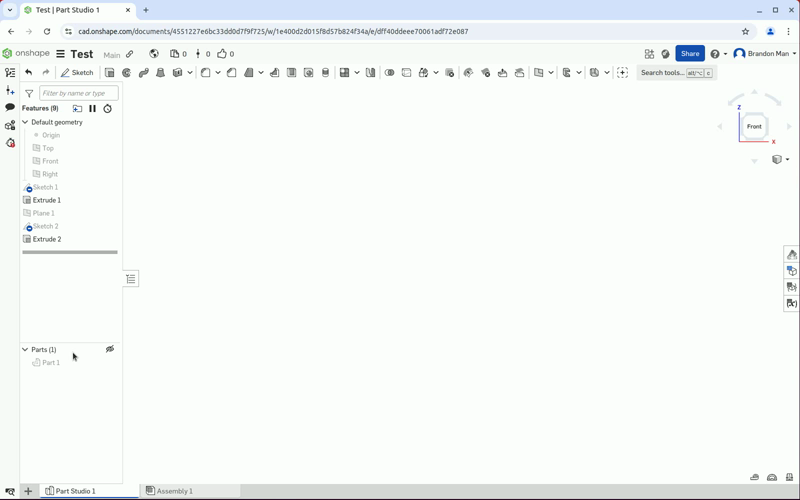
key(left)
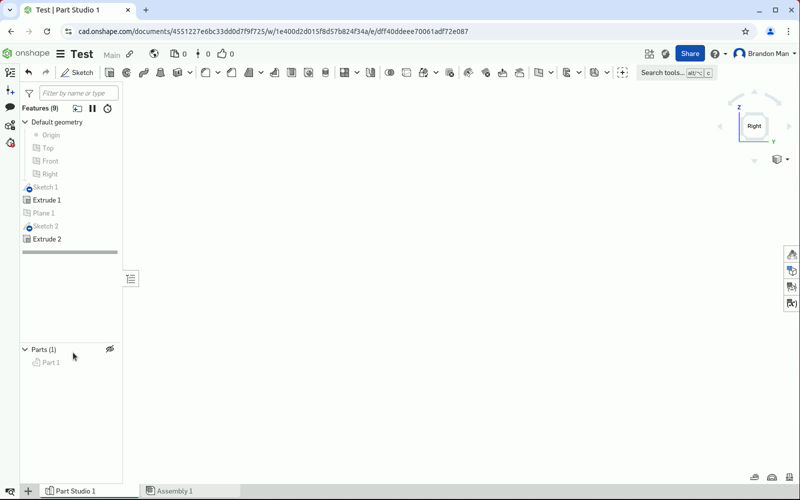
key_up(shift)
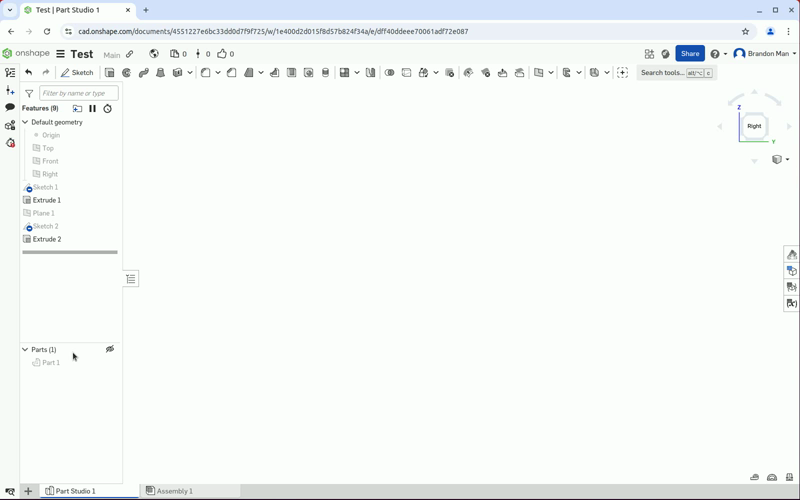
mouse_move(73, 352)
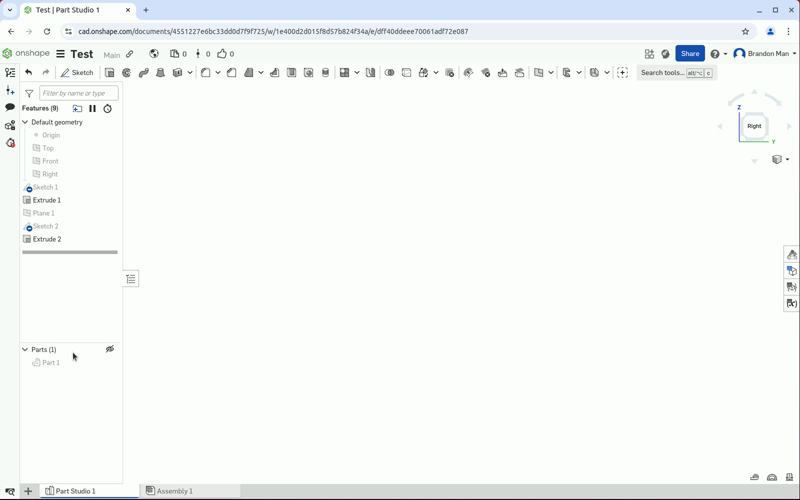
key(shift+y)
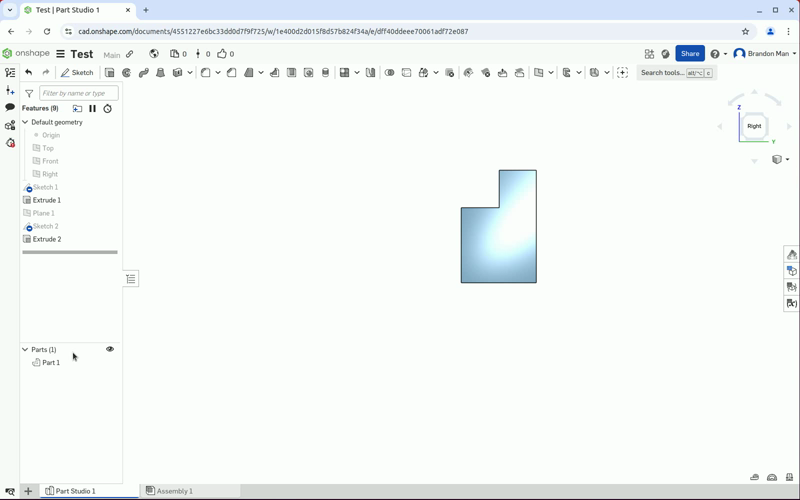
mouse_move(541, 75)
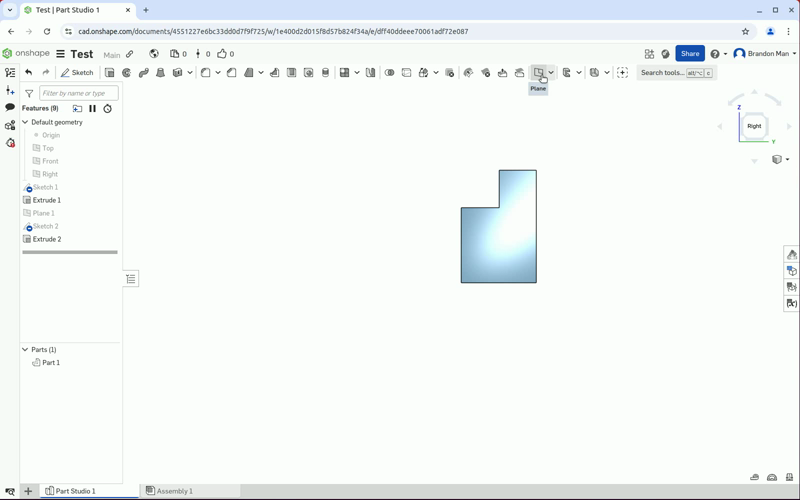
click(541, 75)
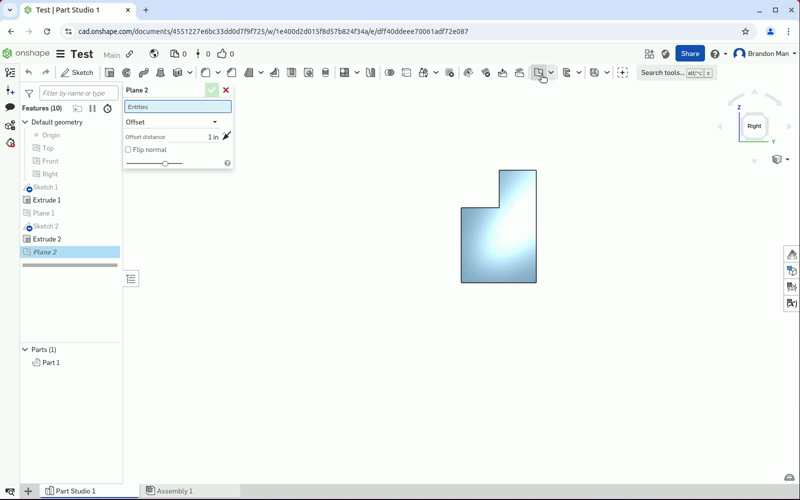
mouse_move(73, 176)
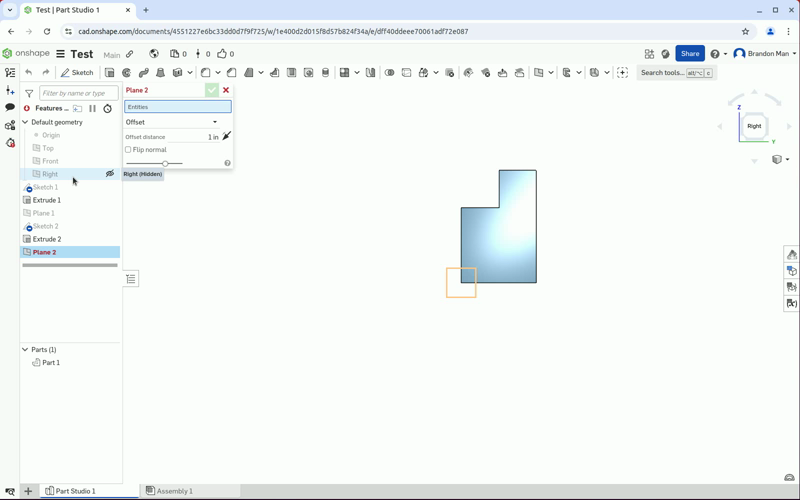
click(73, 176)
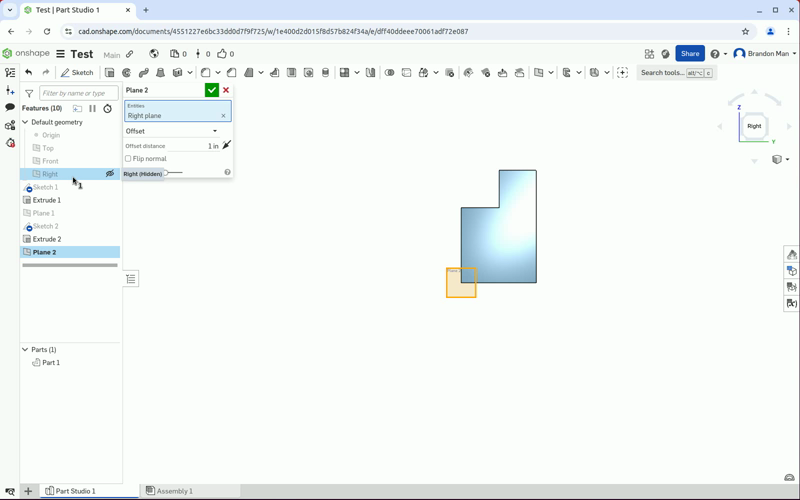
key(tab, 2)
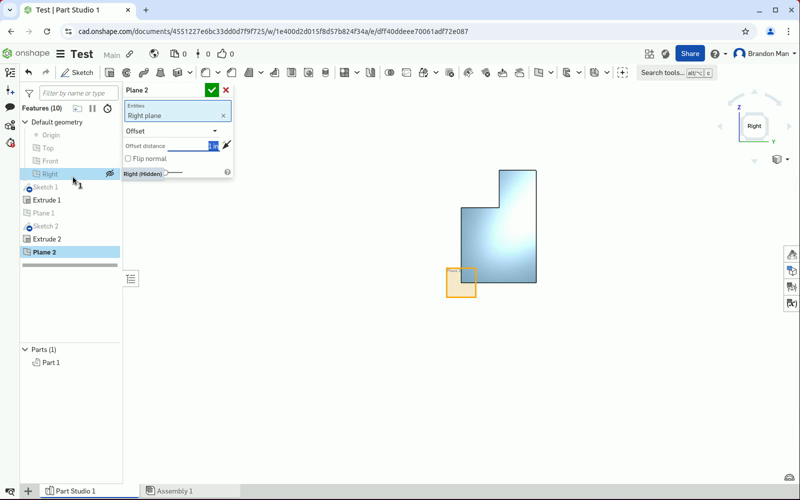
text(7.703)
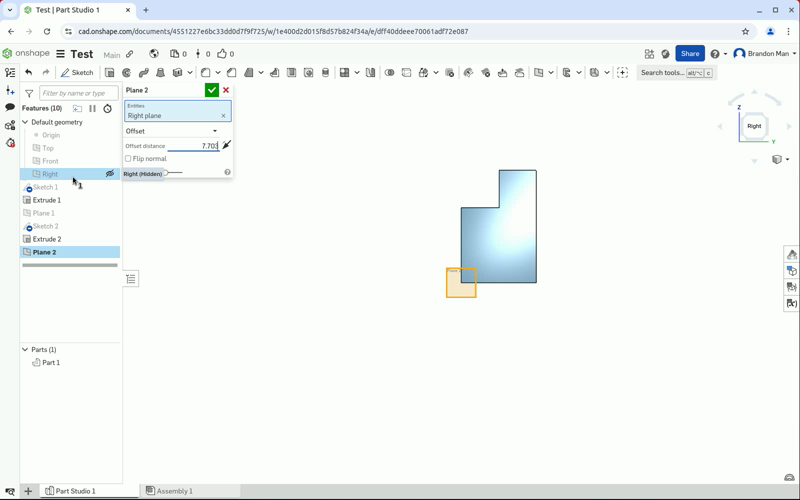
key(enter, 2)
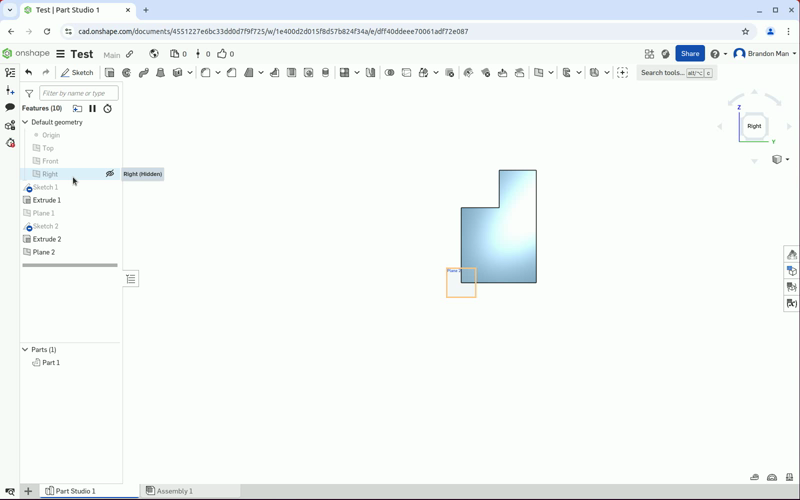
key(shift+s)
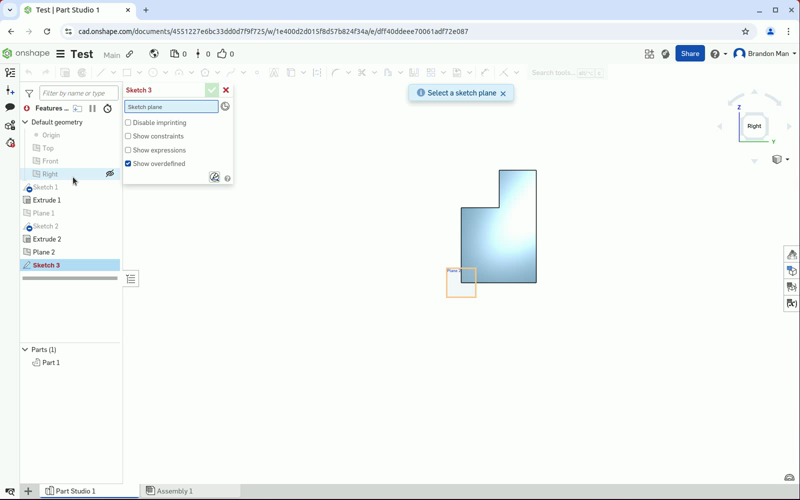
mouse_move(73, 254)
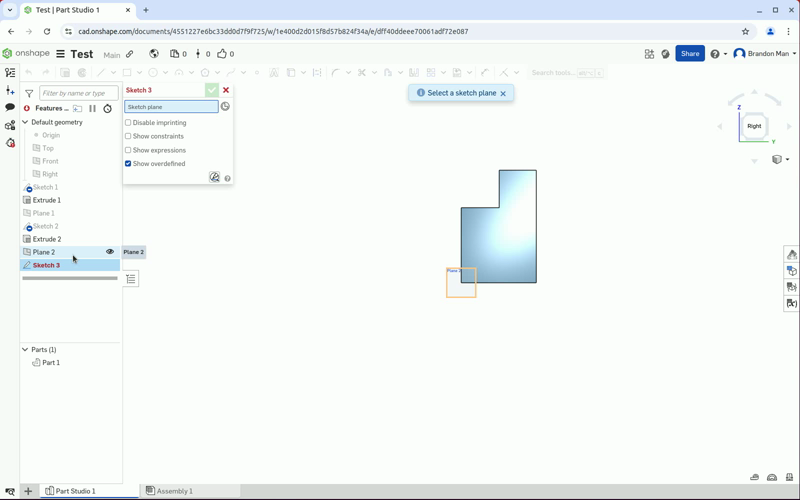
click(73, 254)
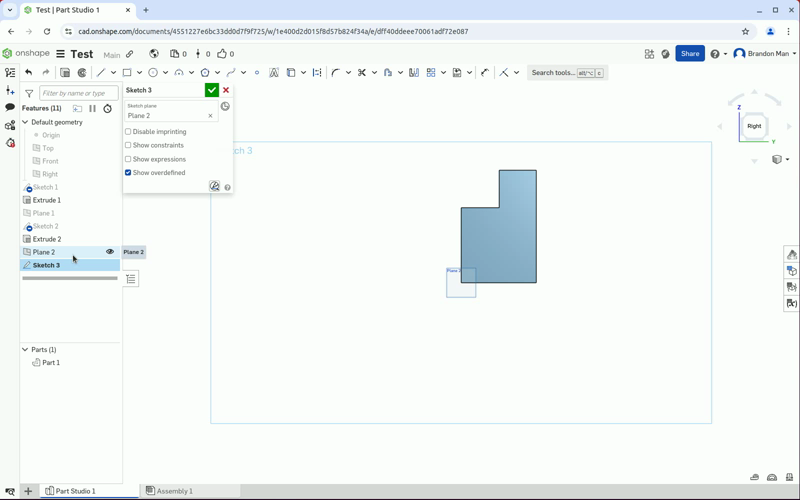
mouse_move(73, 352)
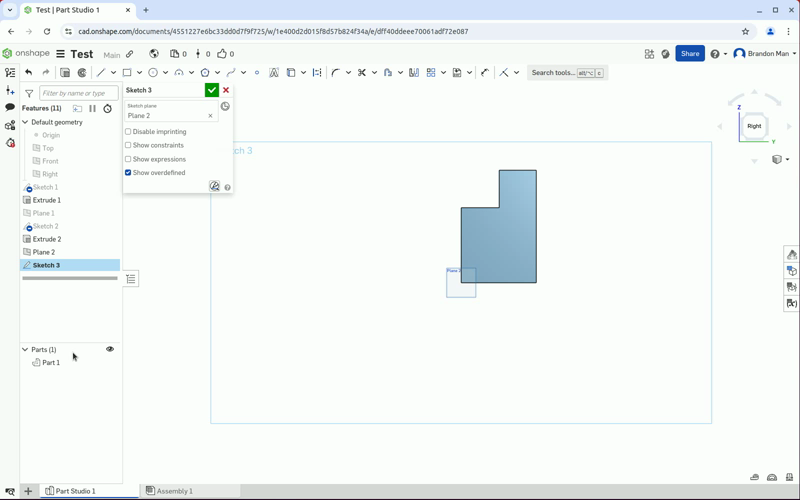
key(y)
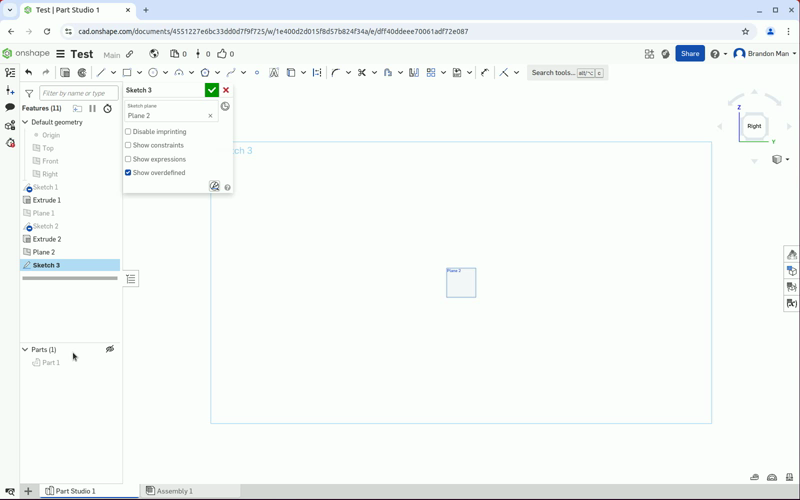
key(l)
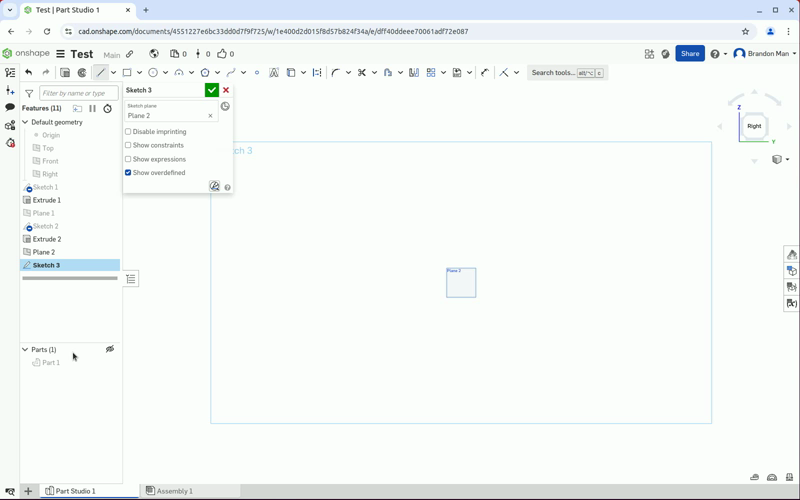
key_down(shift)
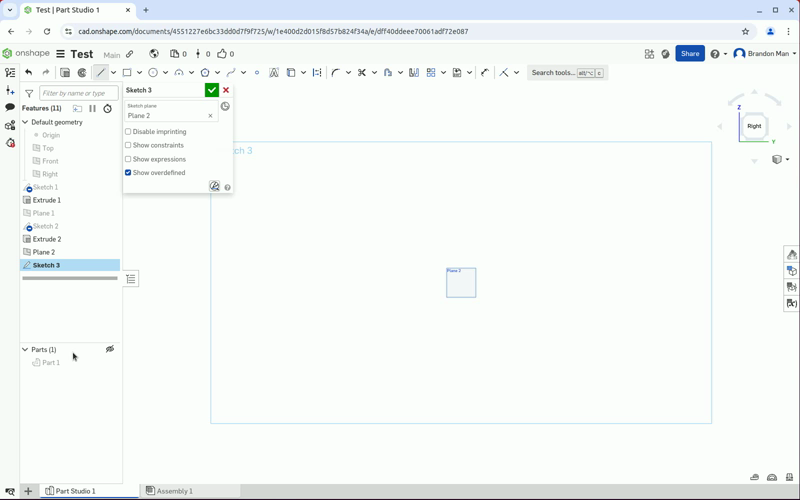
mouse_move(498, 245)
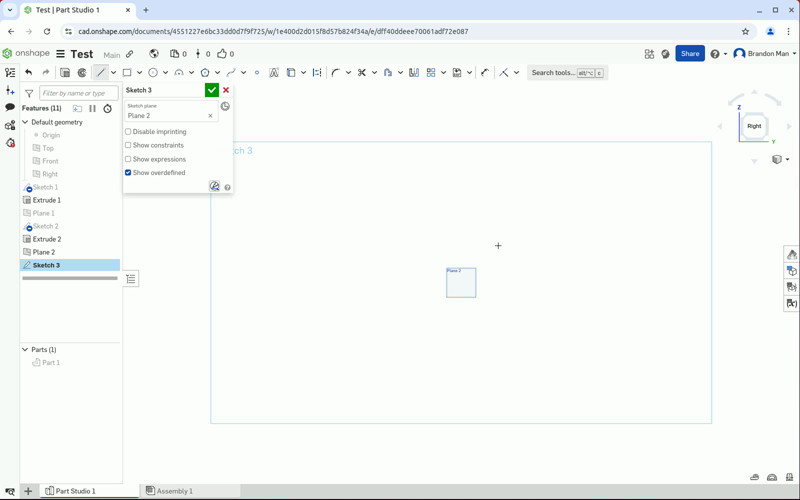
click(498, 245)
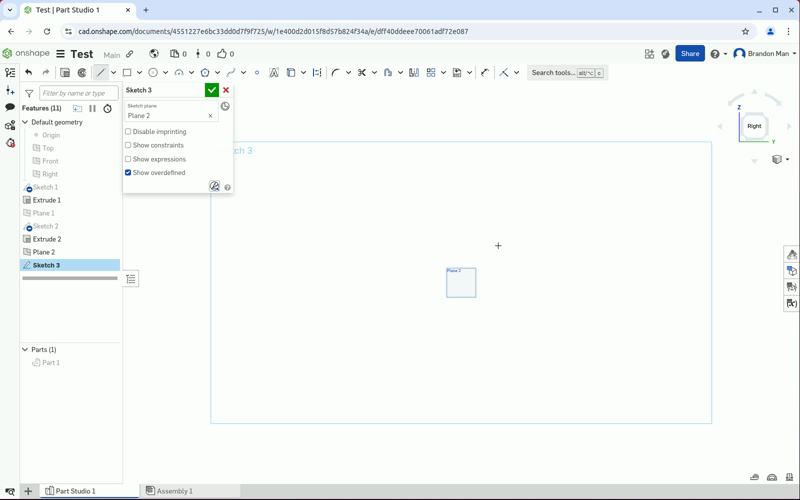
key_up(shift)
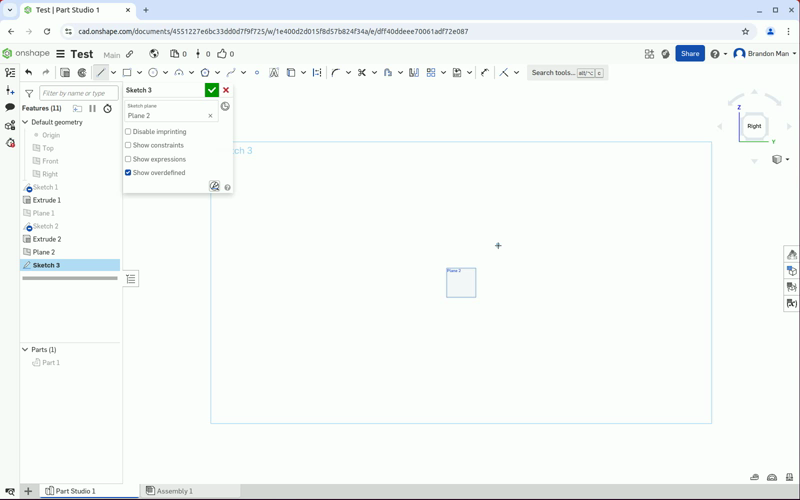
key_down(shift)
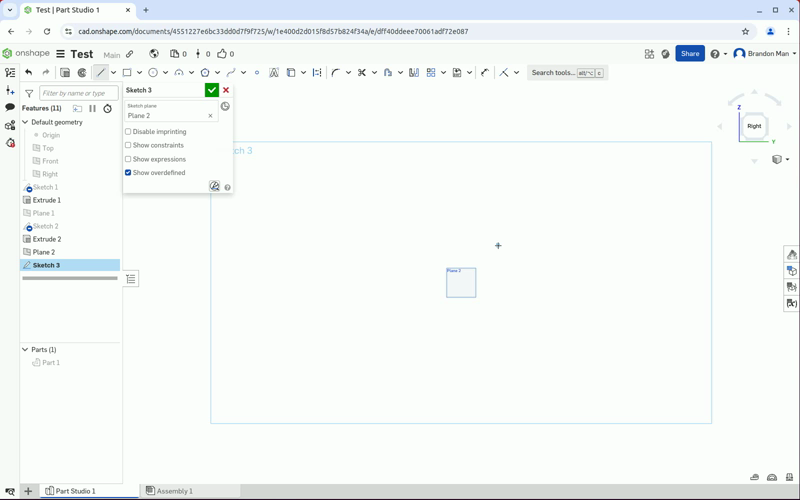
mouse_move(528, 245)
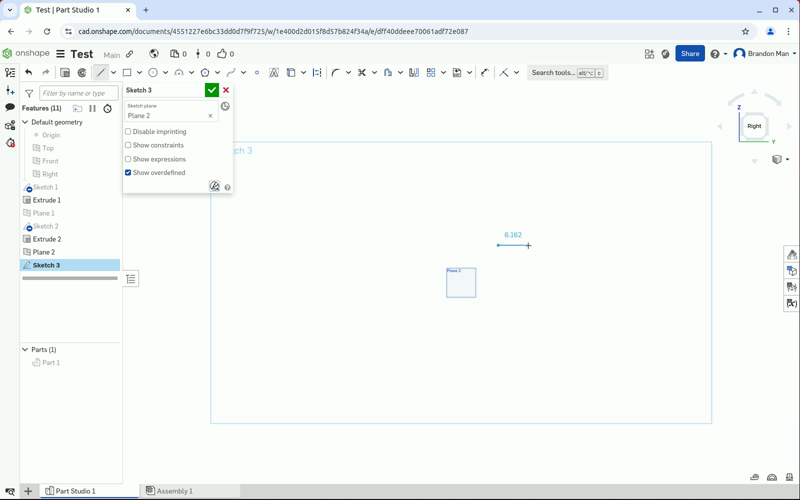
mouse_move(536, 245)
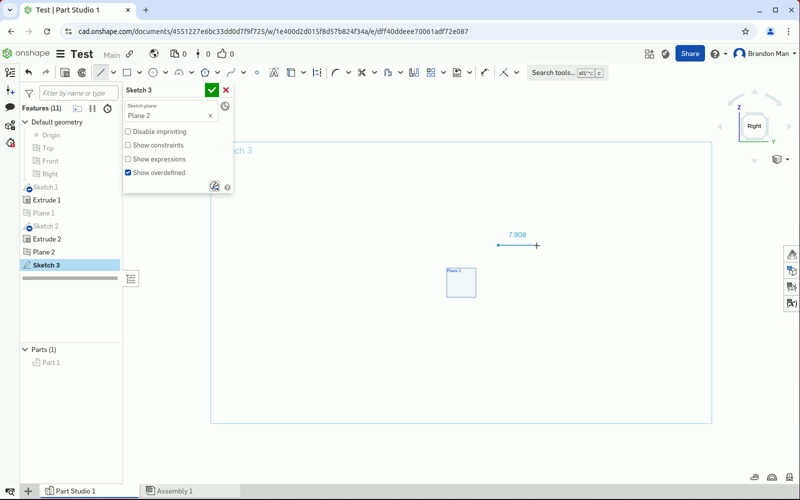
click(536, 245)
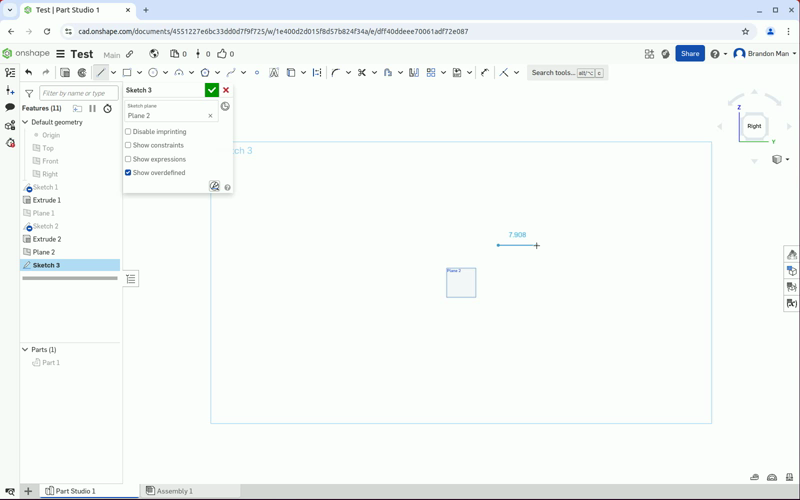
key_up(shift)
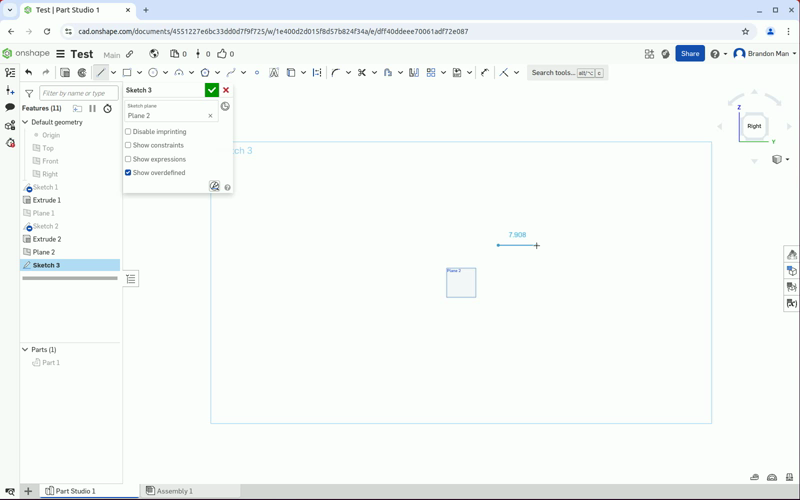
key_down(shift)
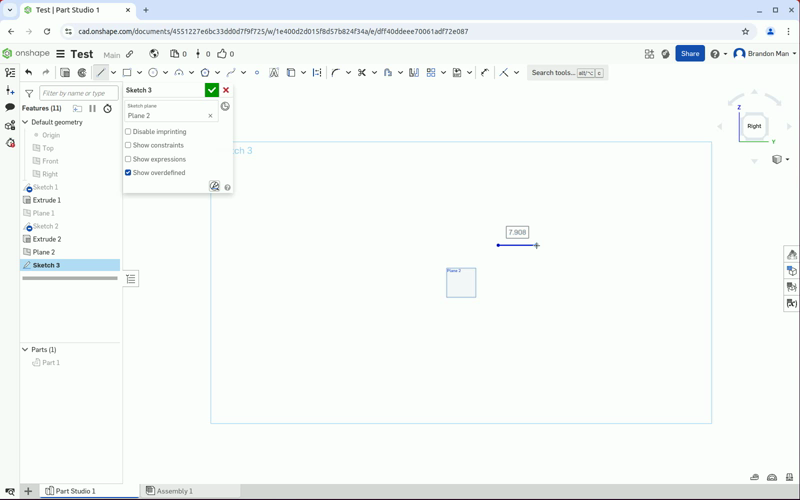
mouse_move(566, 245)
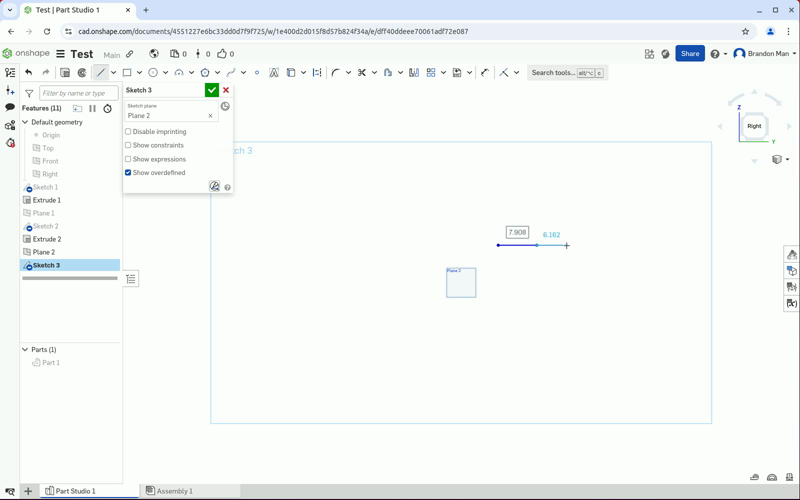
mouse_move(536, 207)
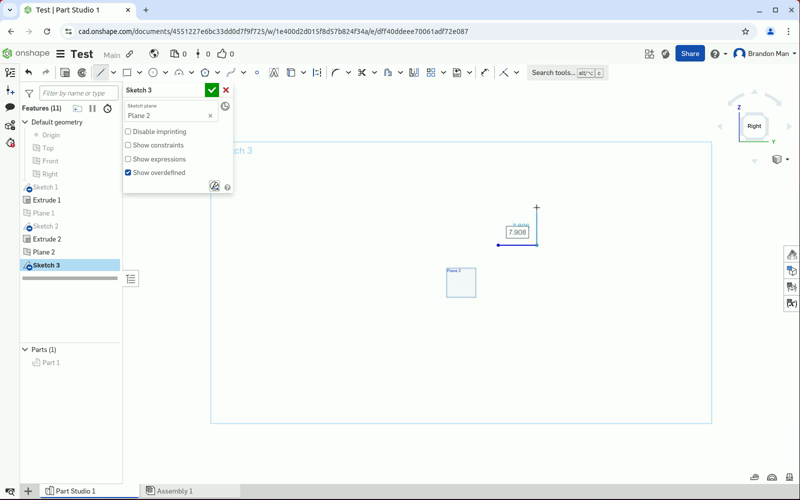
click(536, 207)
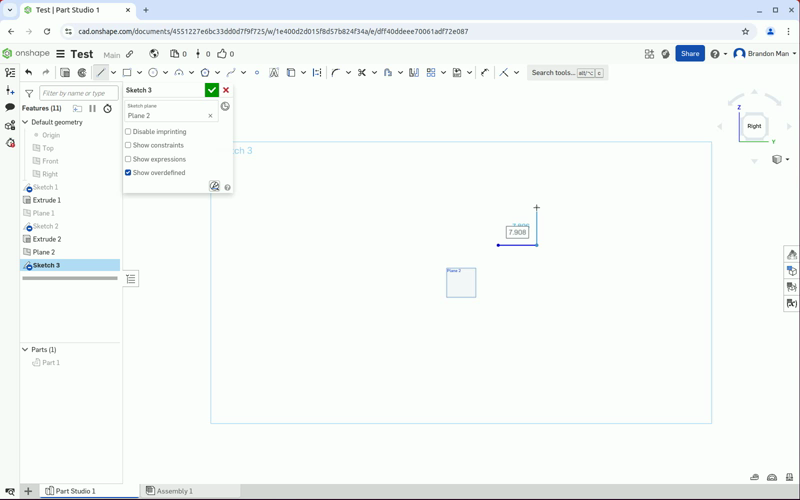
key_up(shift)
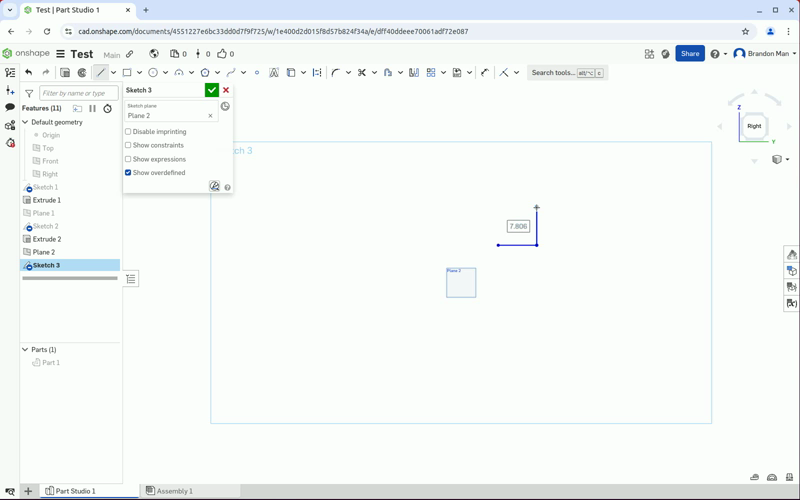
key_down(shift)
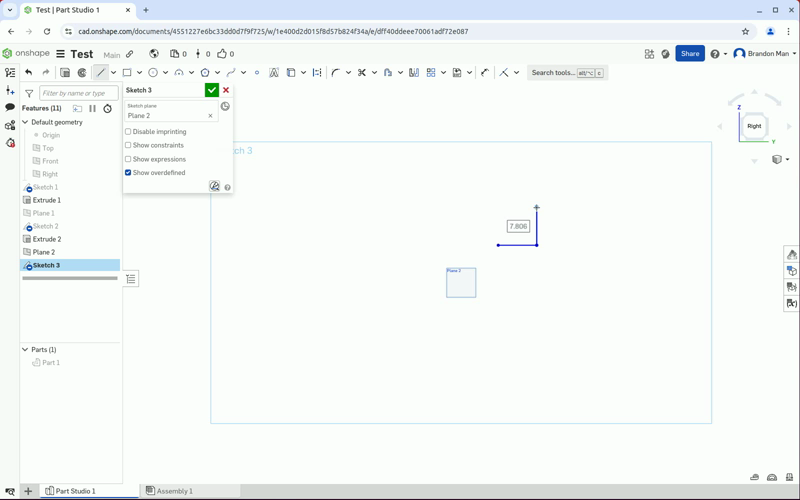
mouse_move(566, 207)
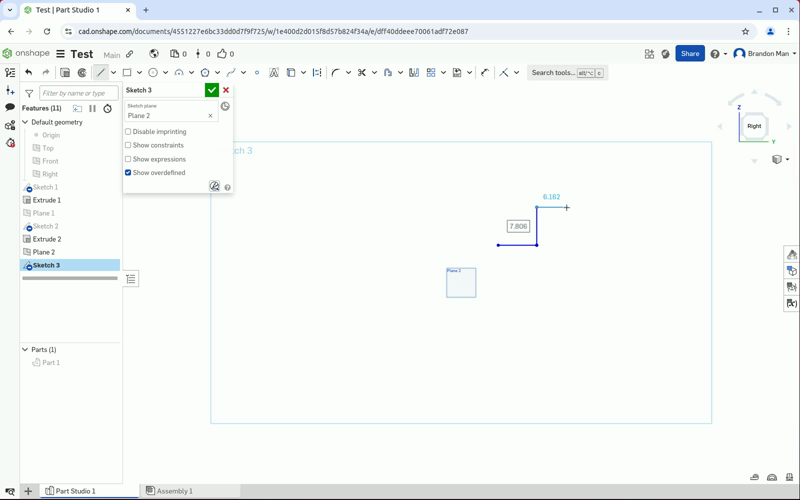
mouse_move(498, 207)
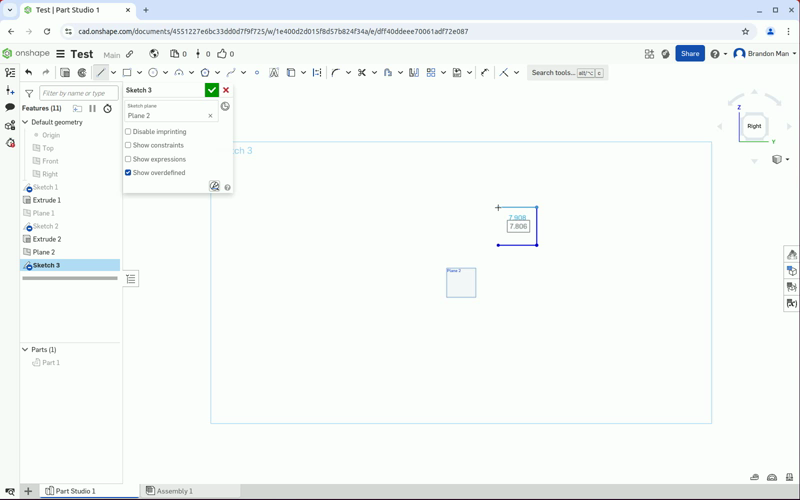
click(498, 207)
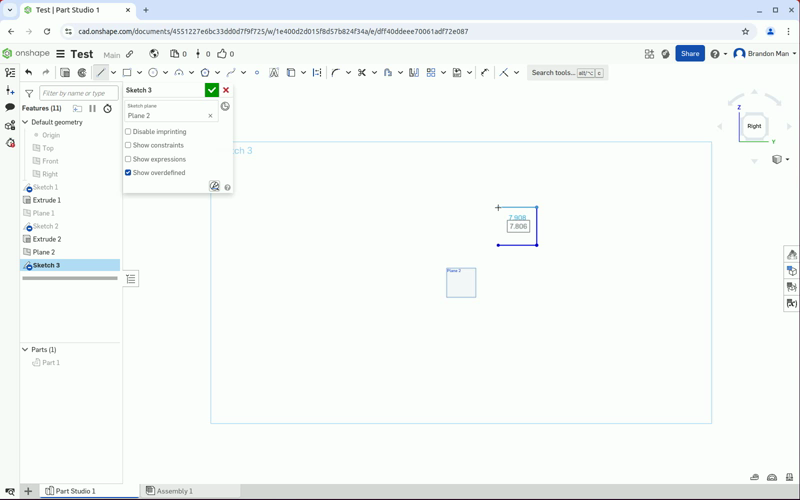
key_up(shift)
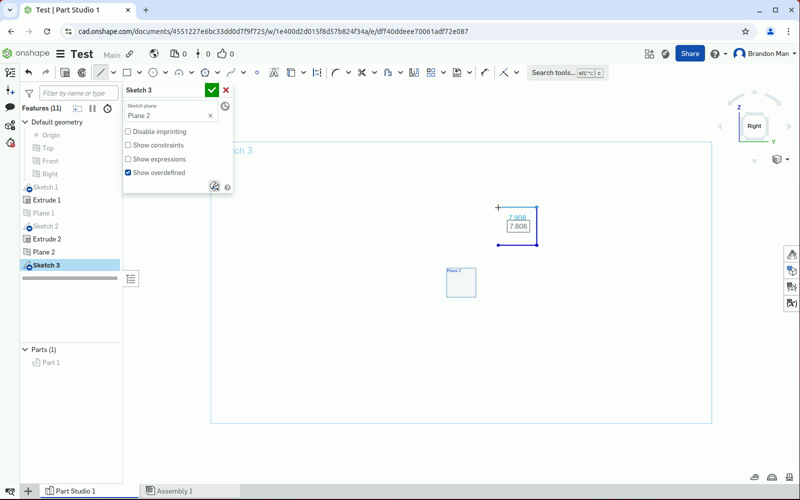
mouse_move(528, 207)
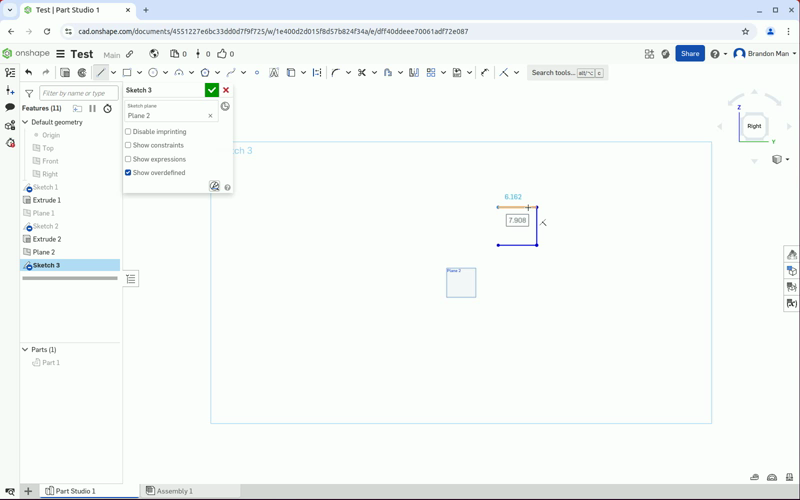
key_down(shift)
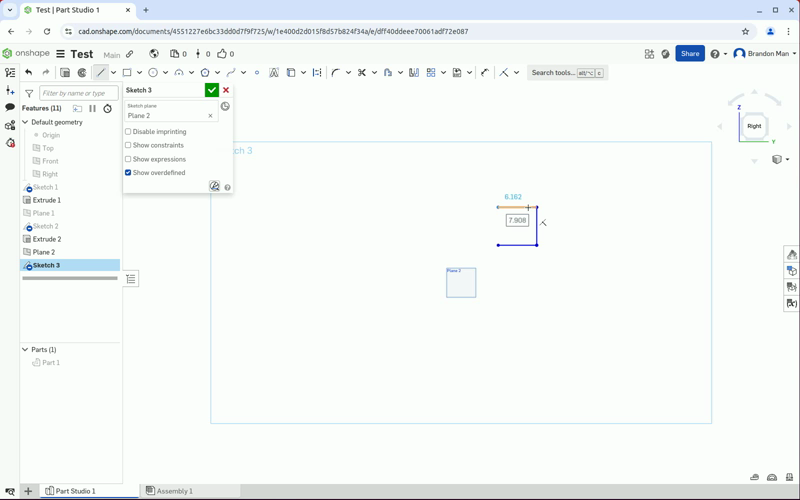
mouse_move(498, 245)
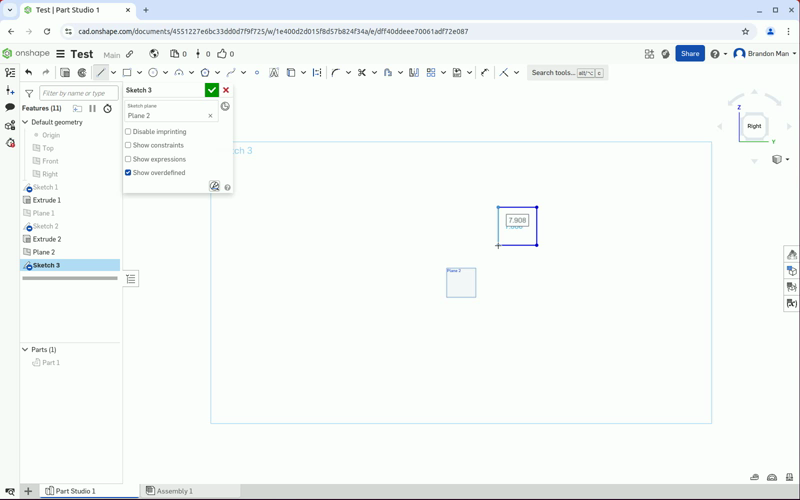
key_up(shift)
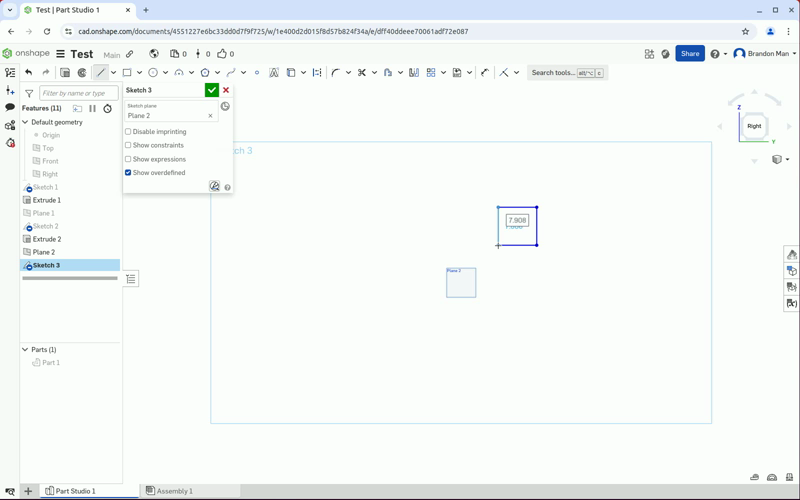
click(498, 245)
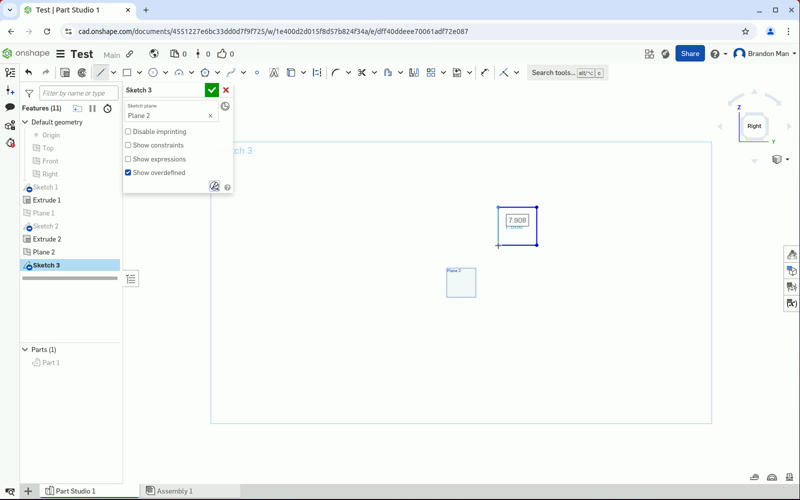
key(esc)
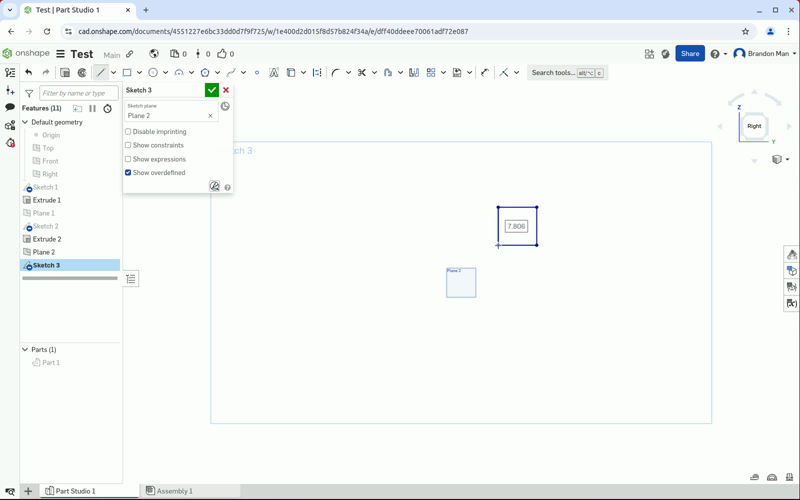
mouse_move(505, 239)
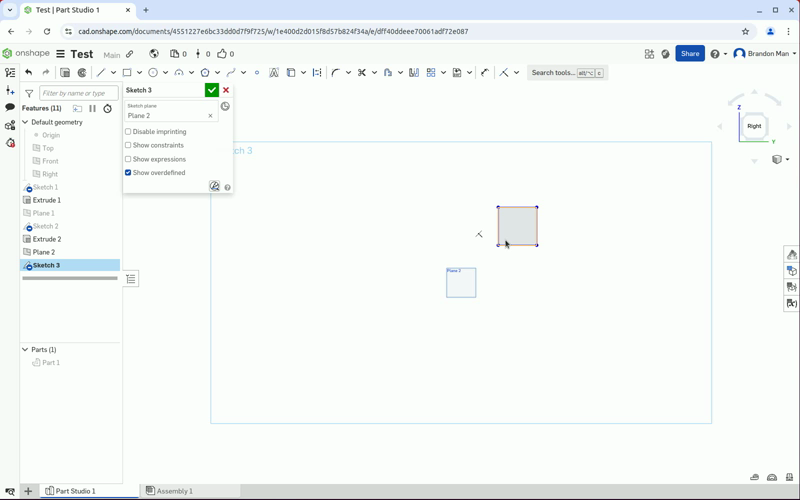
scroll(6)
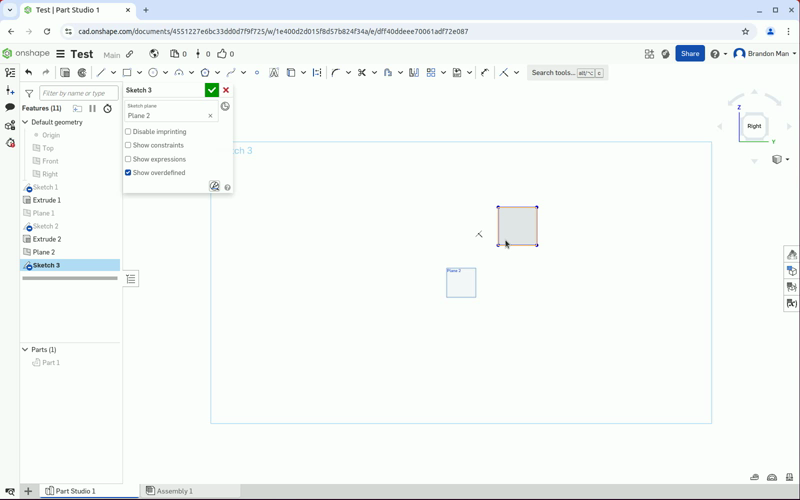
scroll(6)
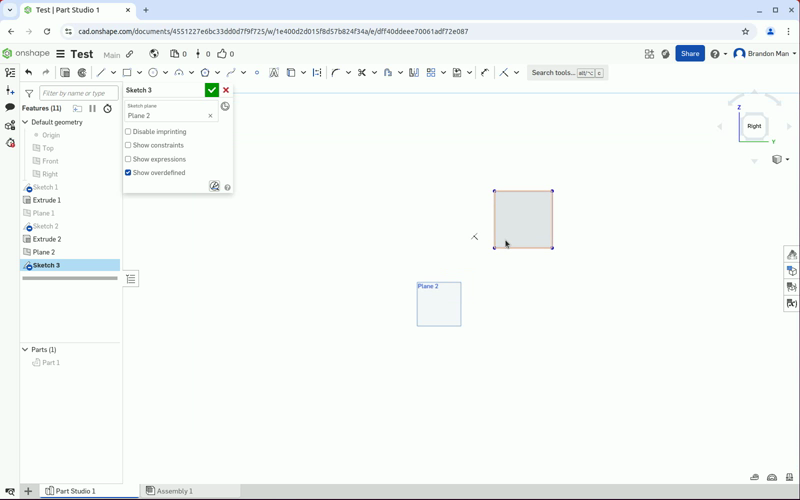
scroll(6)
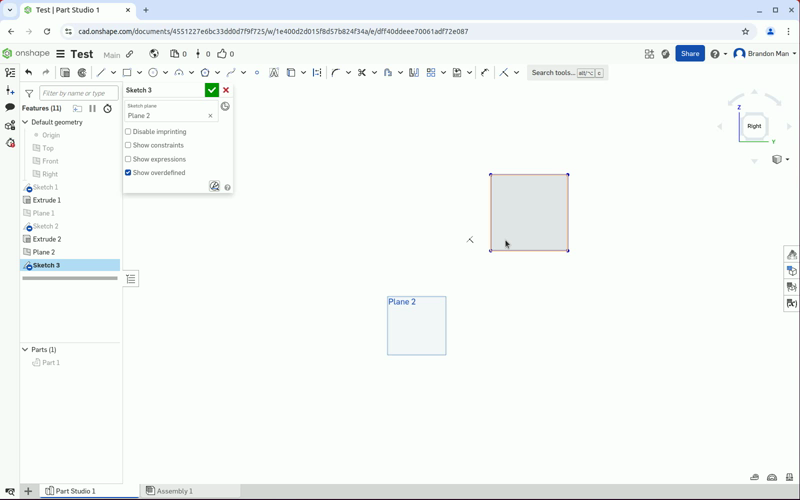
scroll(6)
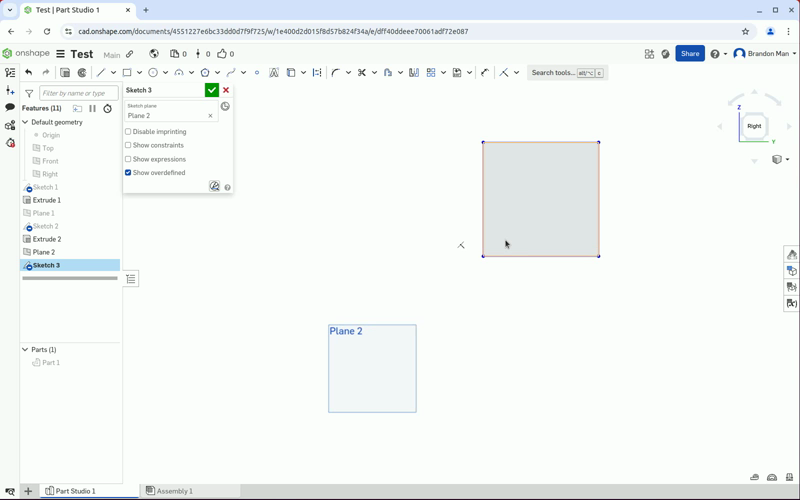
scroll(6)
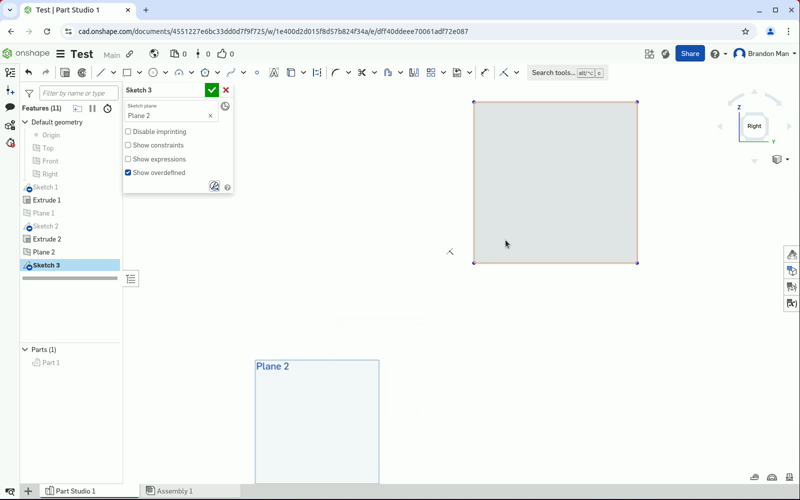
scroll(6)
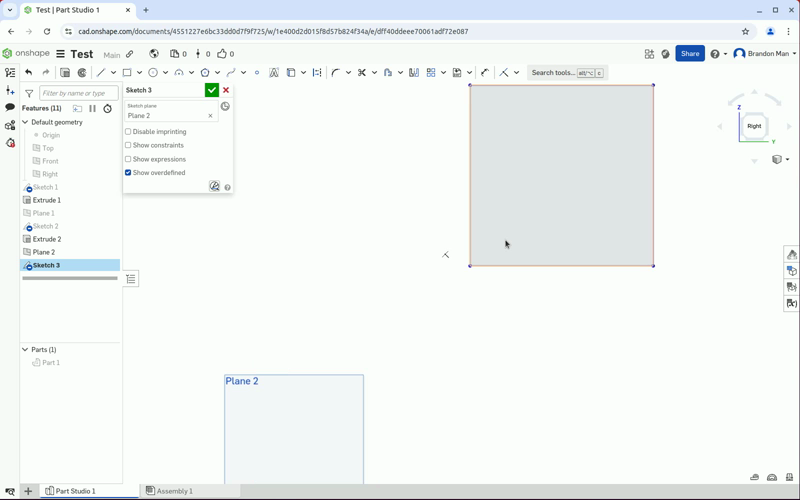
scroll(6)
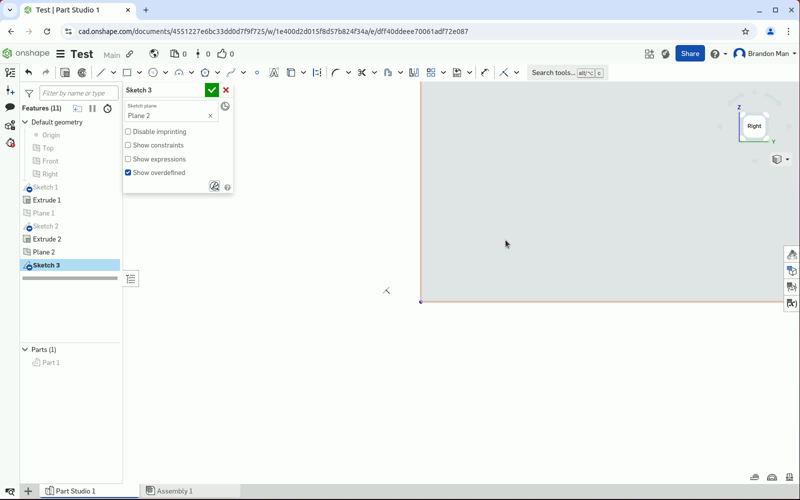
click(505, 239)
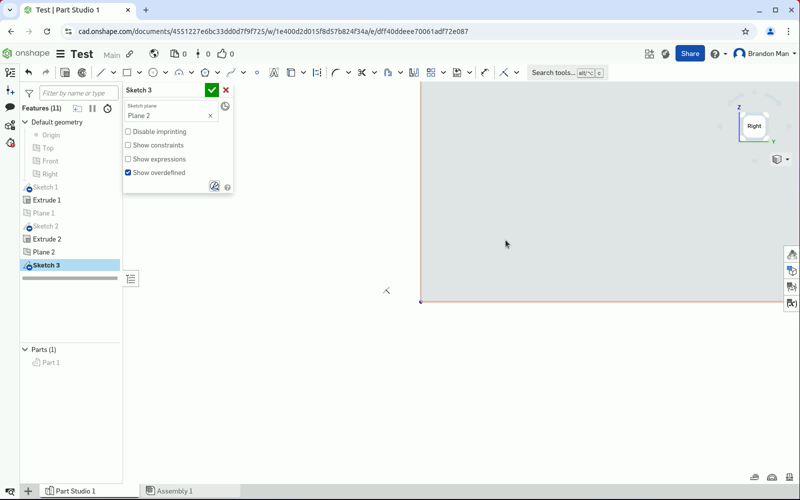
scroll(-6)
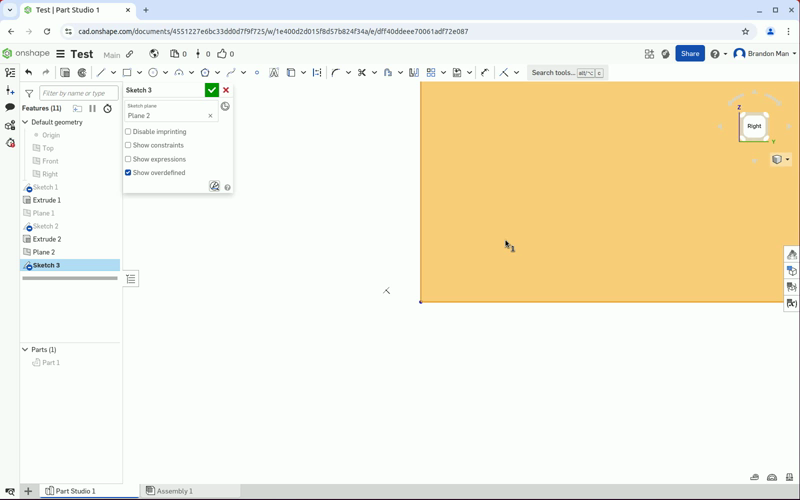
scroll(-6)
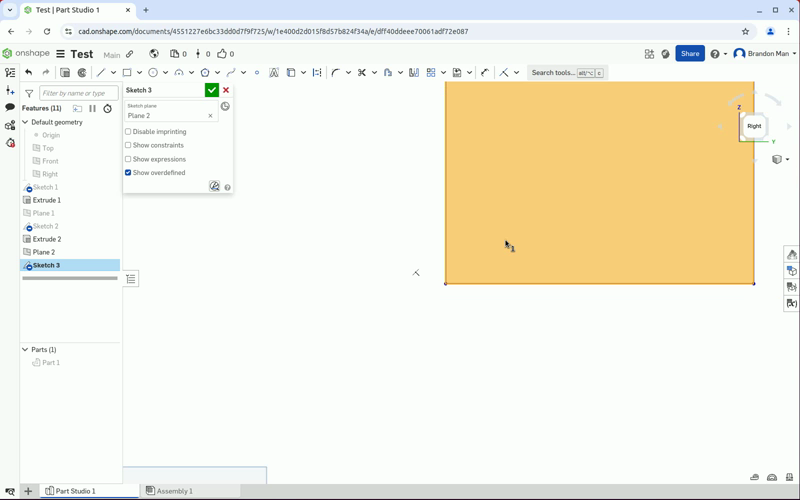
scroll(-6)
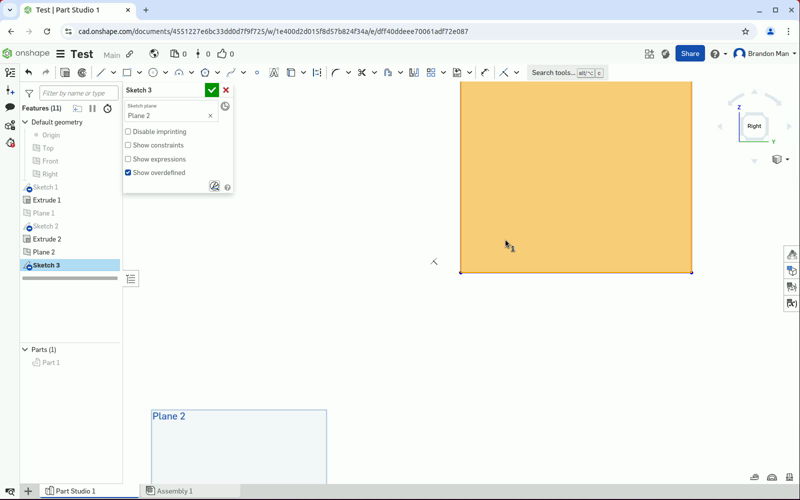
scroll(-6)
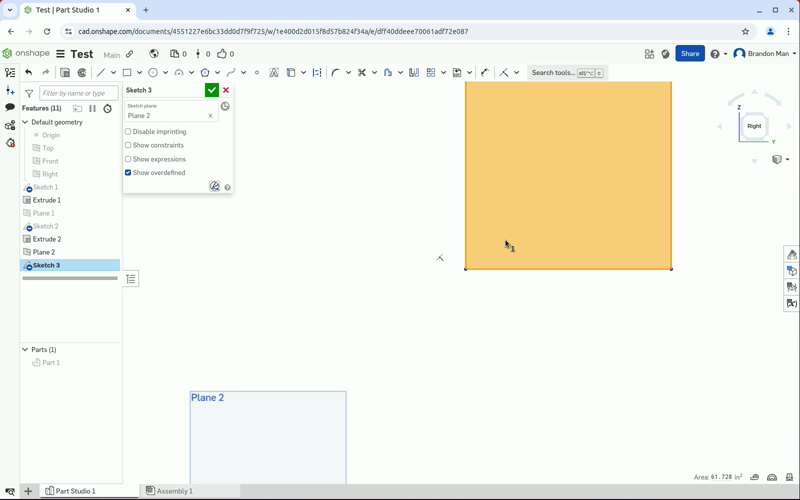
scroll(-6)
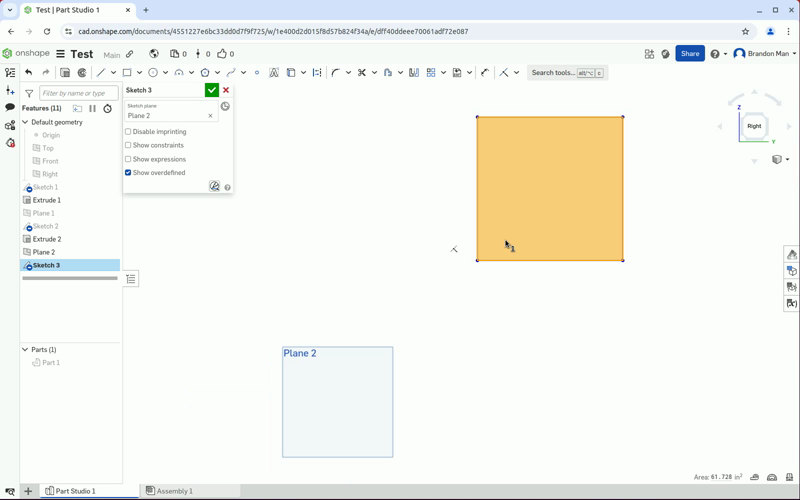
scroll(-6)
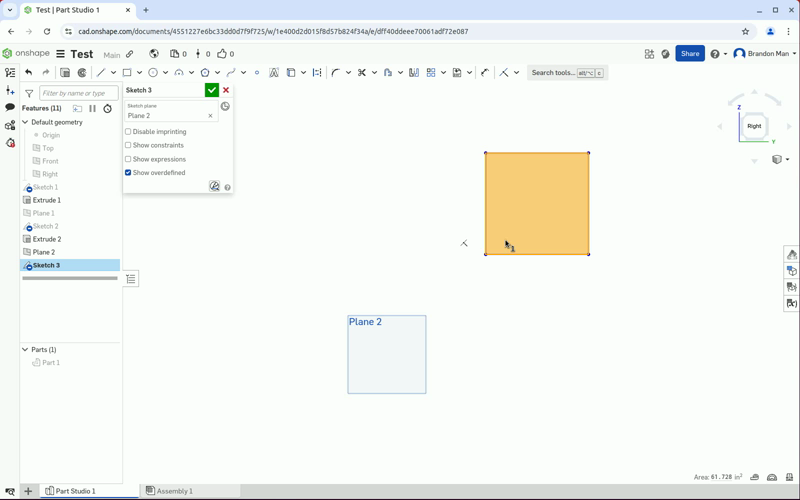
scroll(-6)
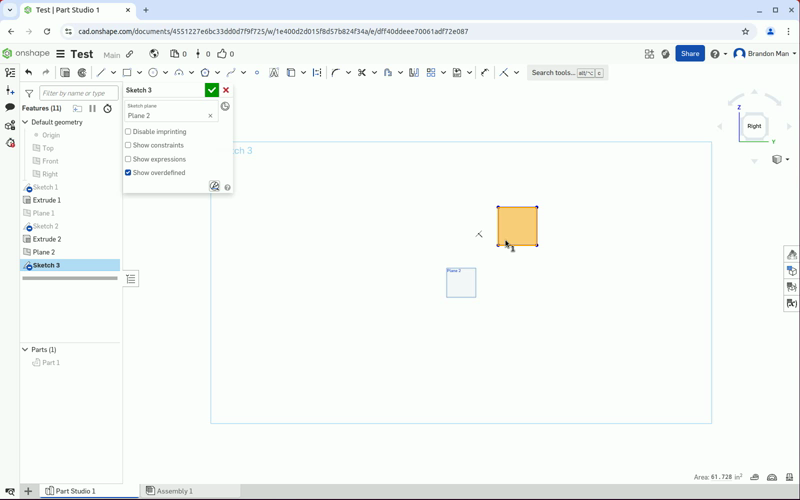
mouse_move(73, 352)
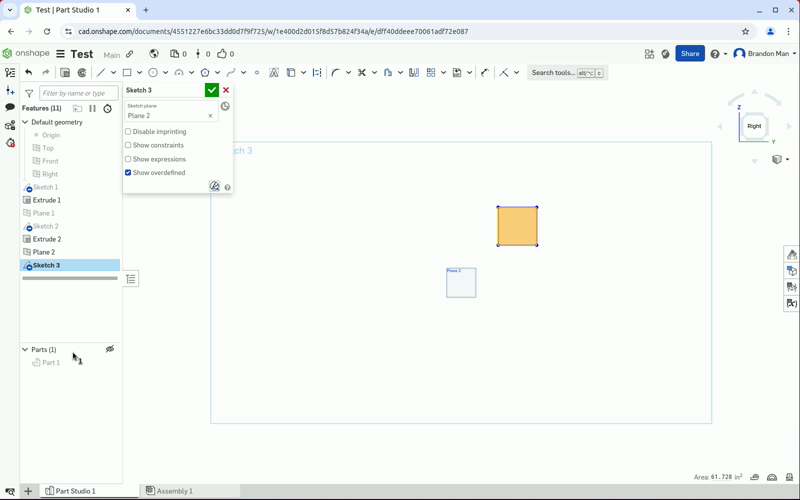
key(shift+y)
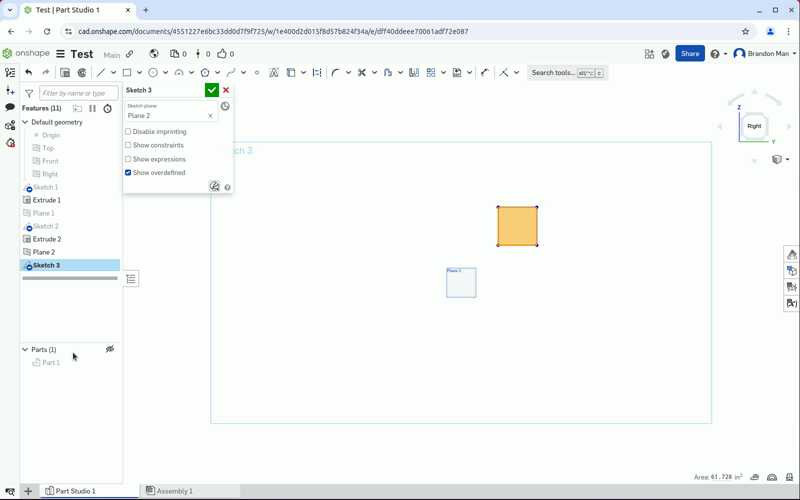
key(shift+e)
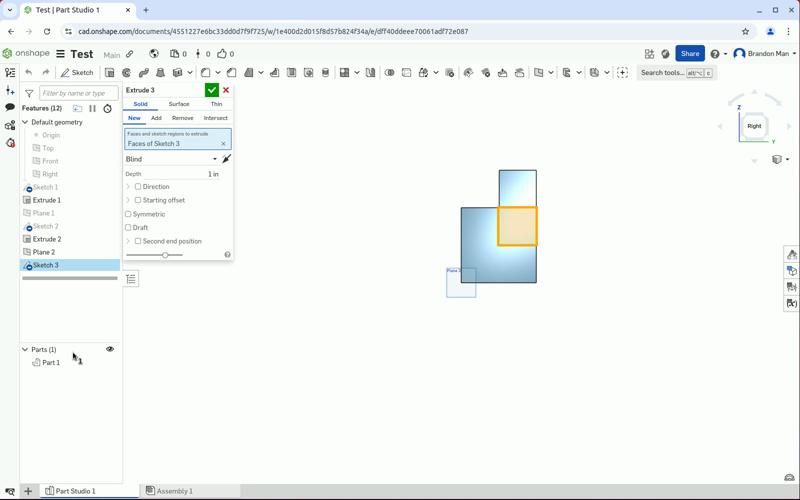
mouse_move(143, 106)
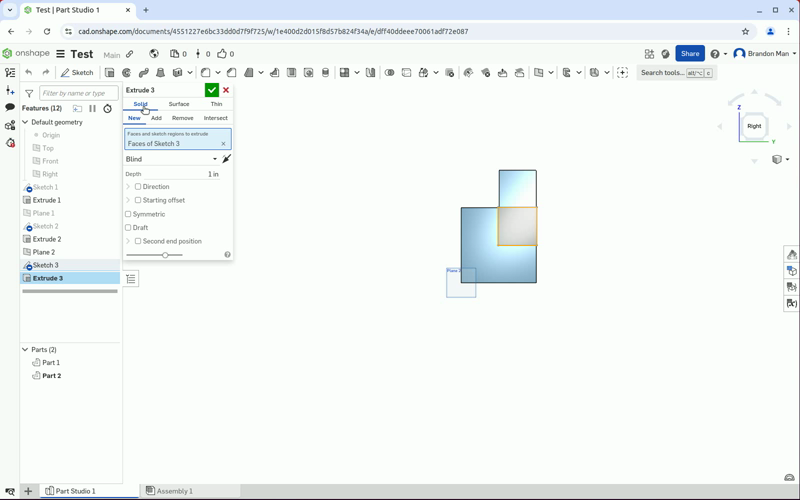
click(143, 106)
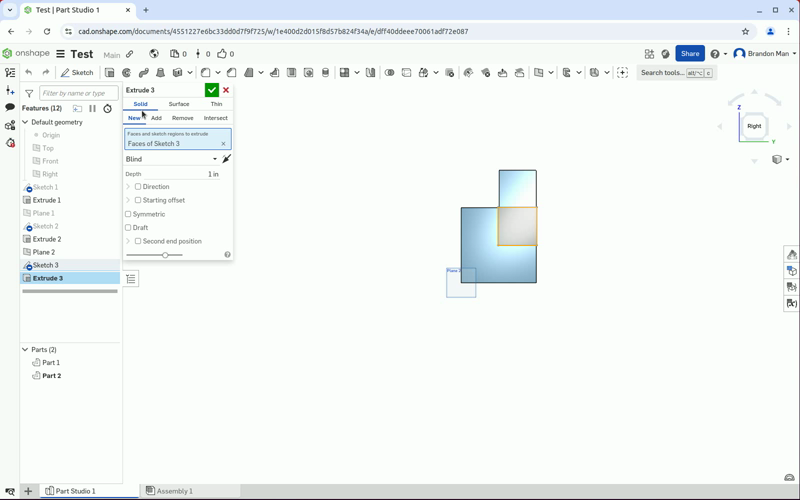
mouse_move(137, 120)
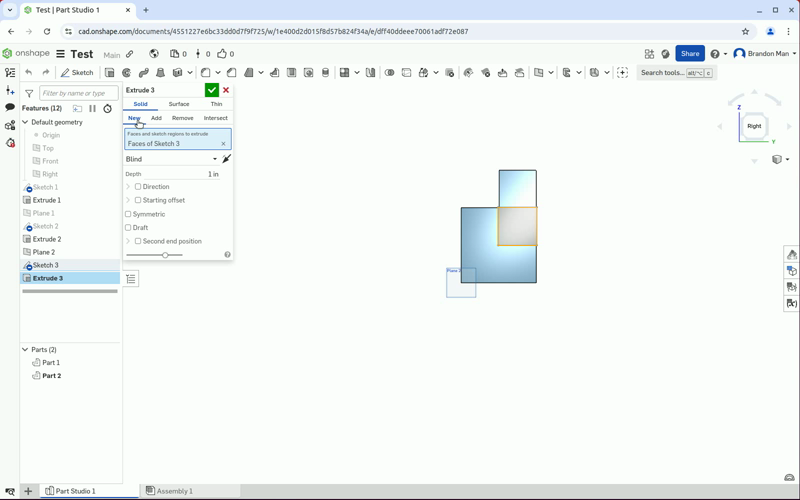
click(137, 120)
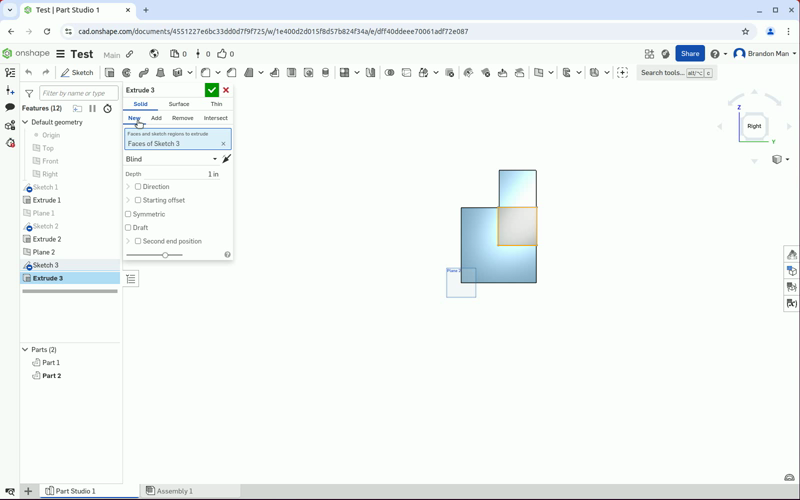
key(tab, 4)
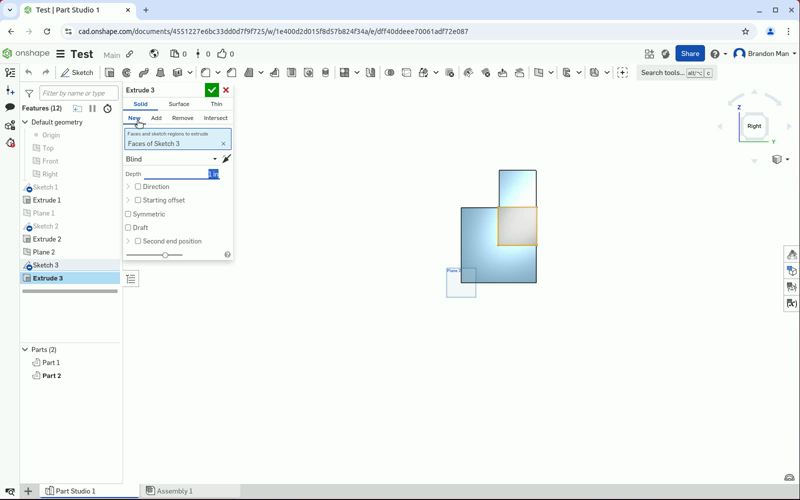
text(15.405)
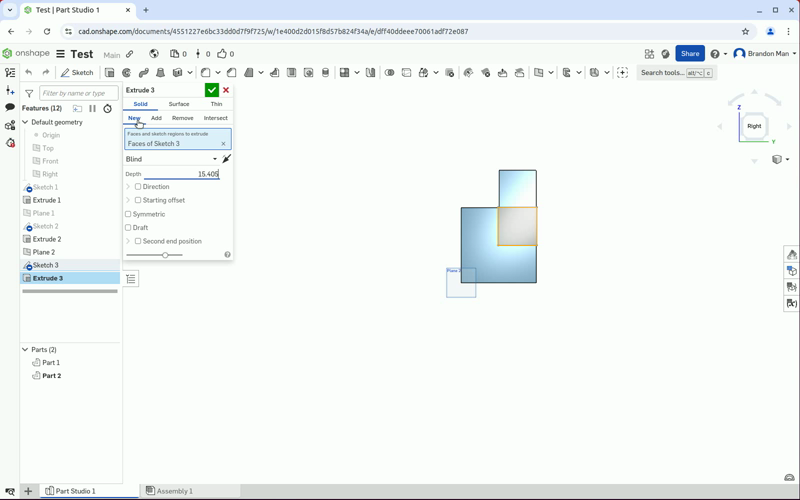
key(enter)
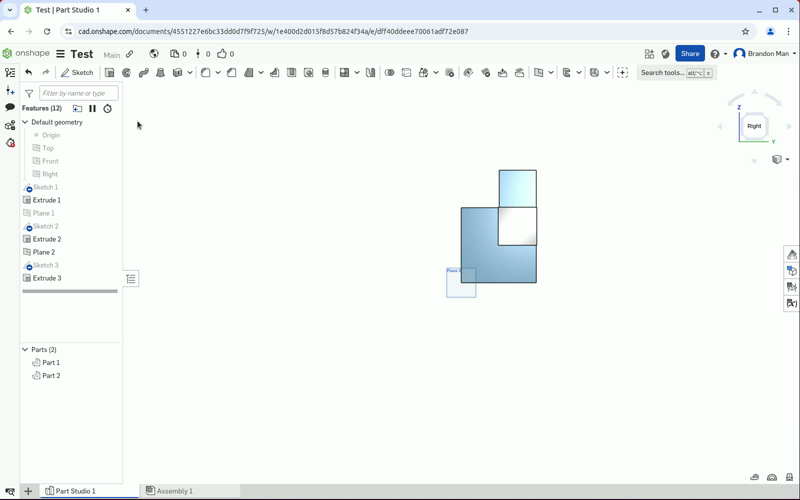
key(shift+h)
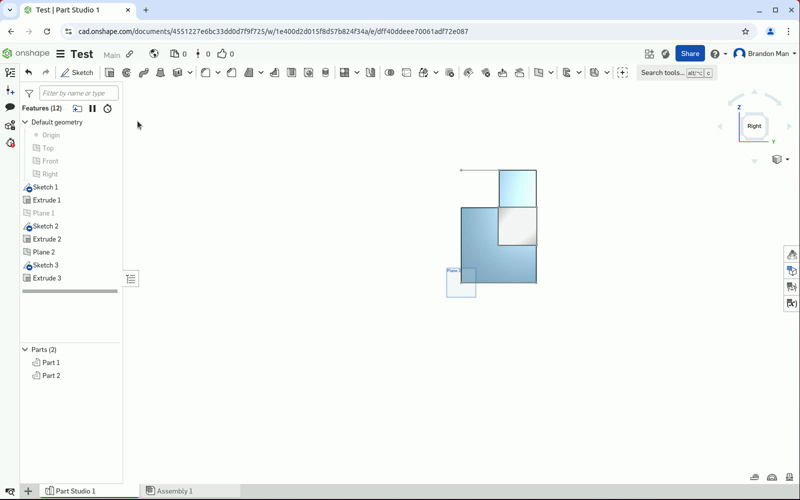
key(shift+h)
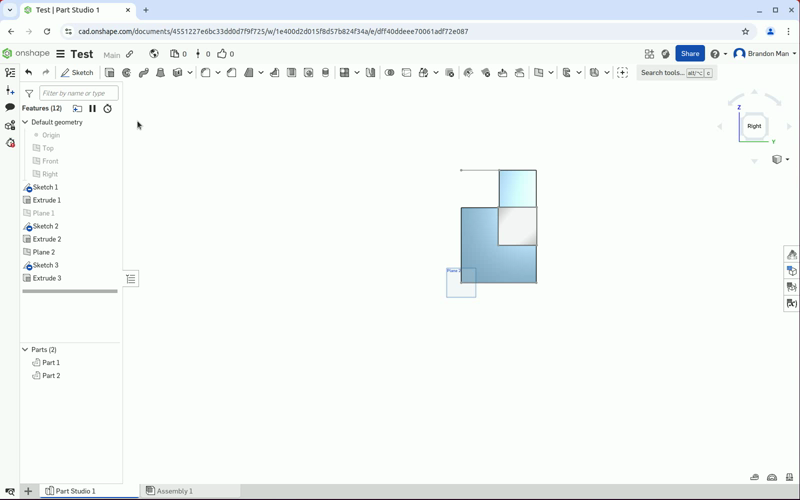
key(shift+7)
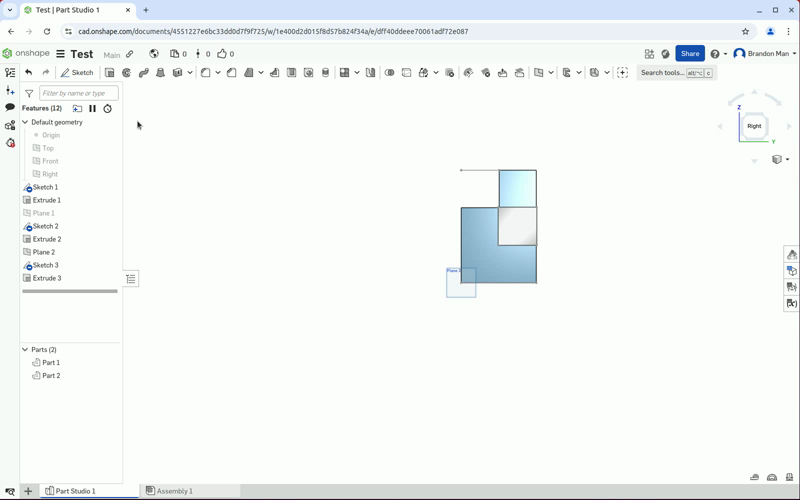
key(right, 2)
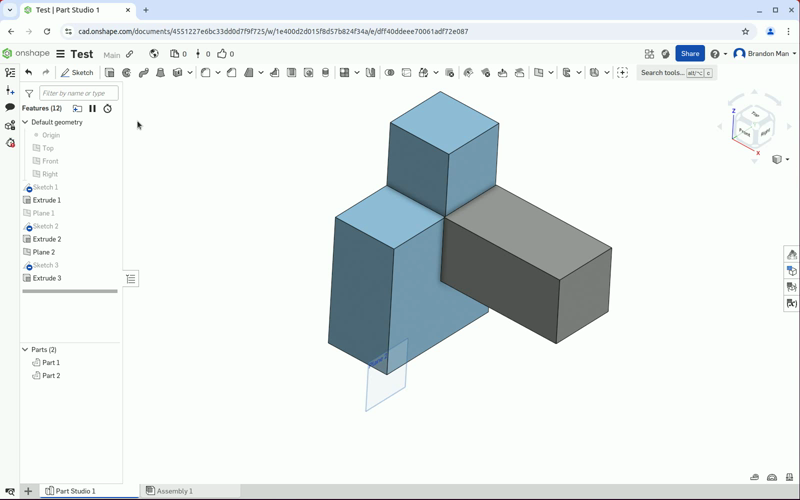
key(down, 2)
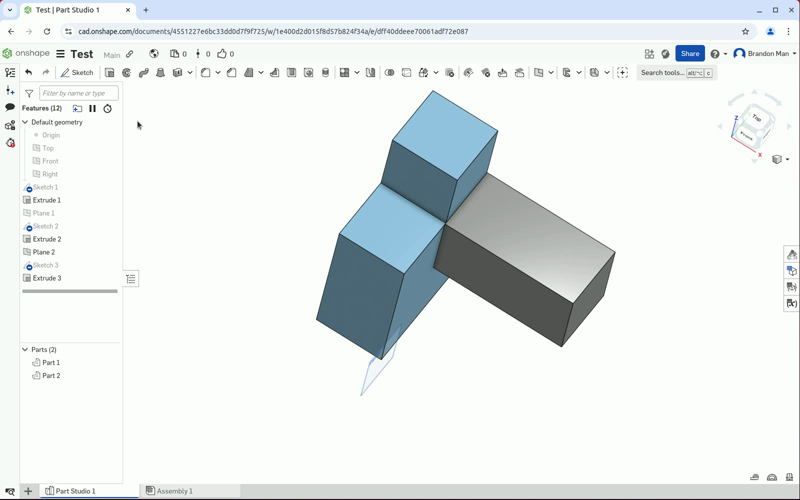
key(up, 2)
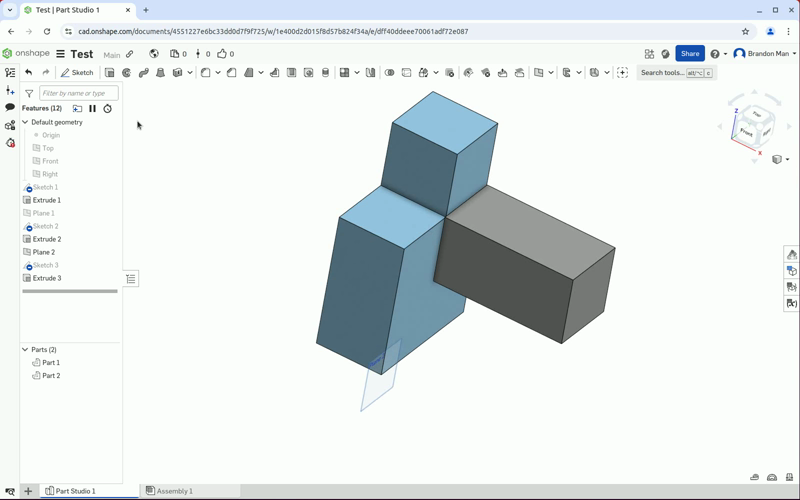
key(left, 2)
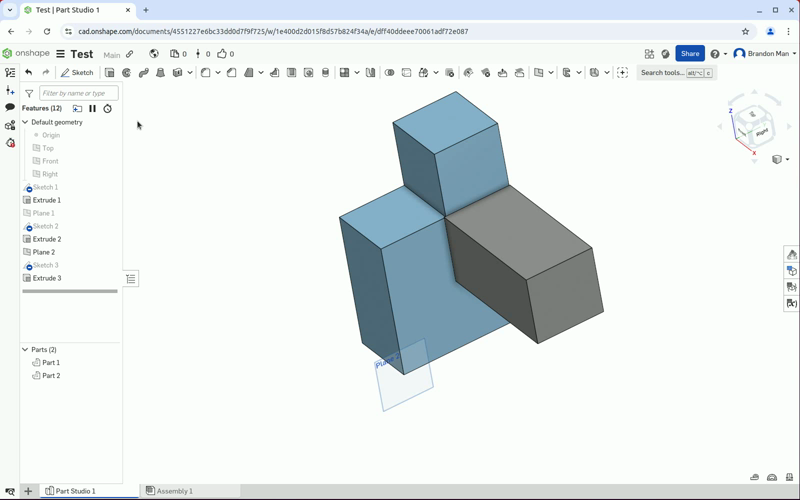
mouse_move(73, 189)
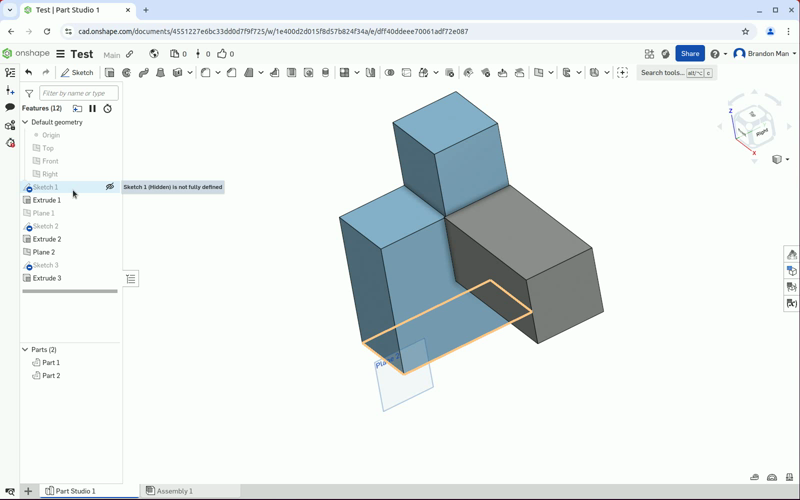
click(73, 189)